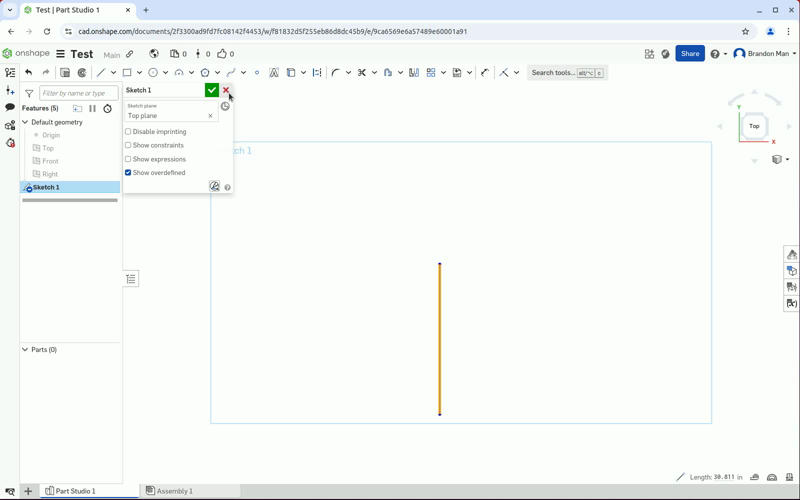
key(shift+h)
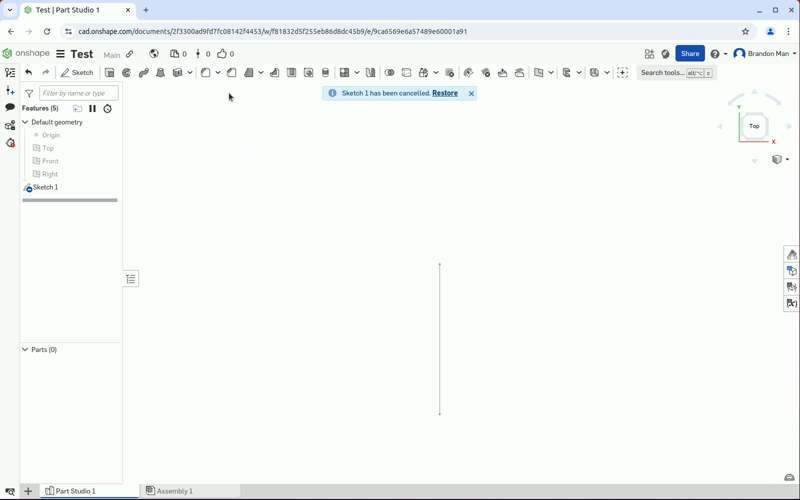
key(shift+s)
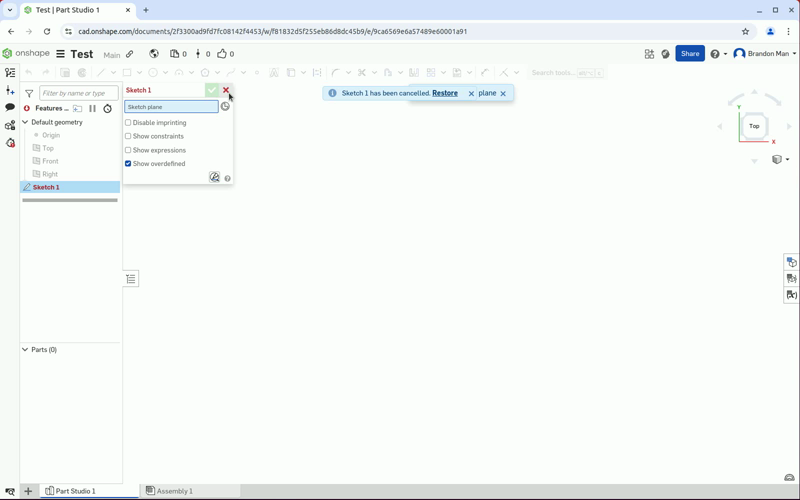
mouse_move(73, 150)
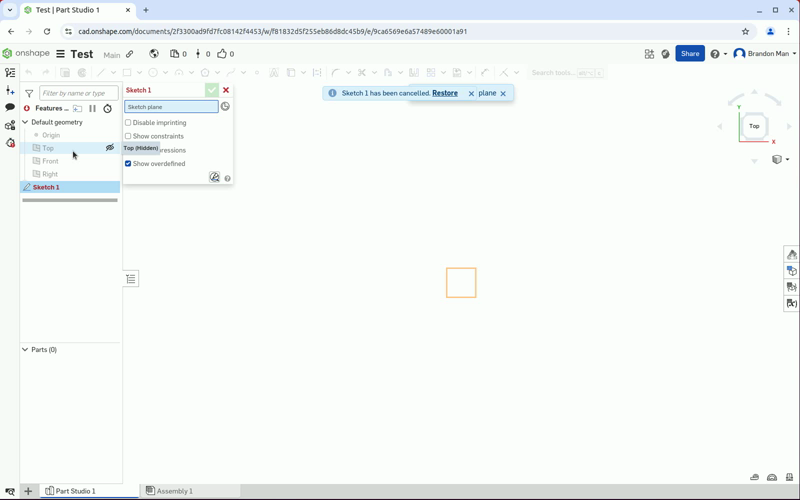
click(73, 150)
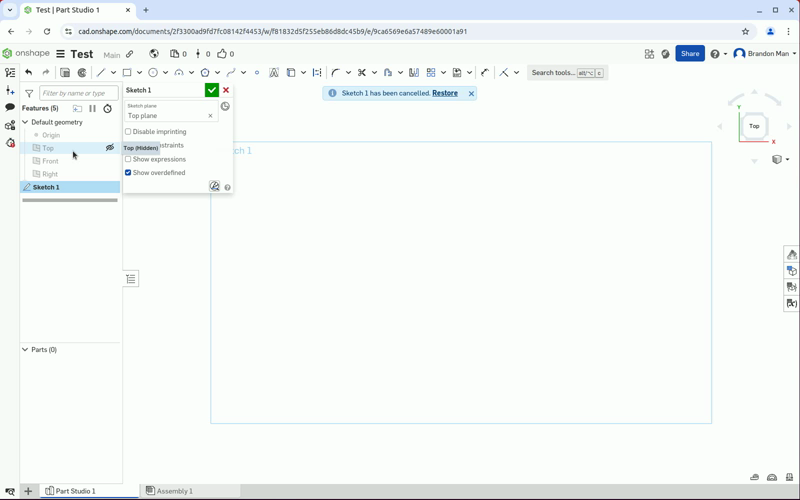
mouse_move(73, 352)
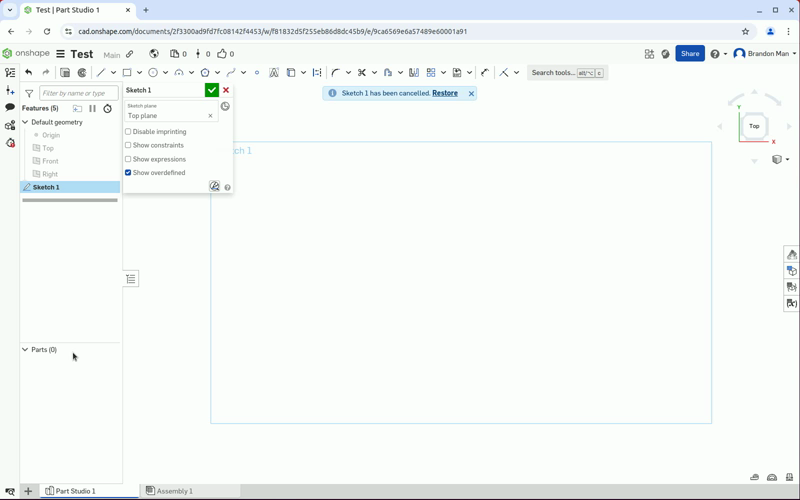
key(y)
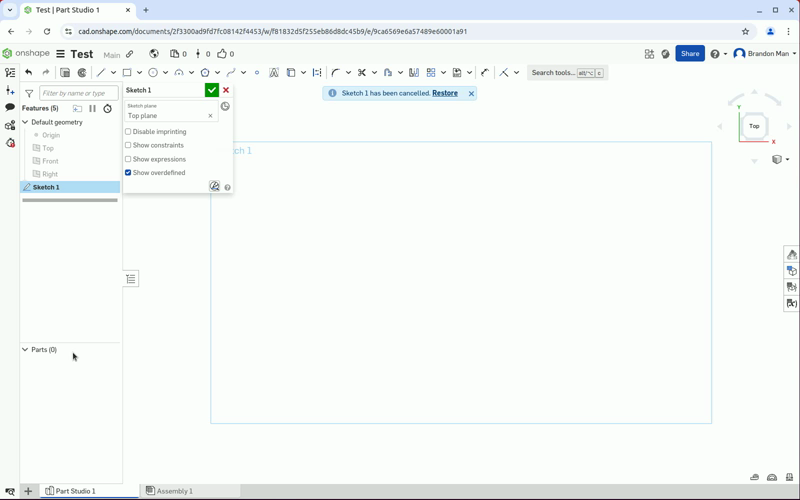
key(c)
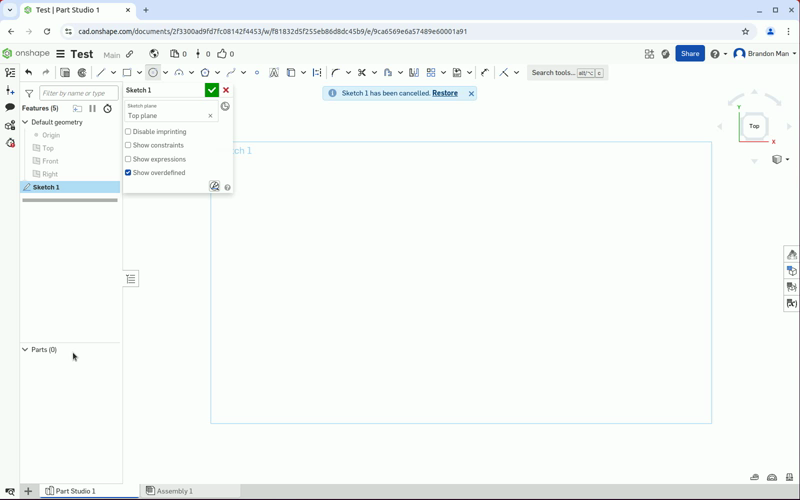
key_down(shift)
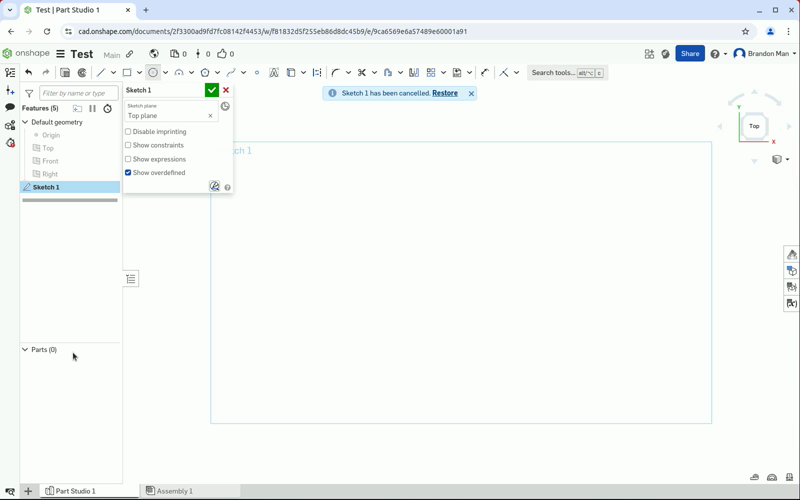
mouse_move(461, 282)
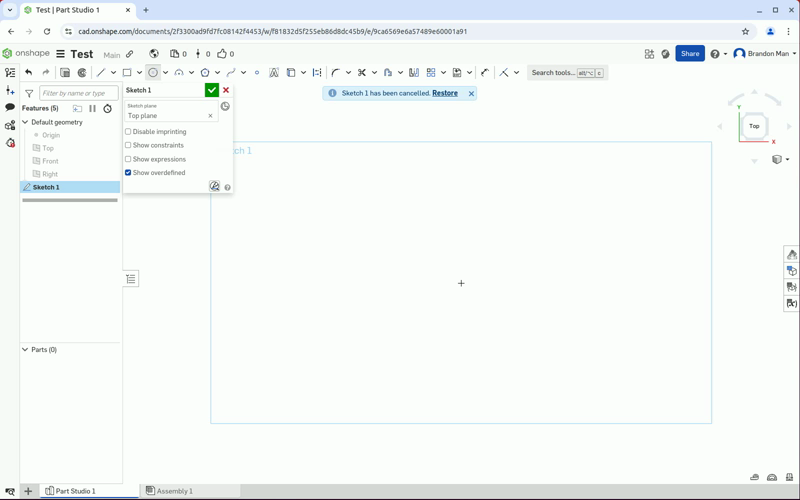
click(461, 282)
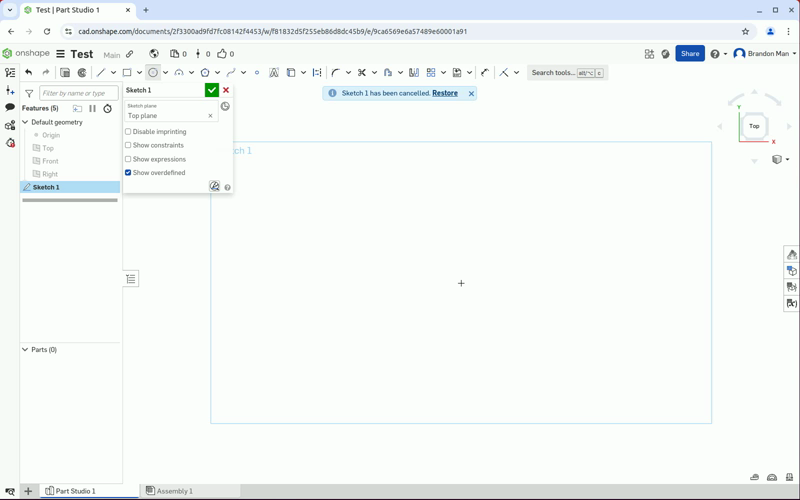
key_up(shift)
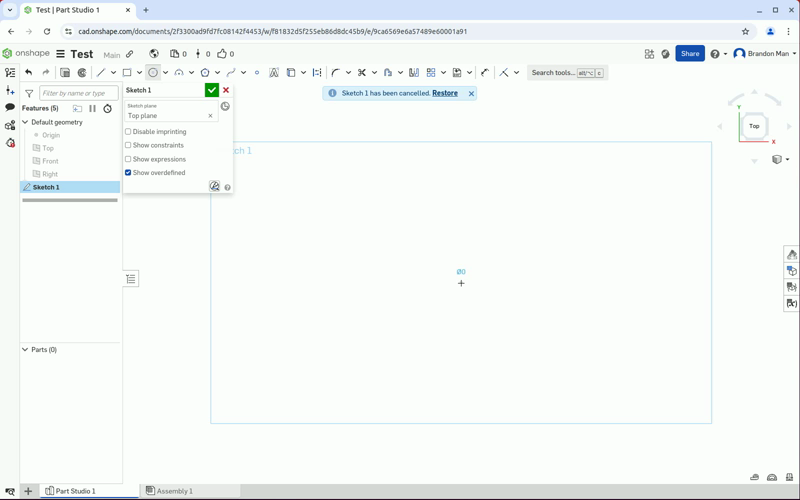
mouse_move(574, 282)
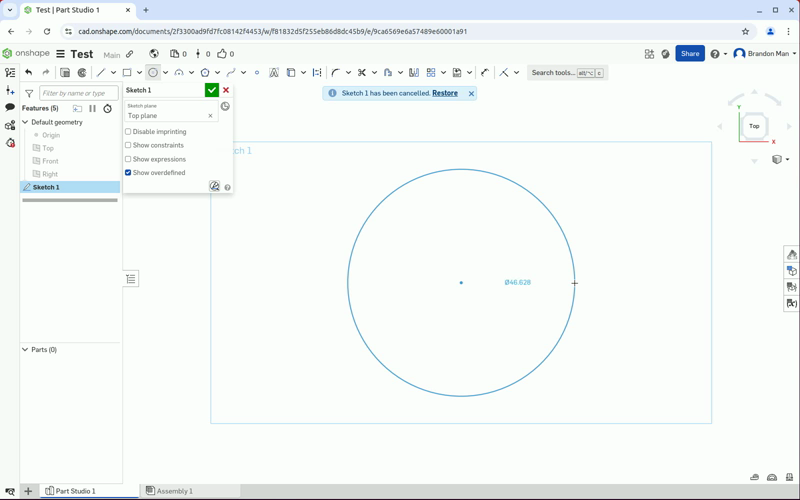
click(574, 282)
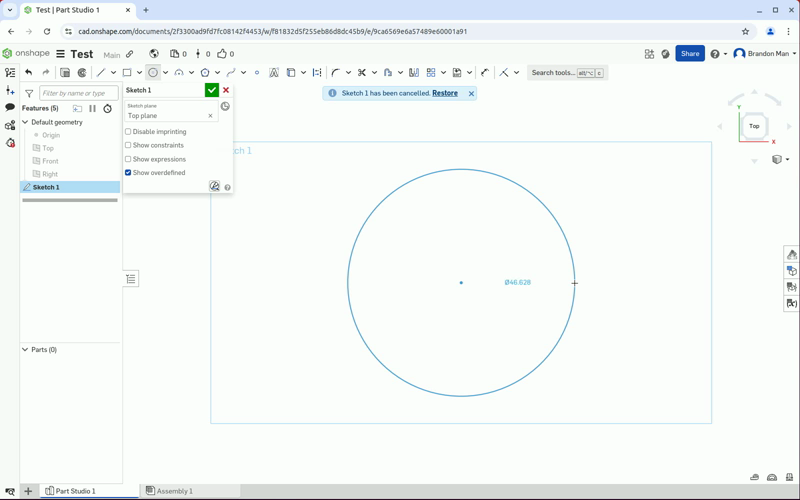
key(esc)
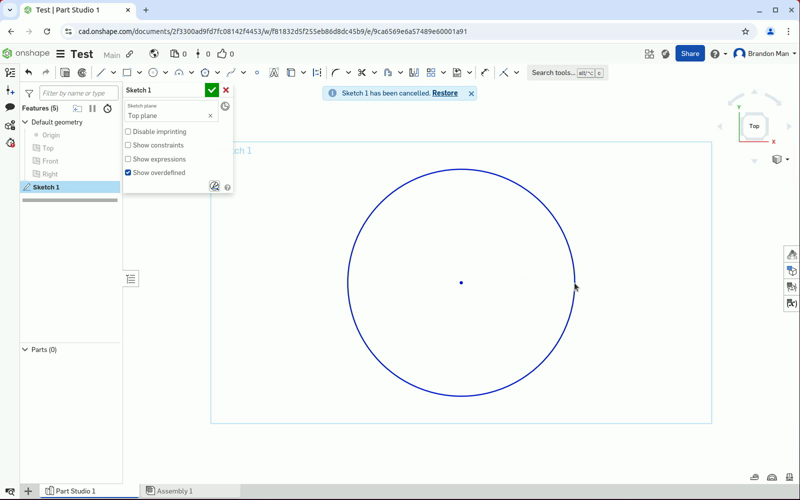
key(c)
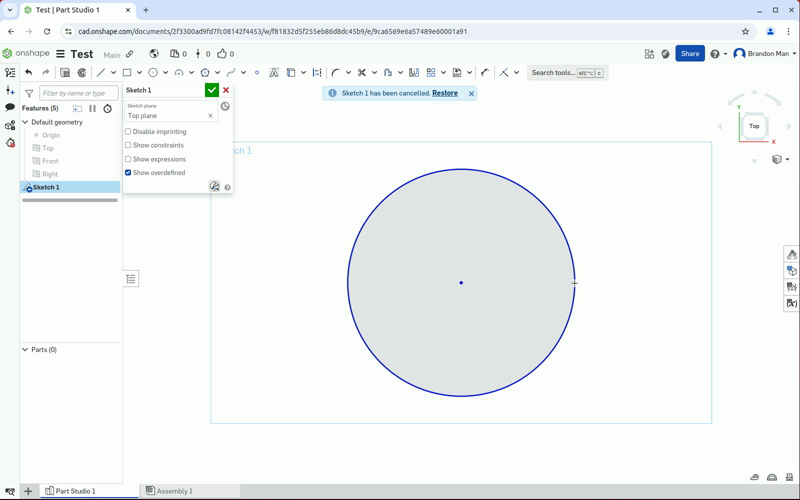
key_down(shift)
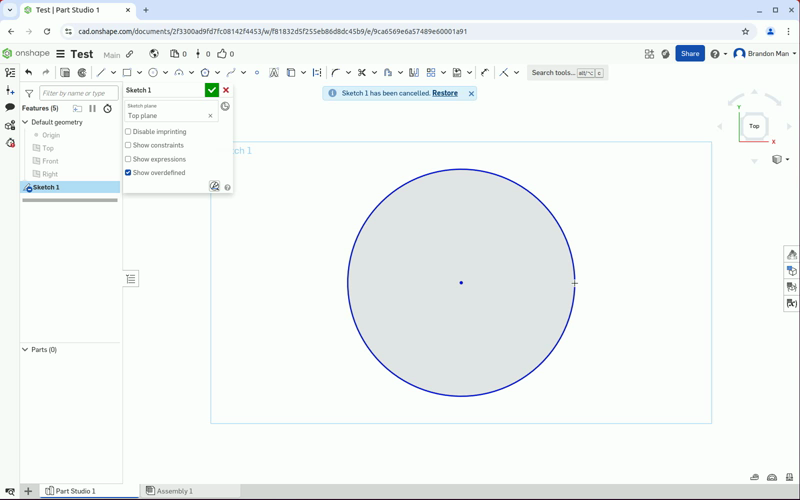
mouse_move(400, 341)
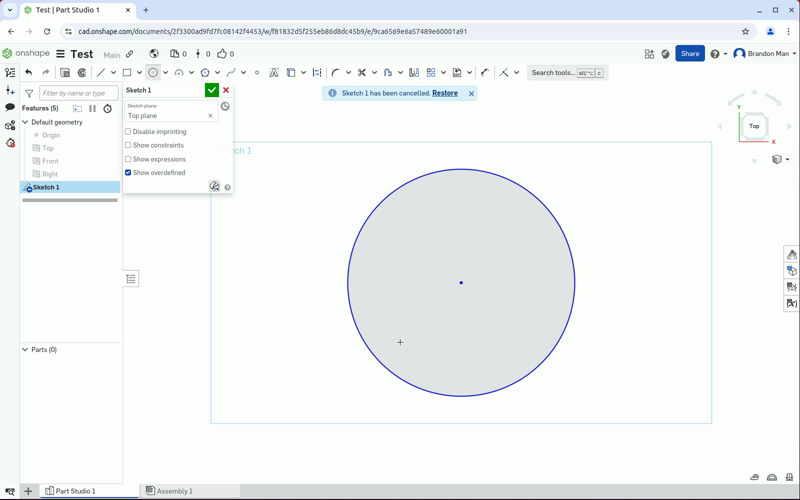
click(400, 341)
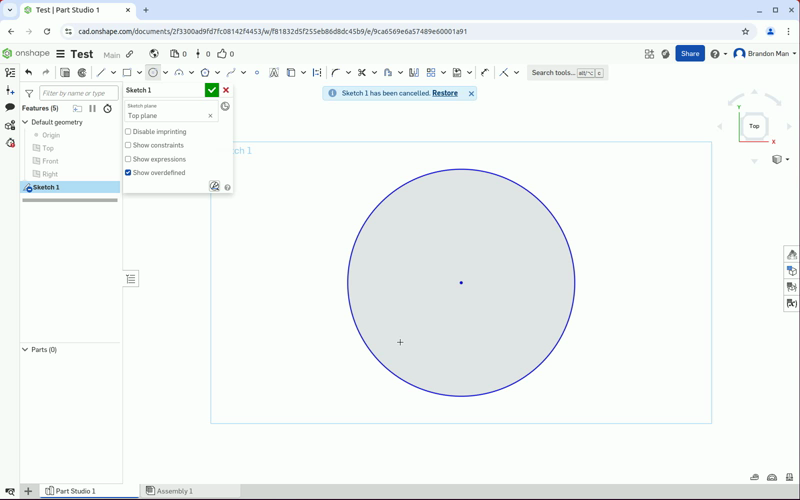
key_up(shift)
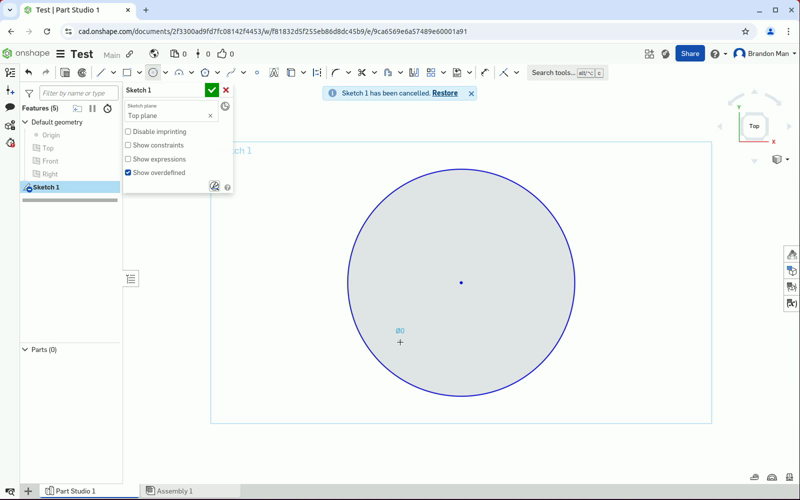
mouse_move(411, 341)
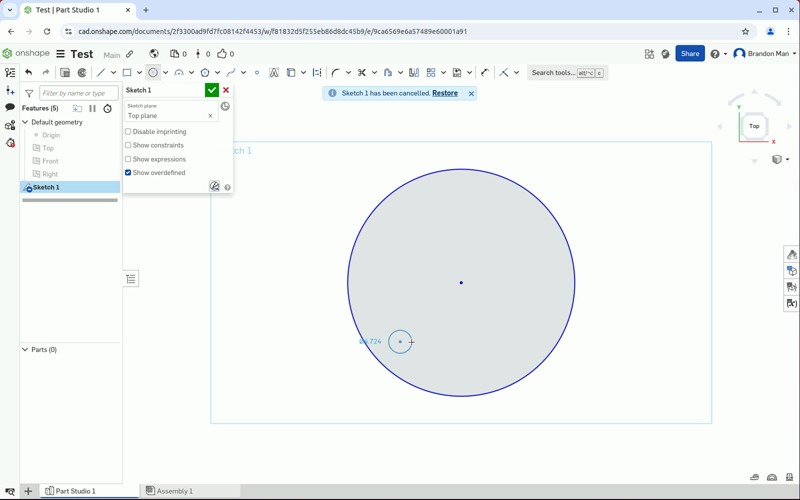
click(411, 341)
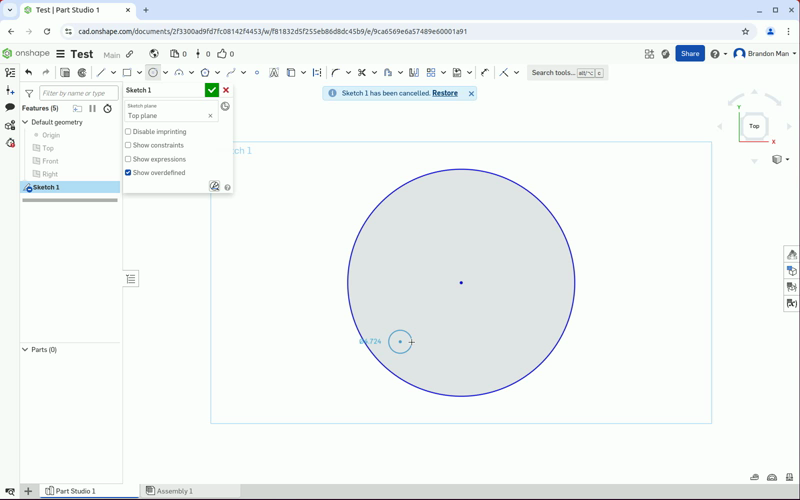
key(esc)
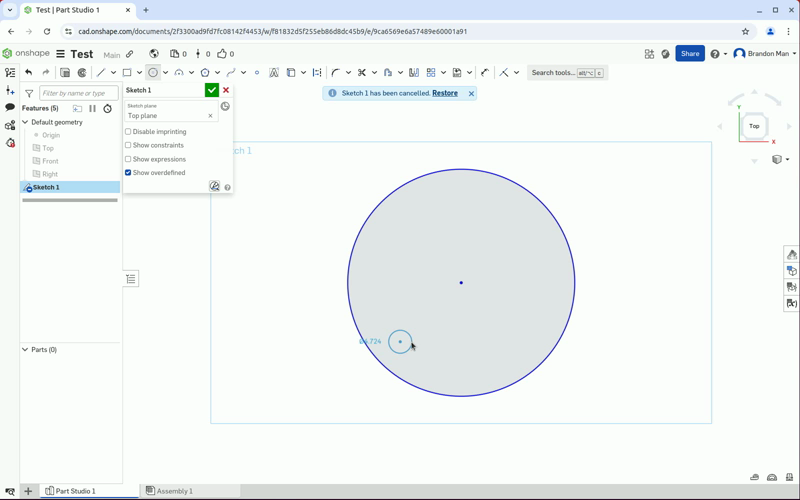
key(c)
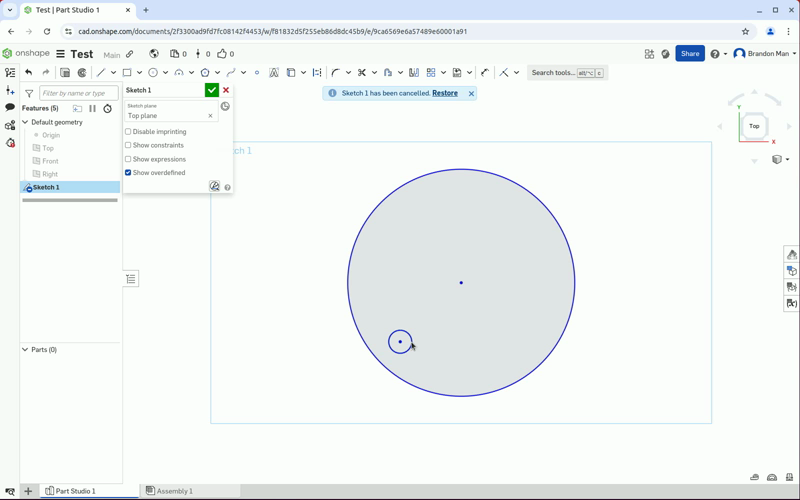
key_down(shift)
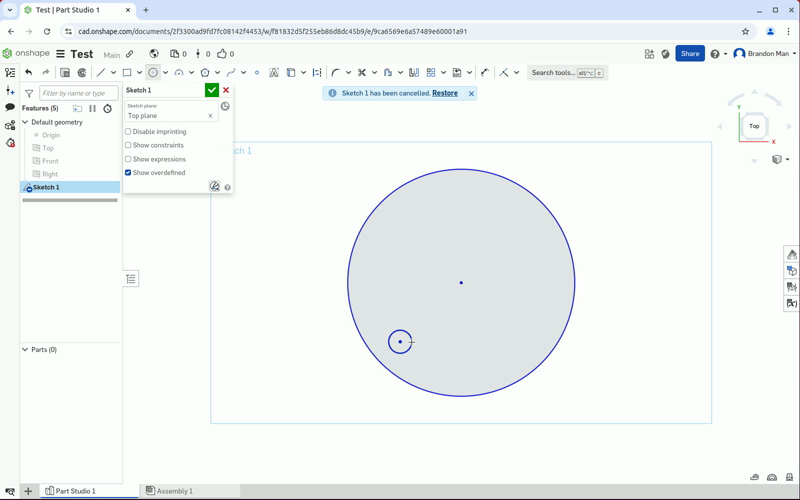
mouse_move(400, 224)
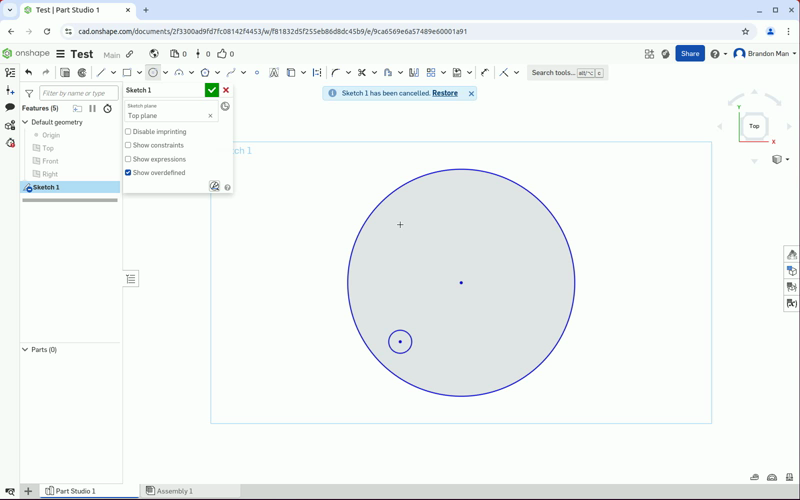
click(400, 224)
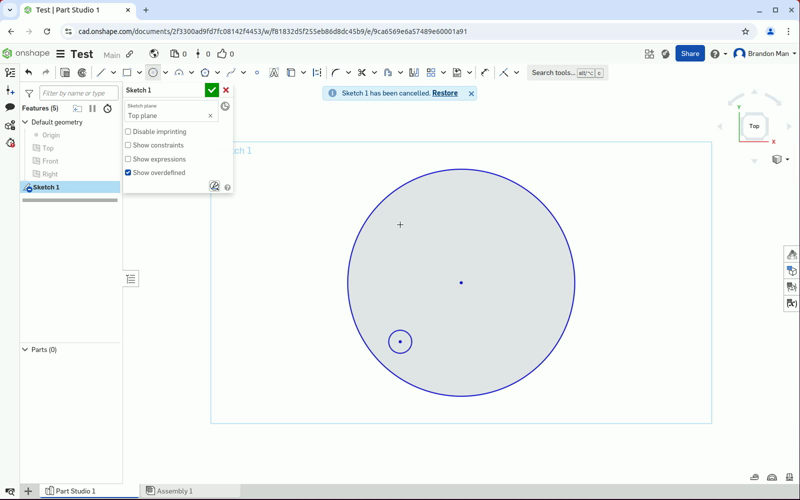
key_up(shift)
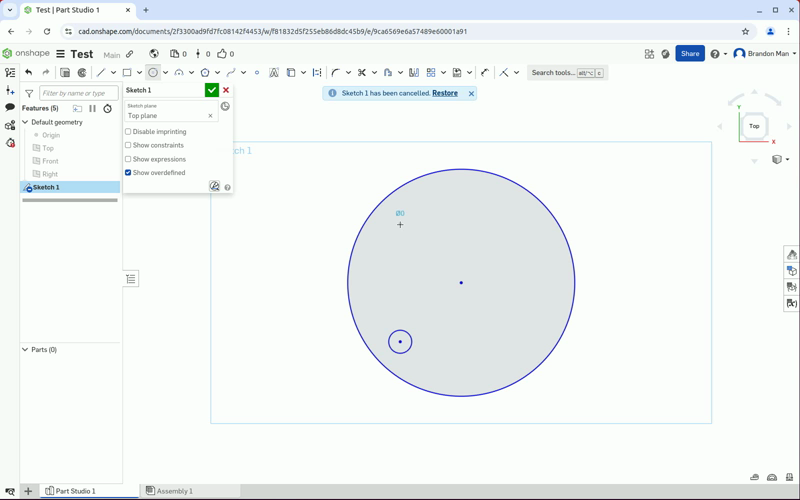
mouse_move(411, 224)
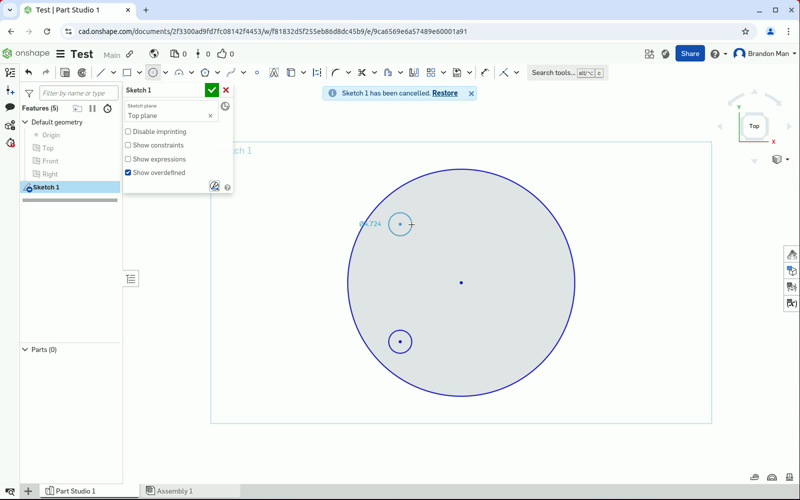
click(411, 224)
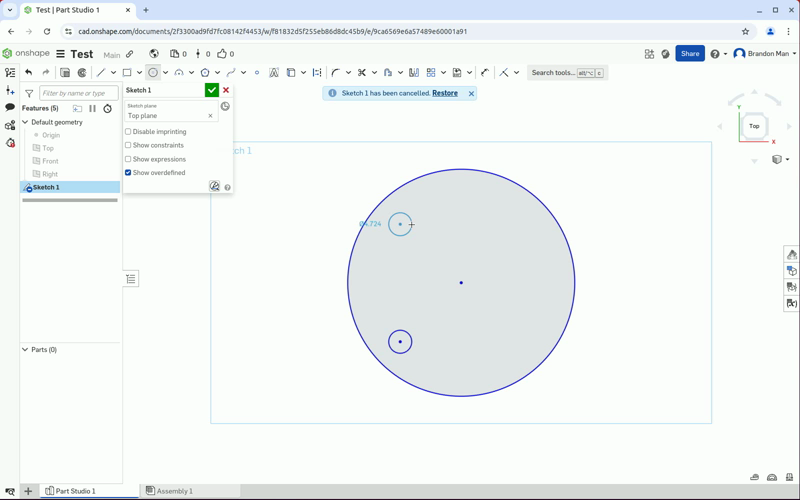
key(esc)
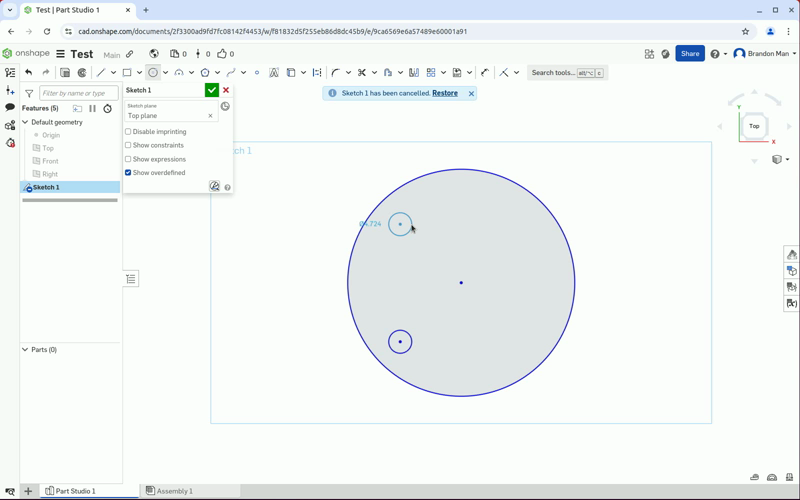
key(c)
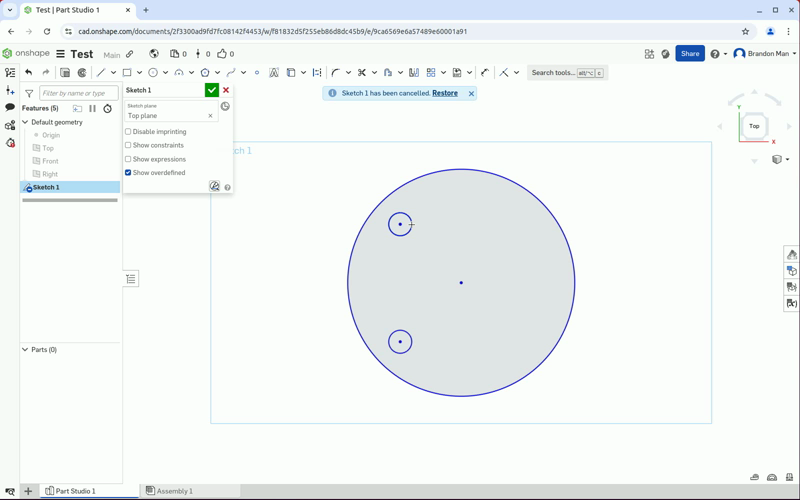
key_down(shift)
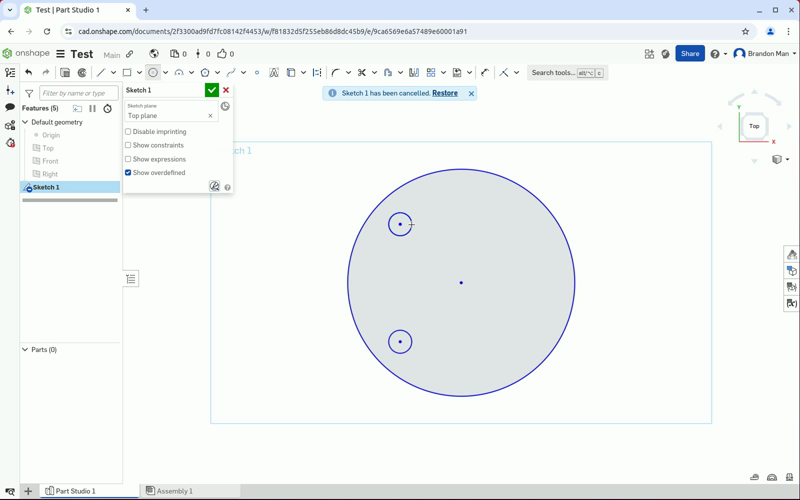
mouse_move(461, 282)
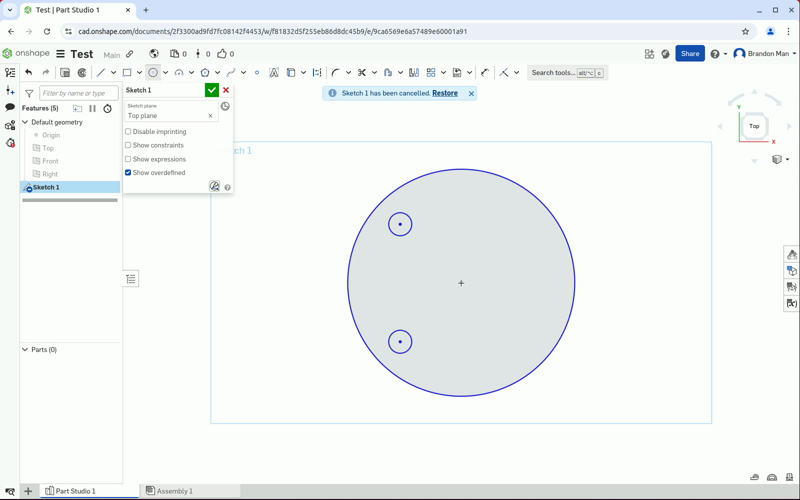
click(461, 282)
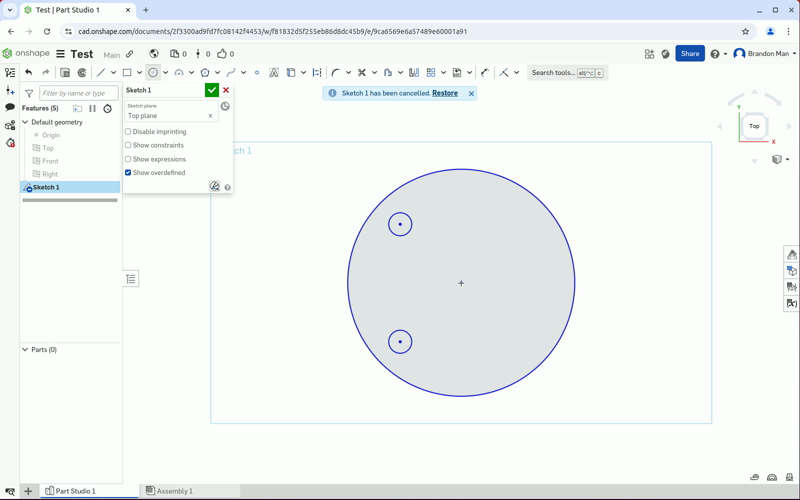
key_up(shift)
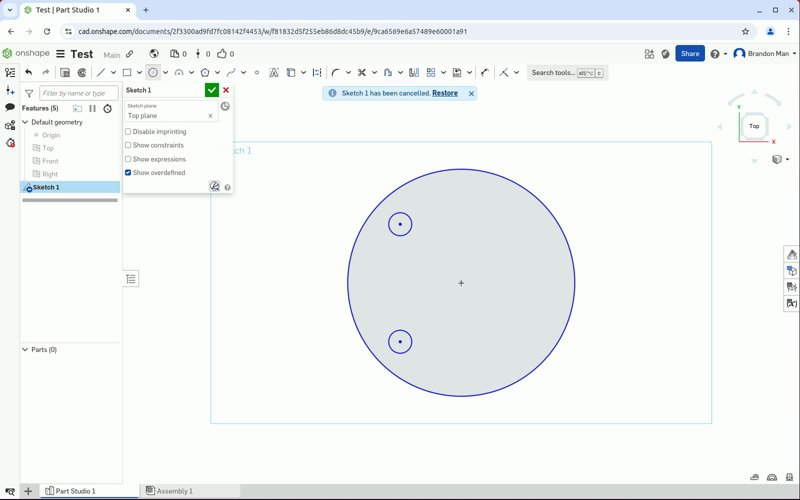
mouse_move(494, 282)
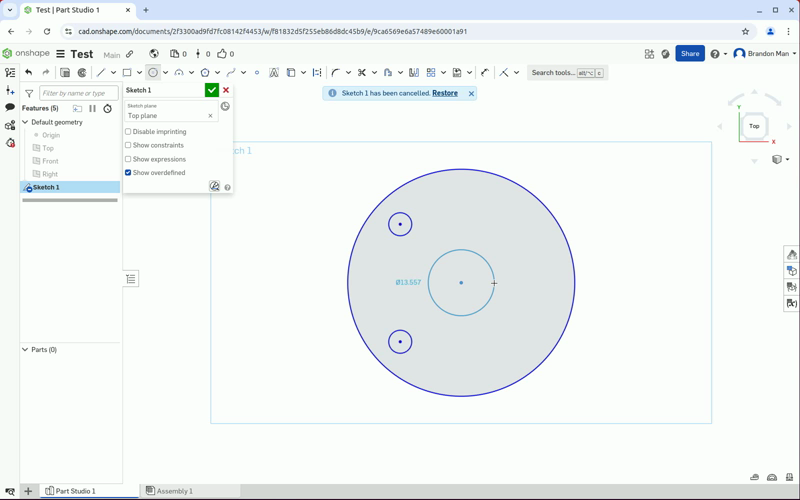
click(494, 282)
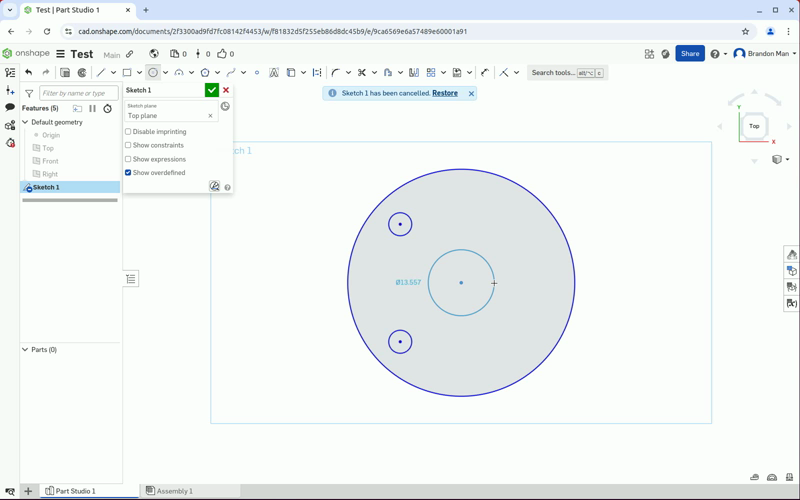
key(esc)
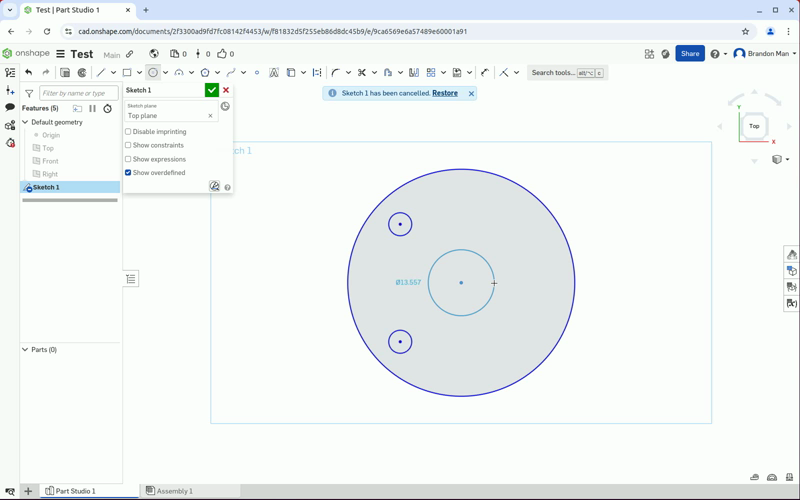
key(c)
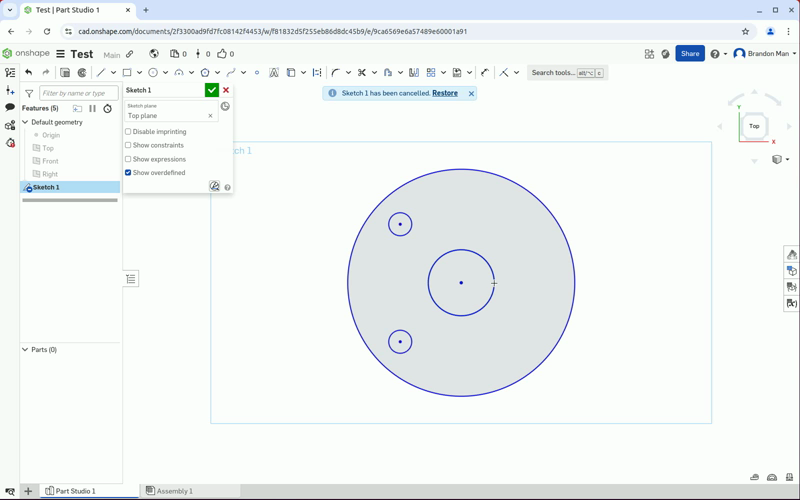
key_down(shift)
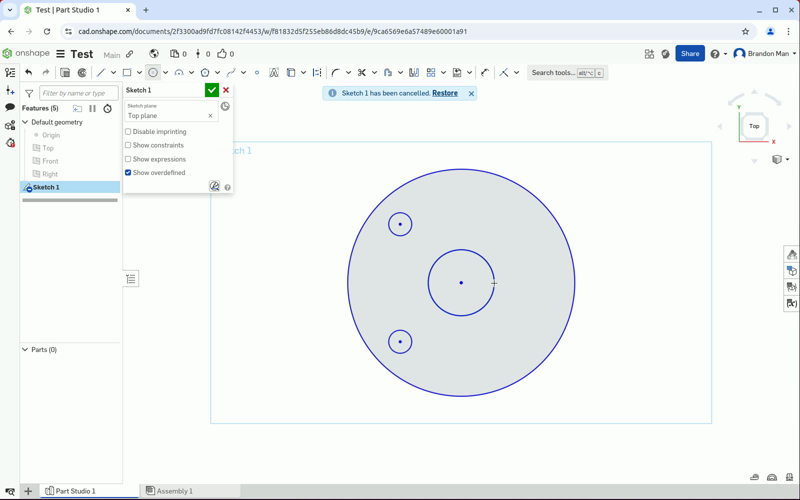
mouse_move(520, 341)
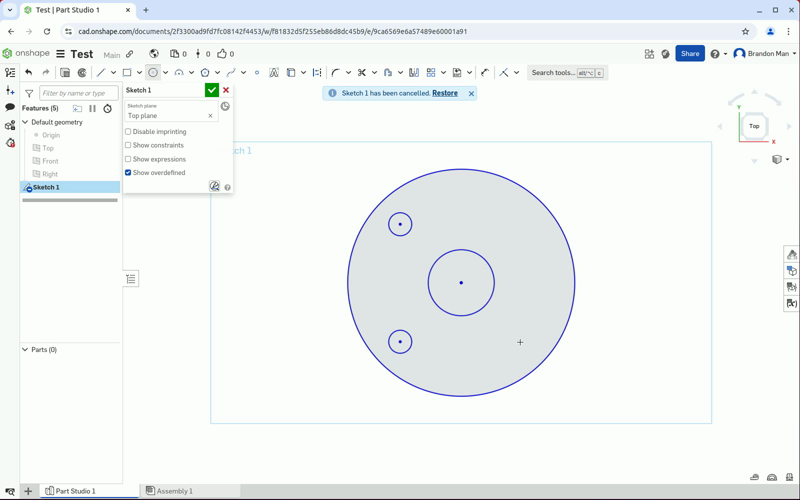
click(520, 341)
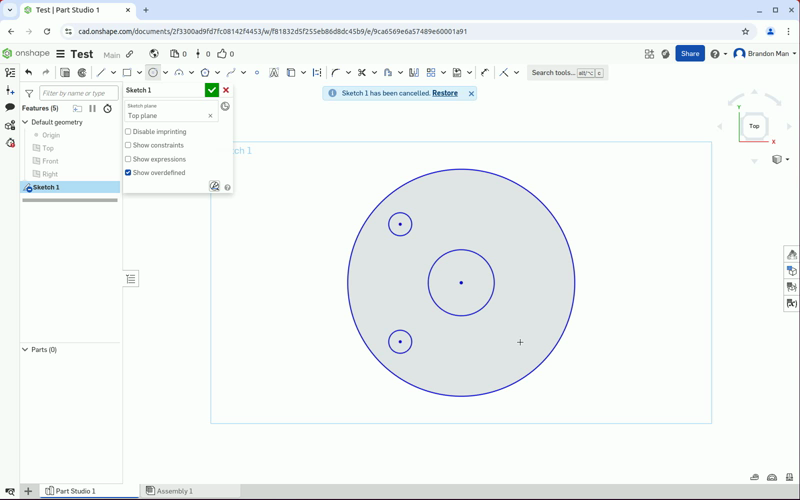
key_up(shift)
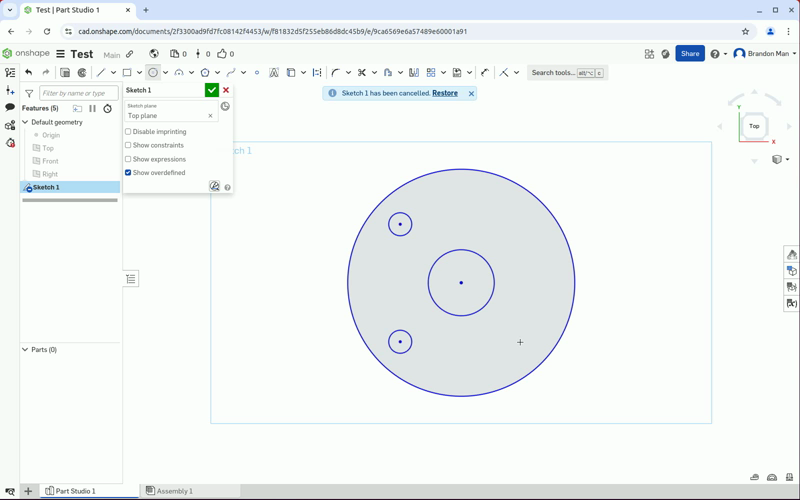
mouse_move(531, 341)
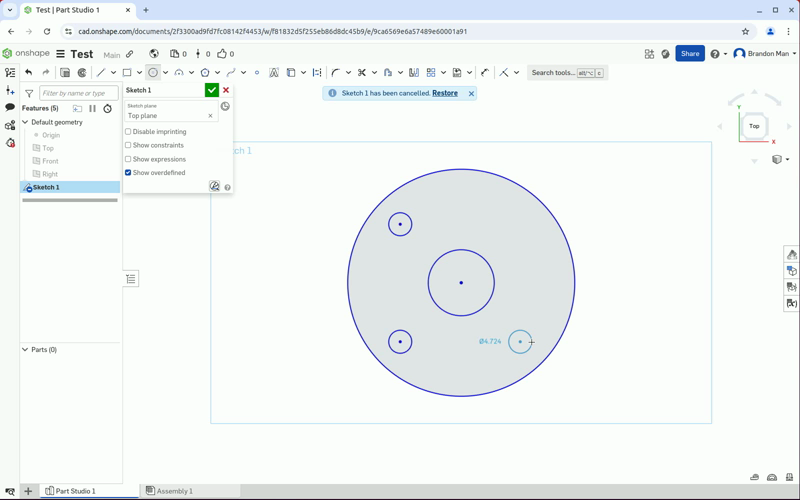
click(531, 341)
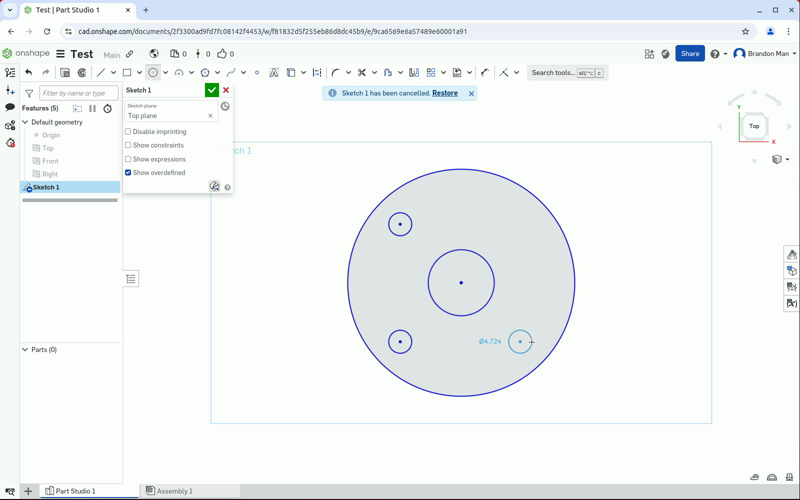
key(esc)
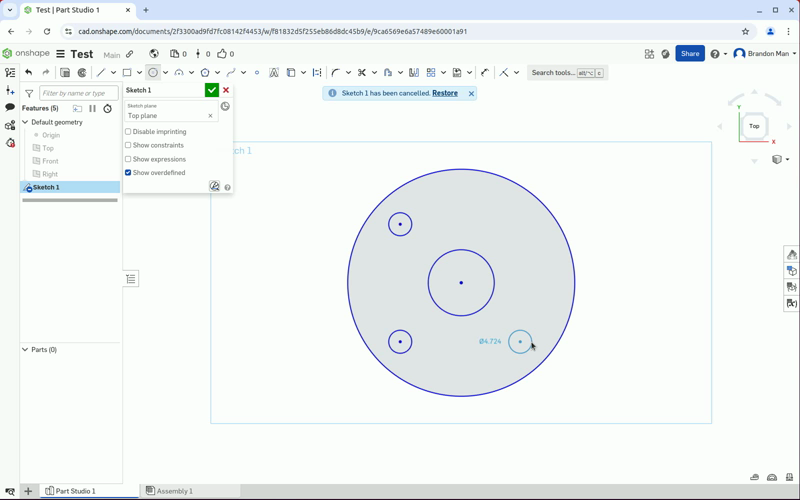
key(c)
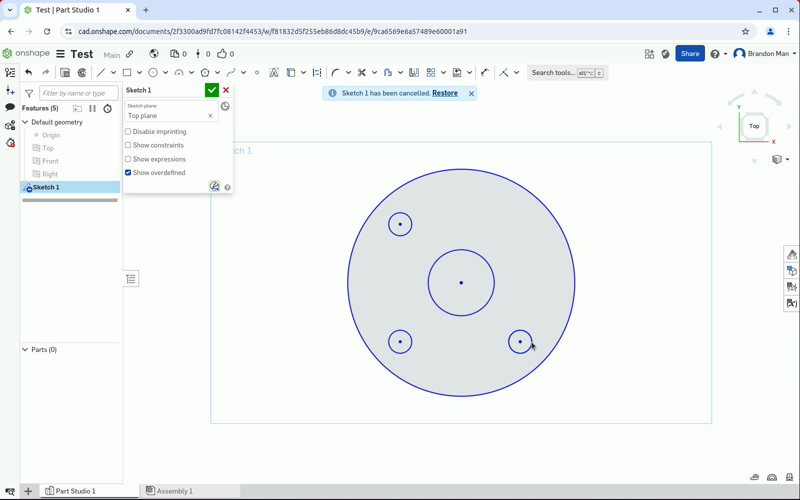
key_down(shift)
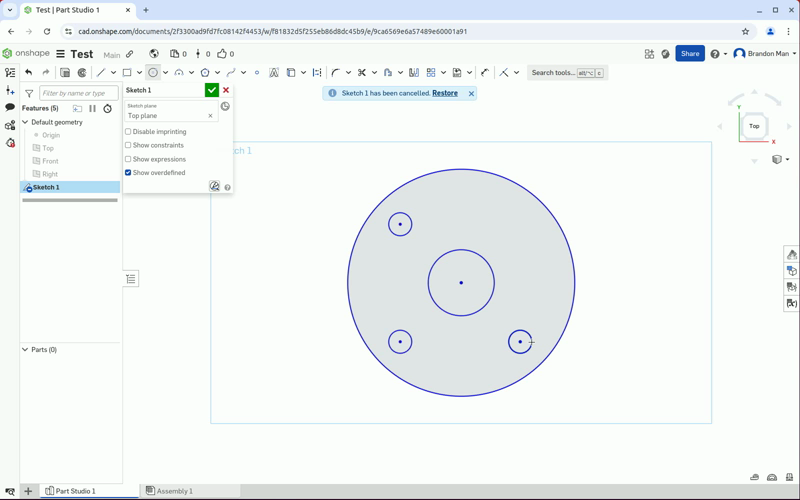
mouse_move(520, 224)
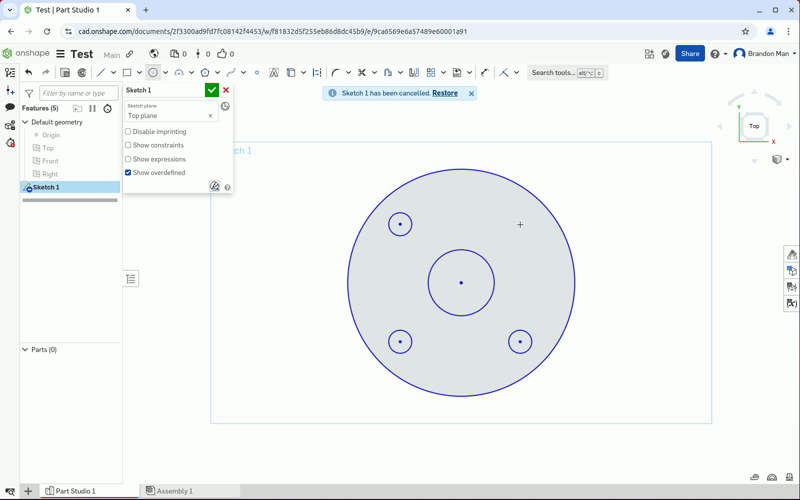
click(520, 224)
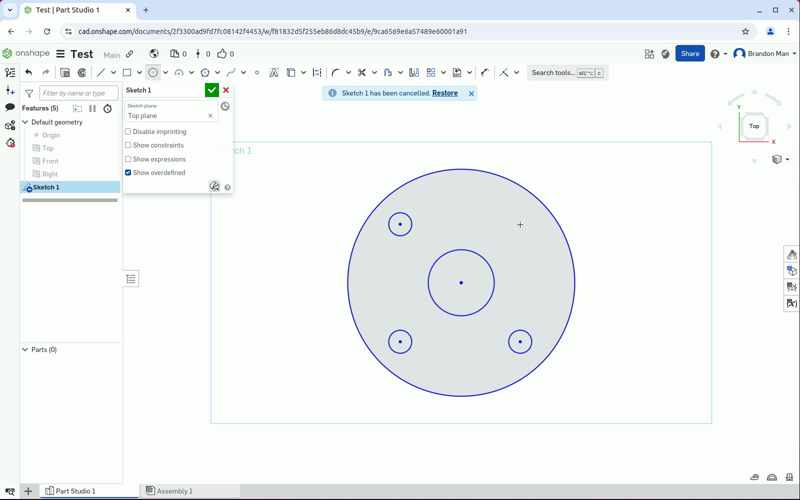
key_up(shift)
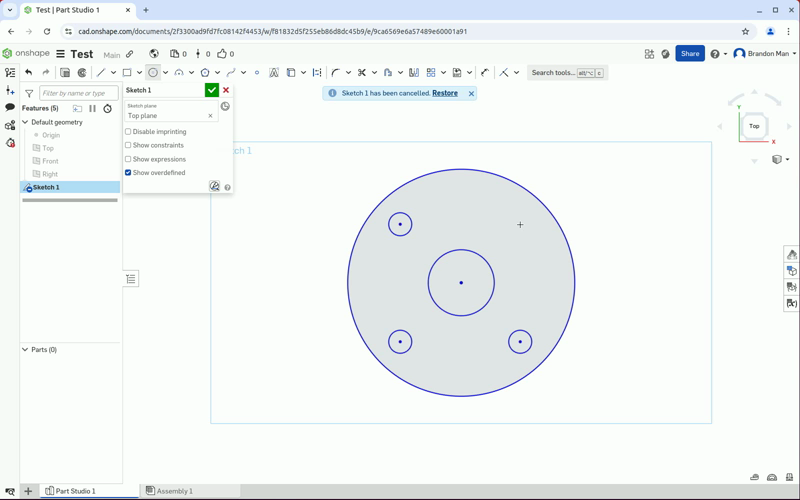
mouse_move(531, 224)
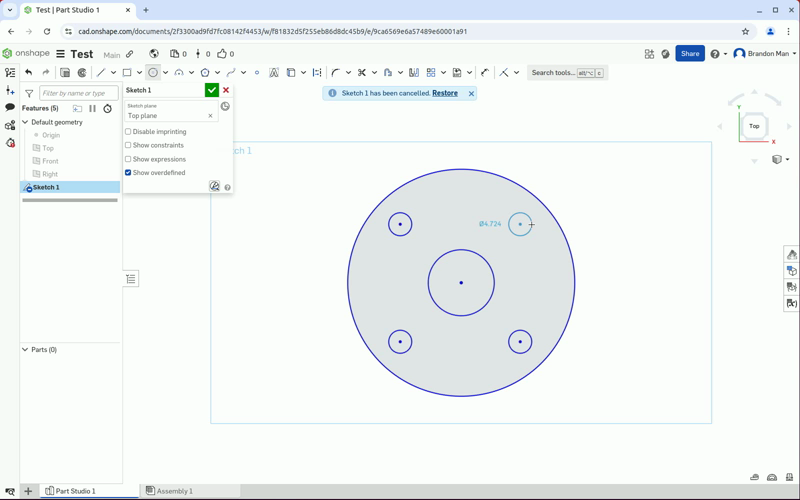
click(531, 224)
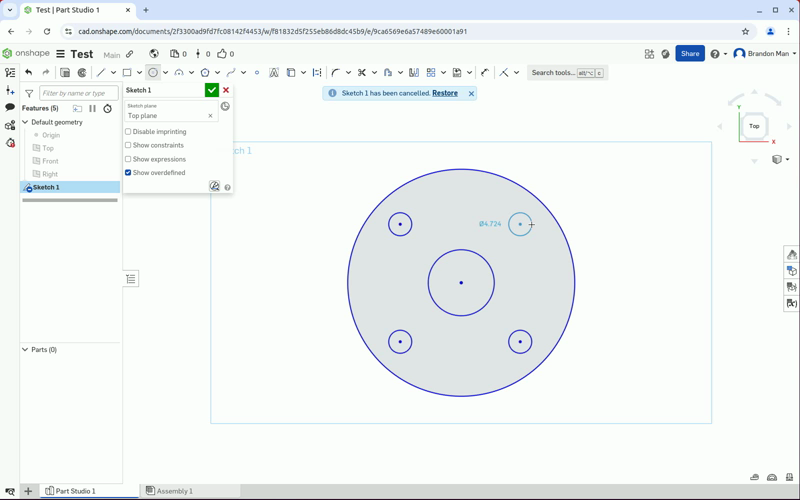
key(esc)
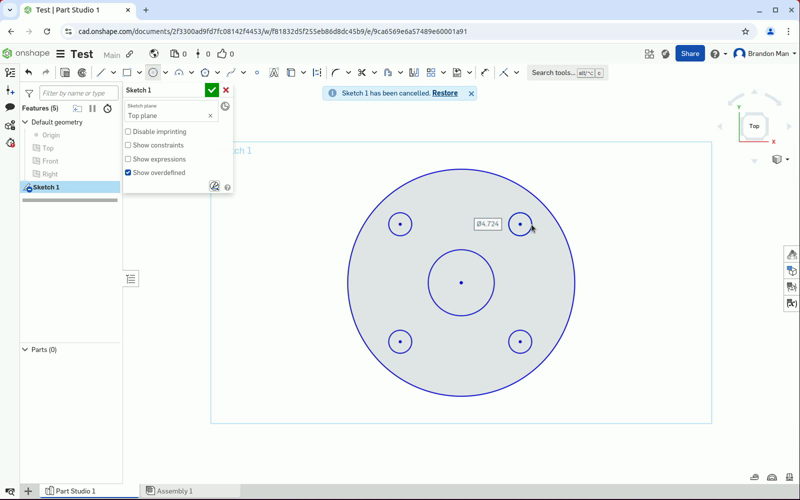
mouse_move(475, 338)
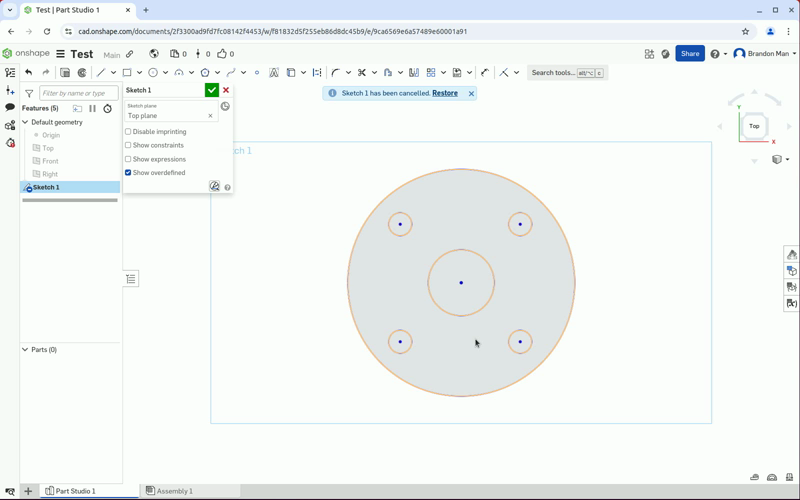
click(475, 338)
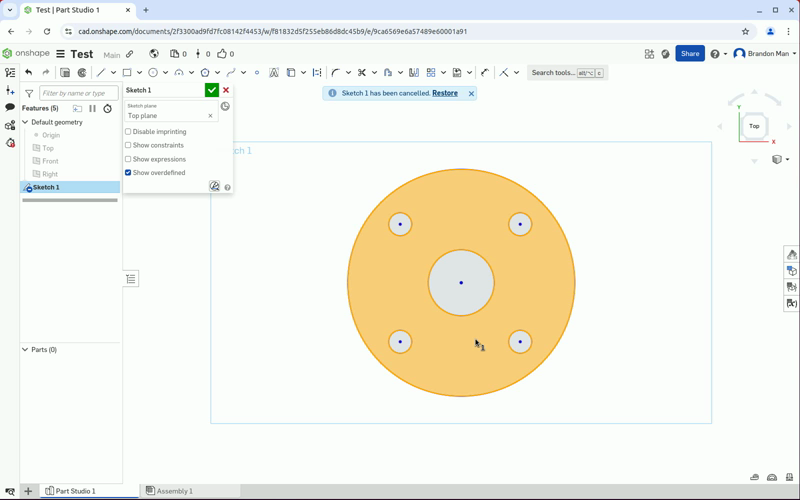
mouse_move(73, 352)
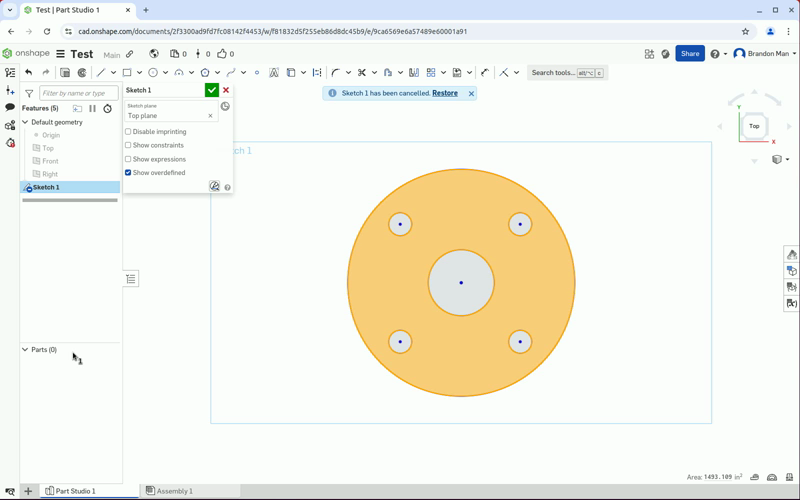
key(shift+y)
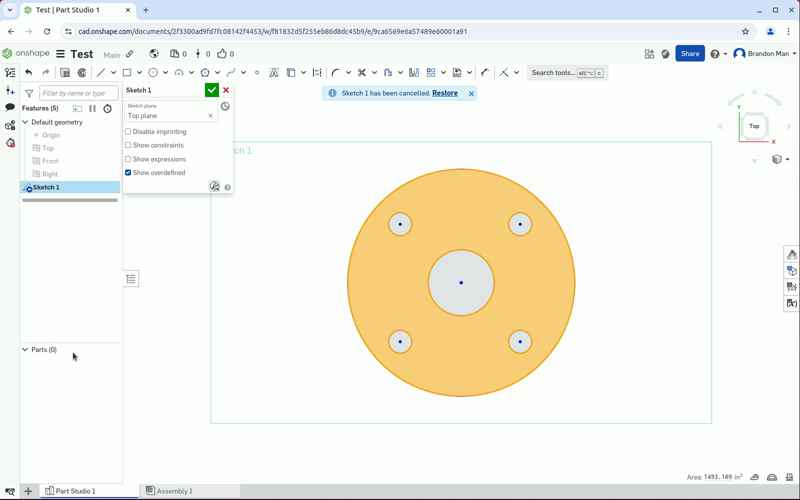
key(shift+e)
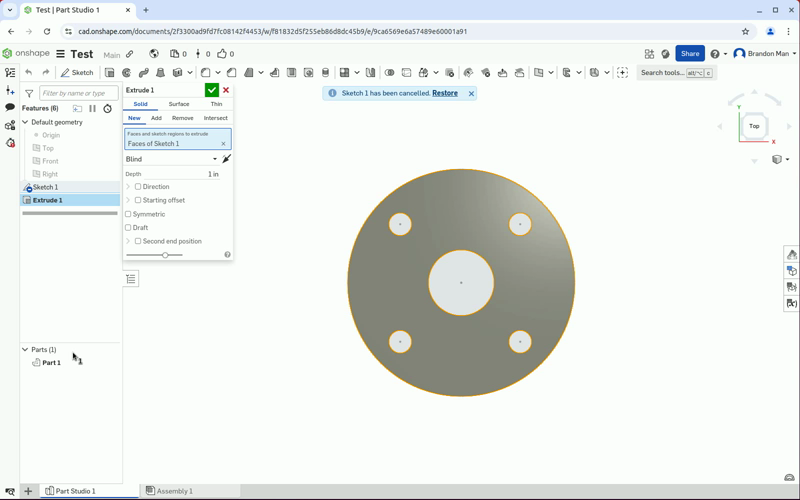
mouse_move(143, 106)
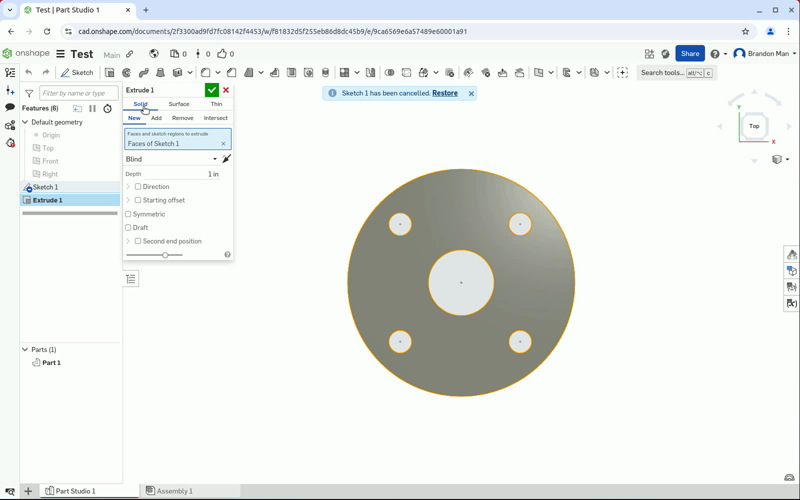
click(143, 106)
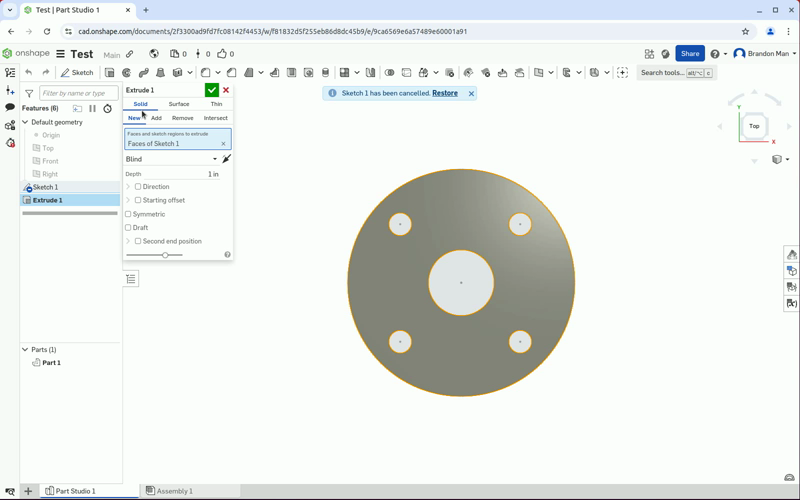
mouse_move(137, 120)
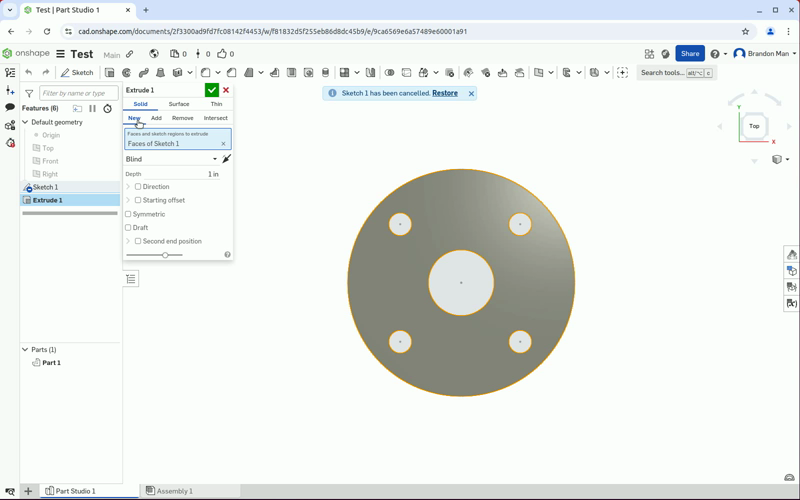
click(137, 120)
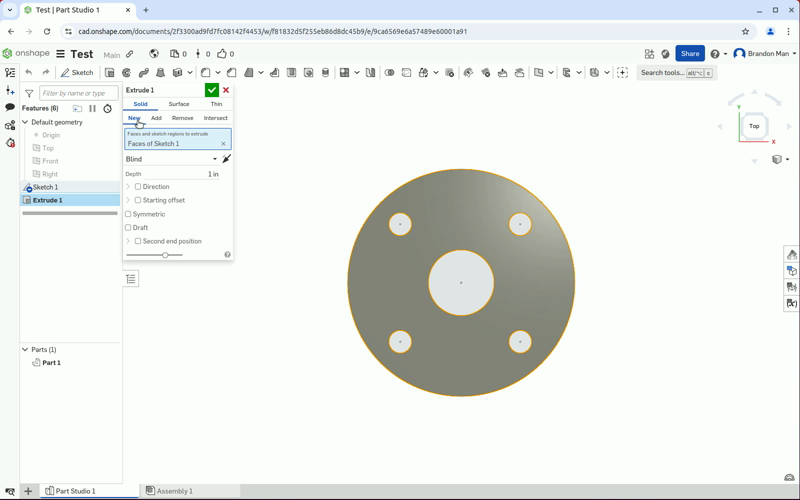
key(tab, 4)
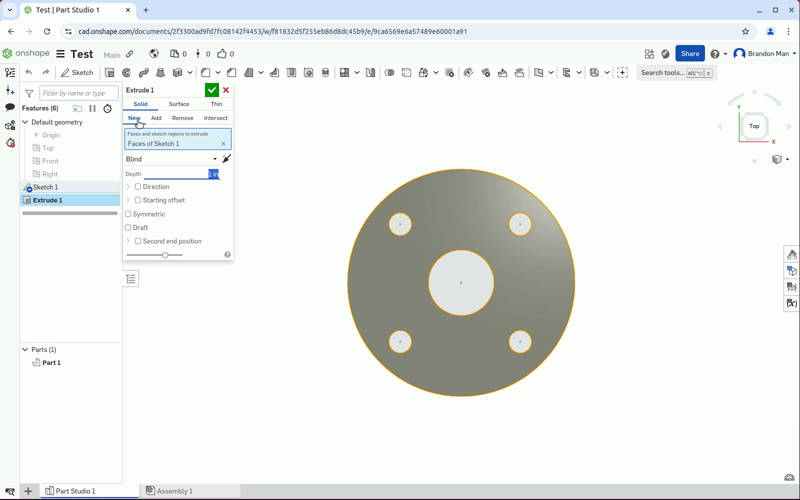
text(2.648)
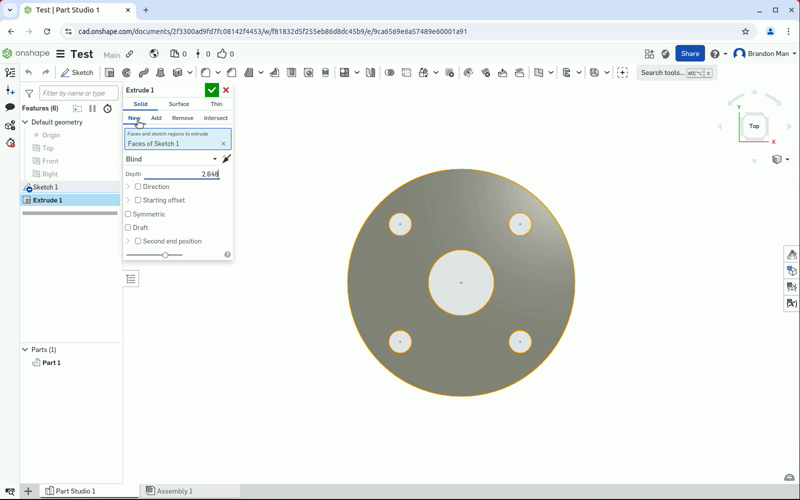
key(enter)
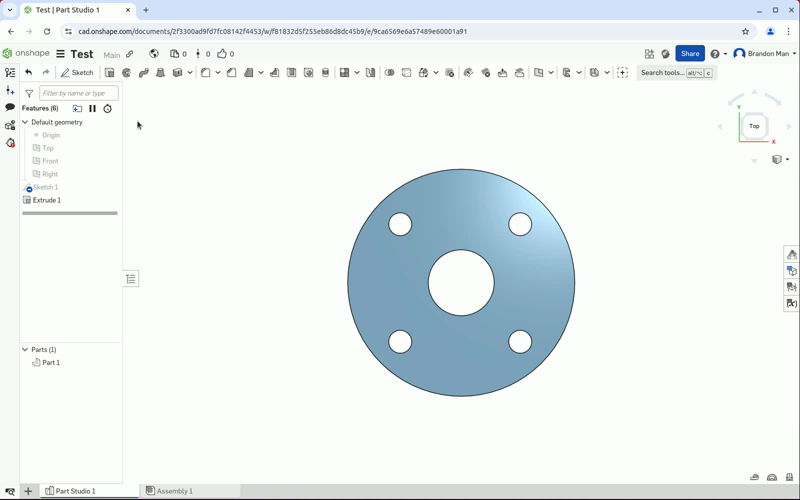
key(shift+h)
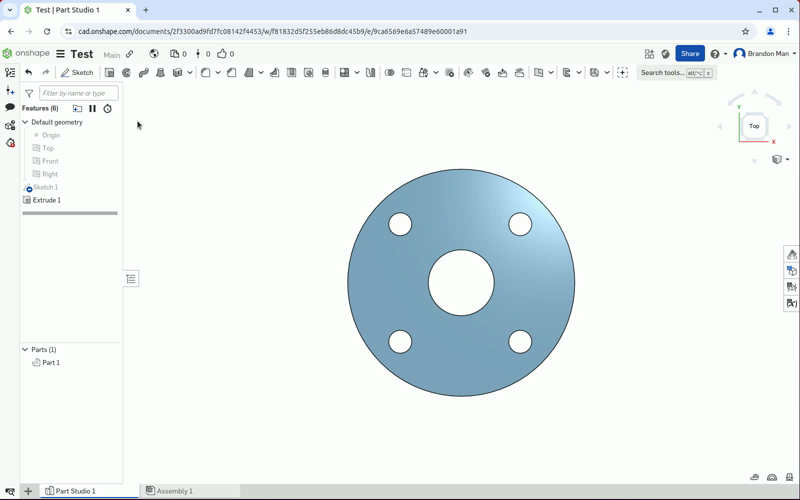
key(shift+h)
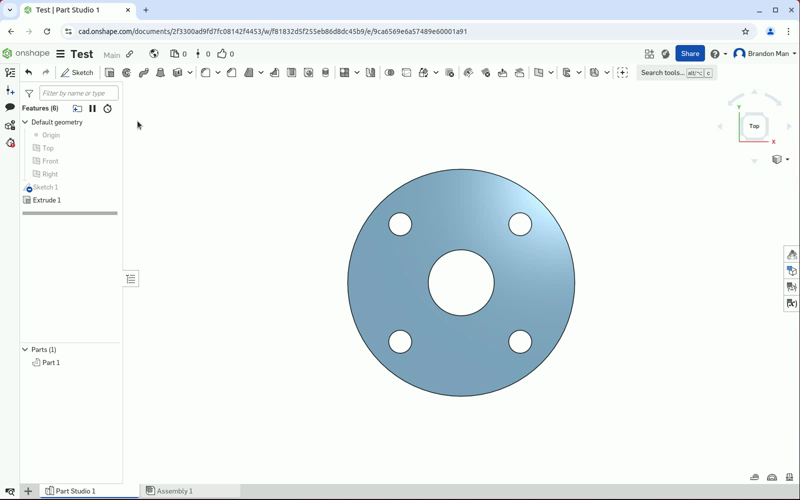
mouse_move(73, 189)
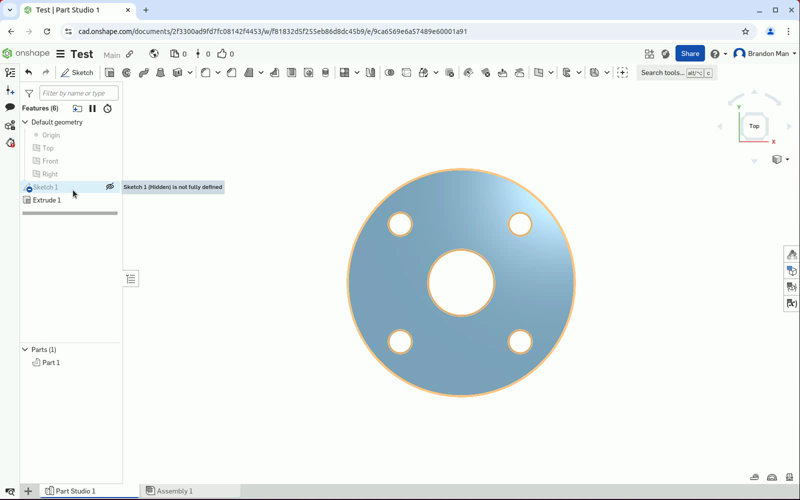
click(73, 189)
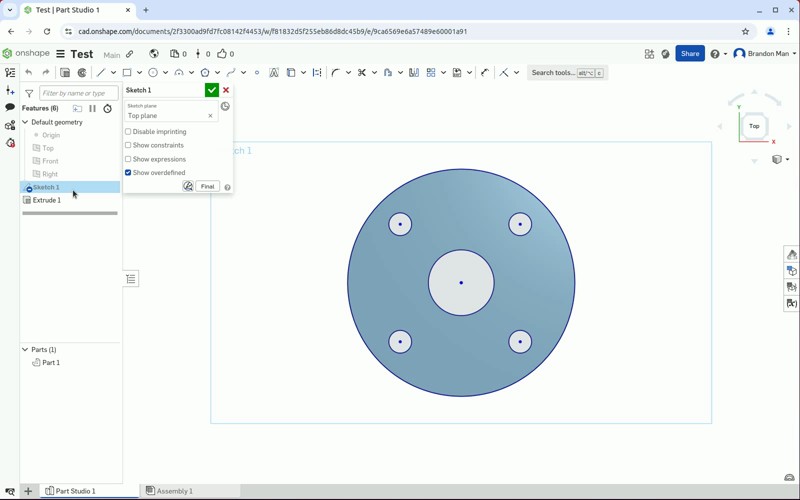
mouse_move(229, 92)
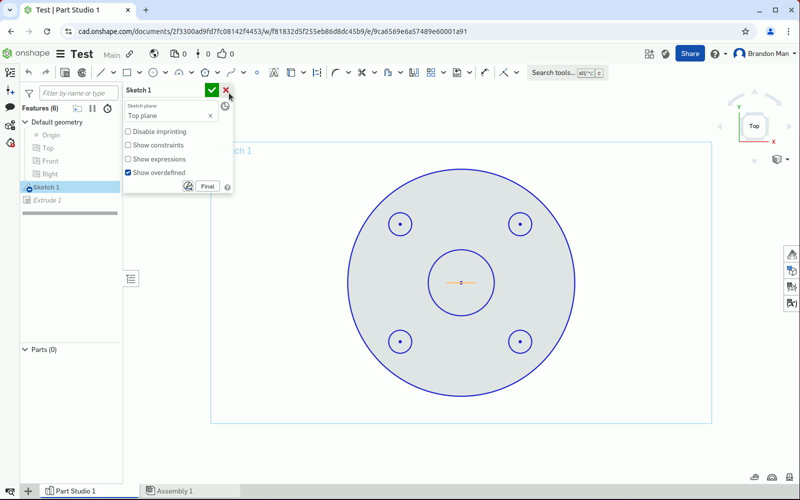
click(229, 92)
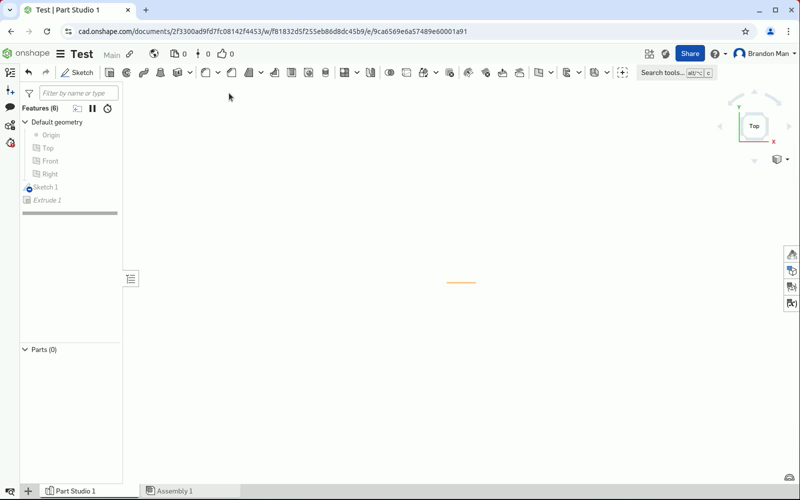
mouse_move(541, 75)
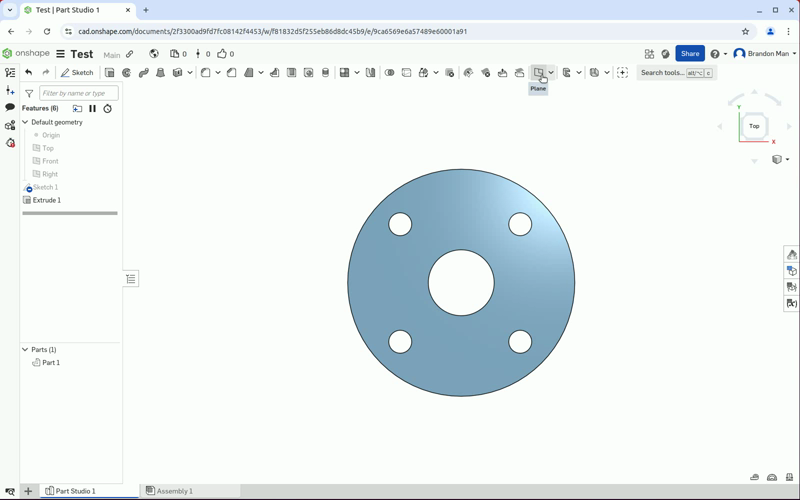
click(541, 75)
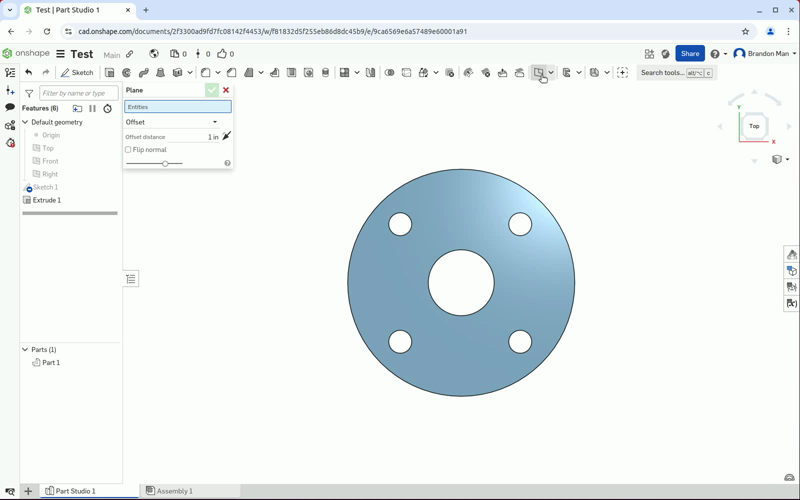
mouse_move(73, 150)
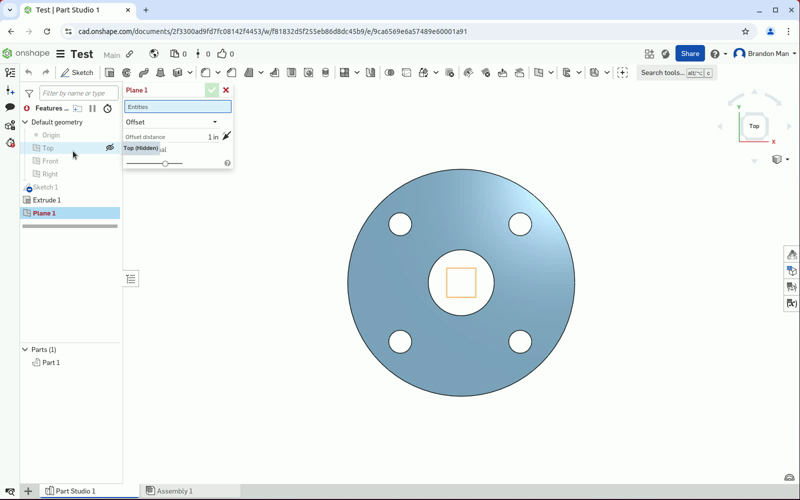
click(73, 150)
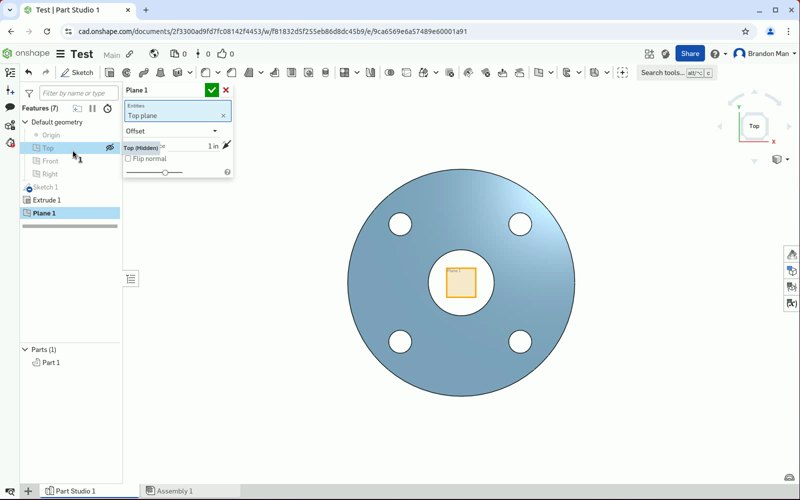
key(tab, 2)
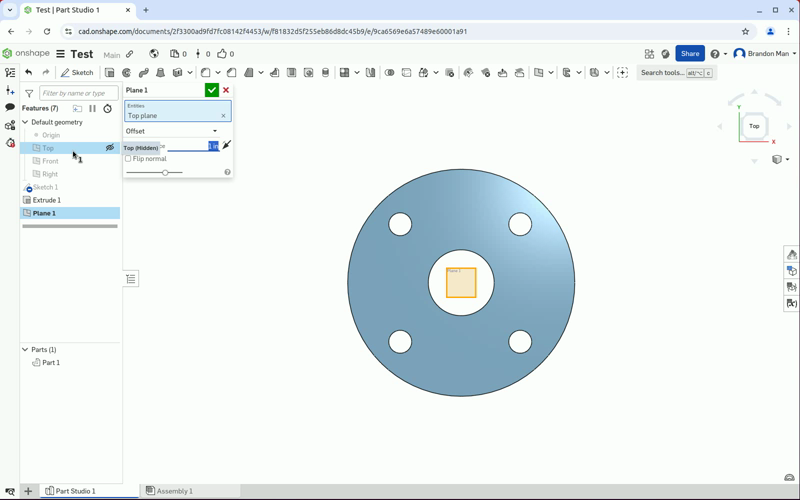
text(2.65)
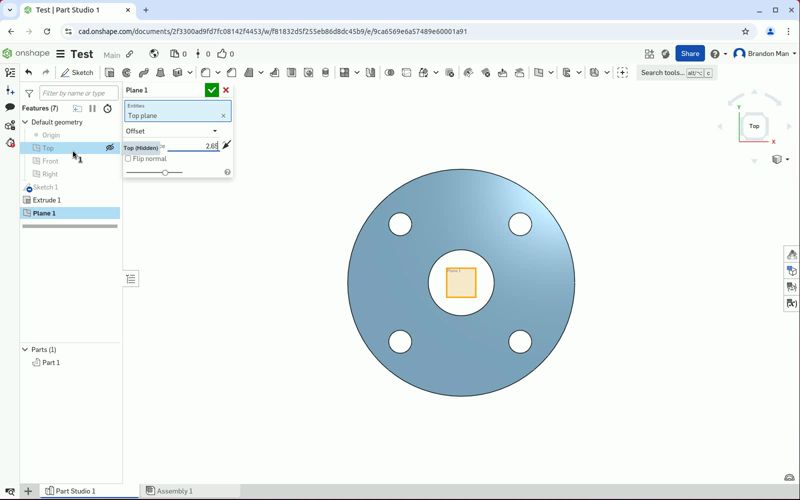
key(enter, 2)
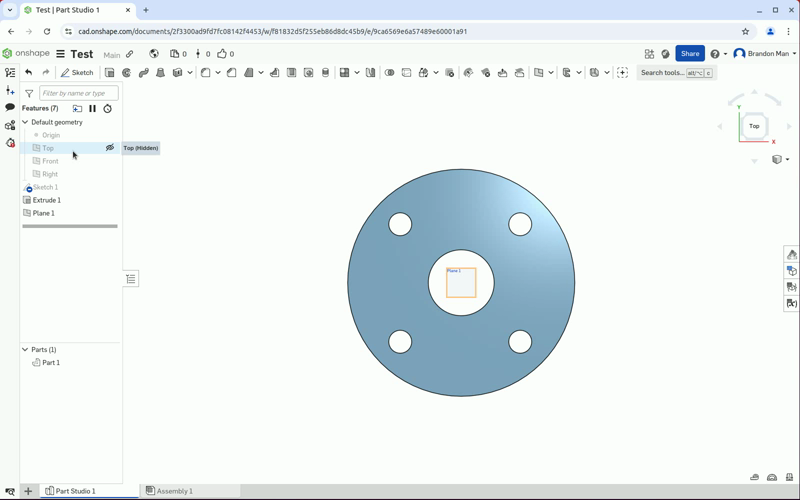
key(shift+s)
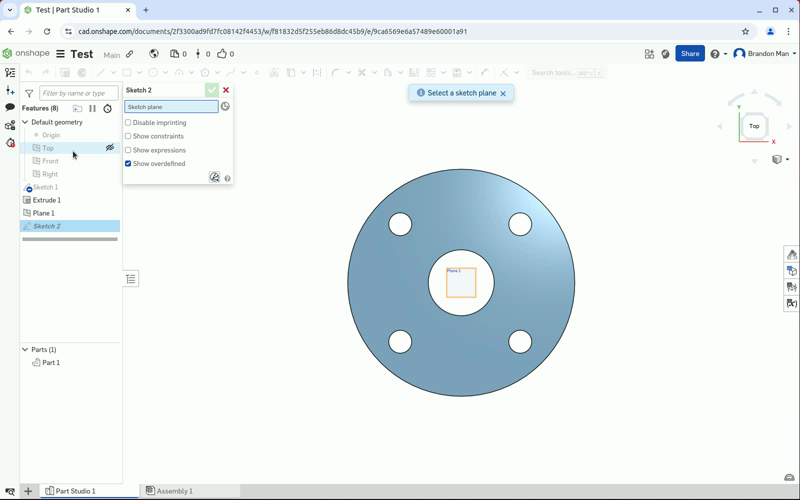
mouse_move(73, 215)
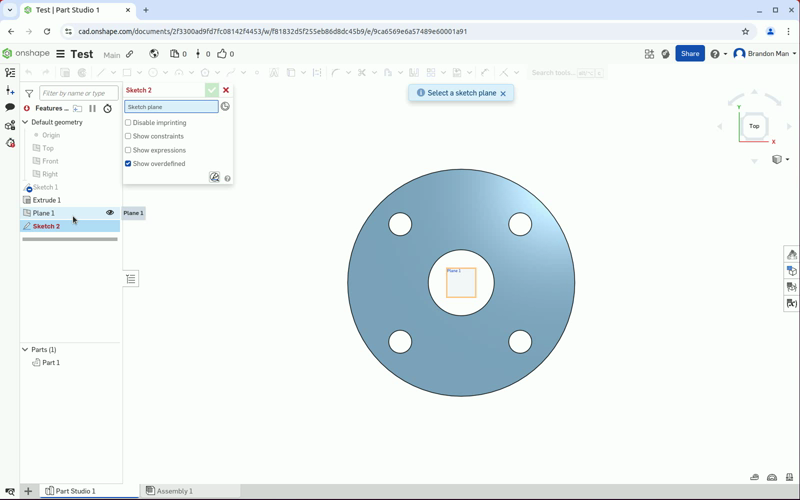
click(73, 215)
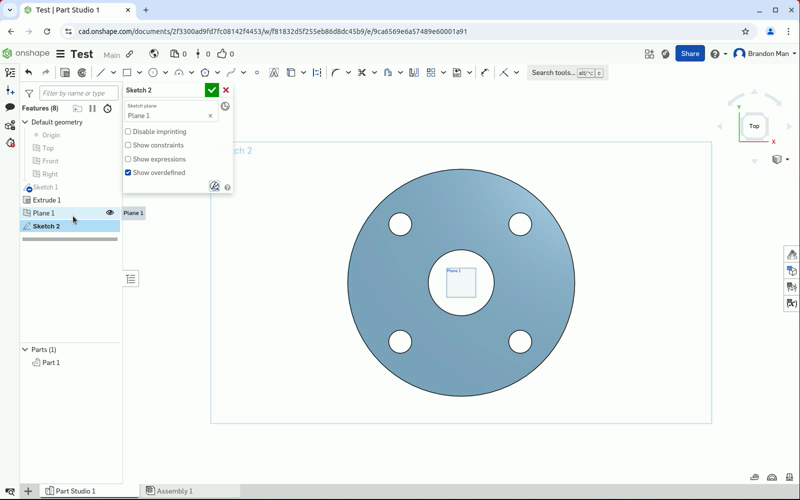
mouse_move(73, 352)
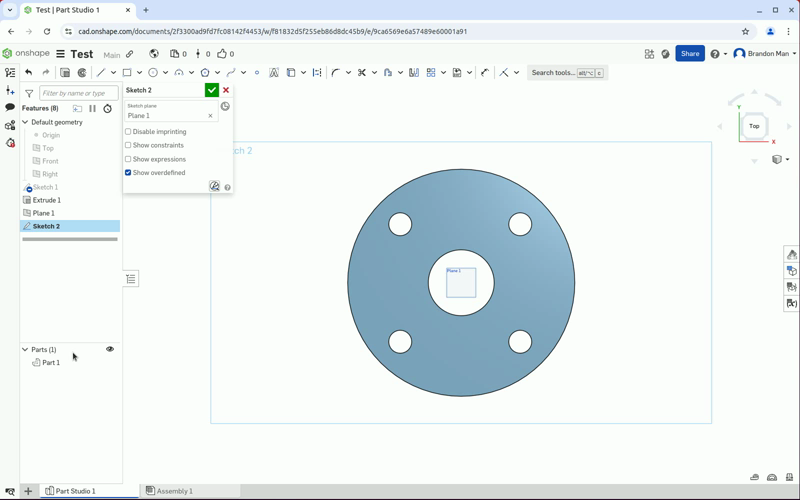
key(y)
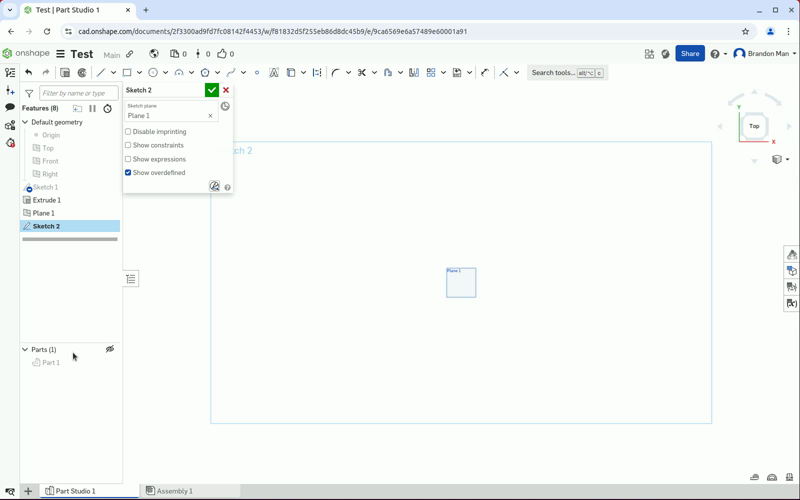
key(c)
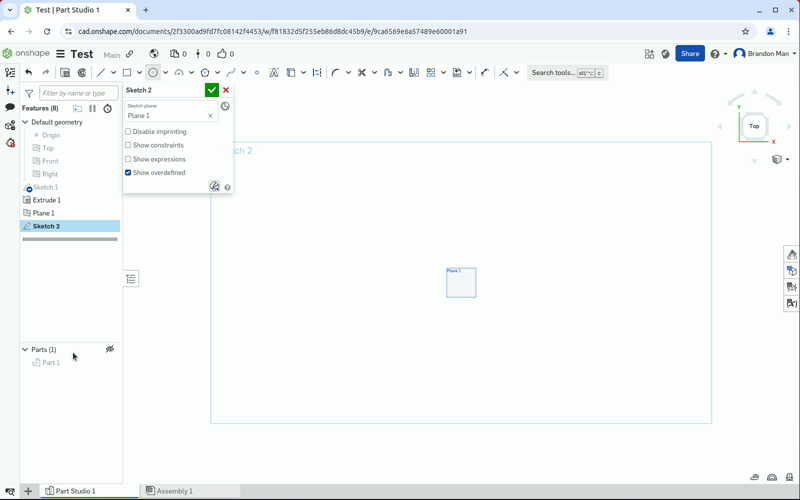
key_down(shift)
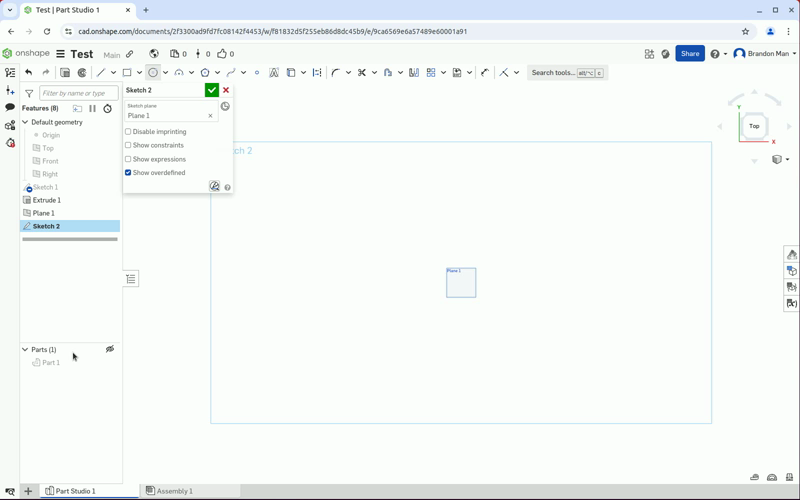
mouse_move(402, 342)
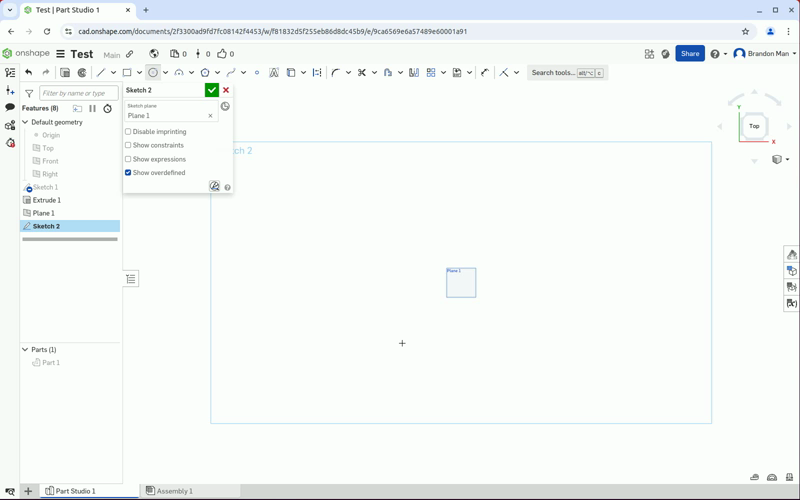
click(402, 342)
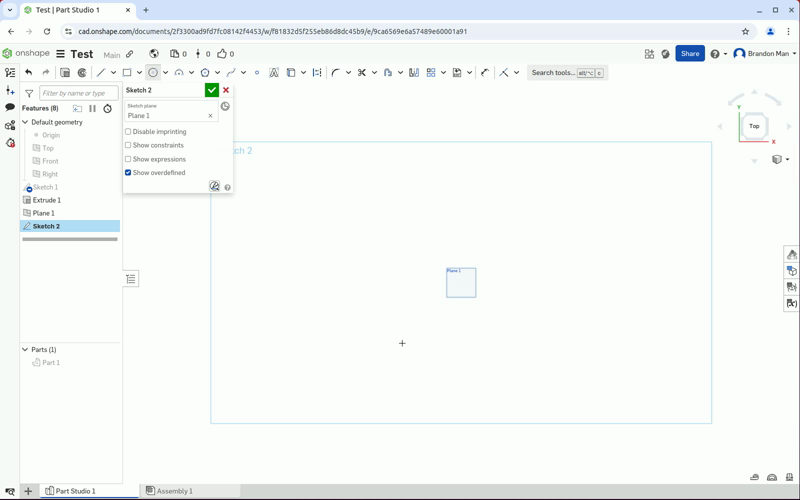
key_up(shift)
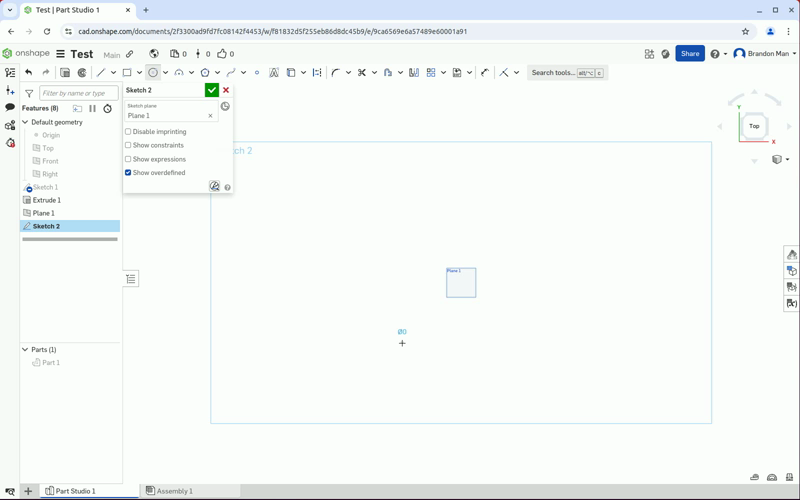
mouse_move(413, 342)
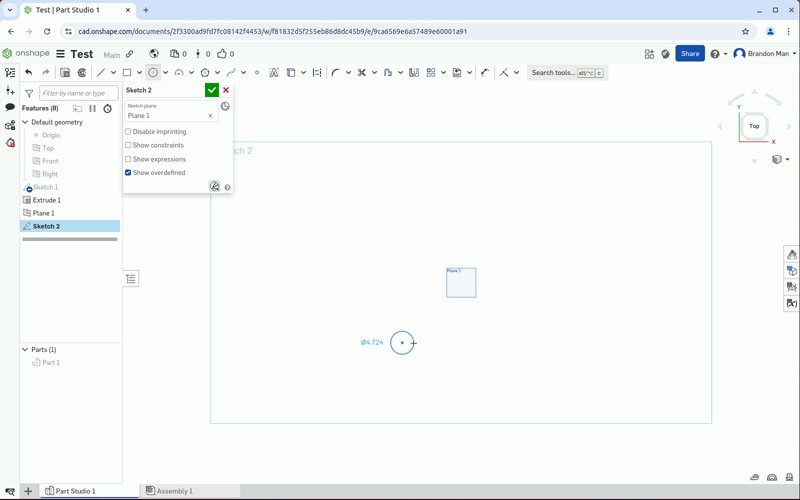
click(413, 342)
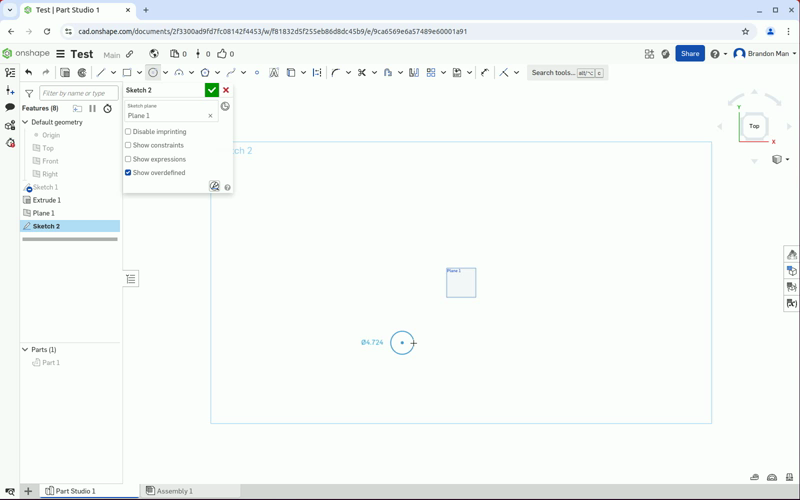
key(esc)
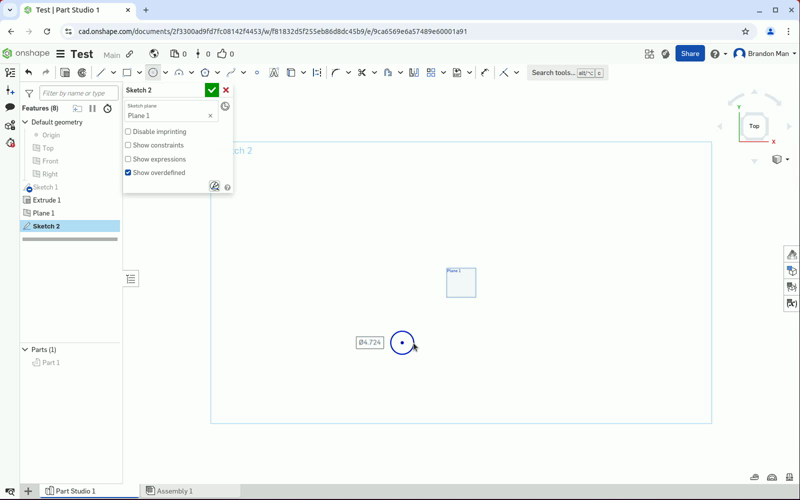
mouse_move(403, 343)
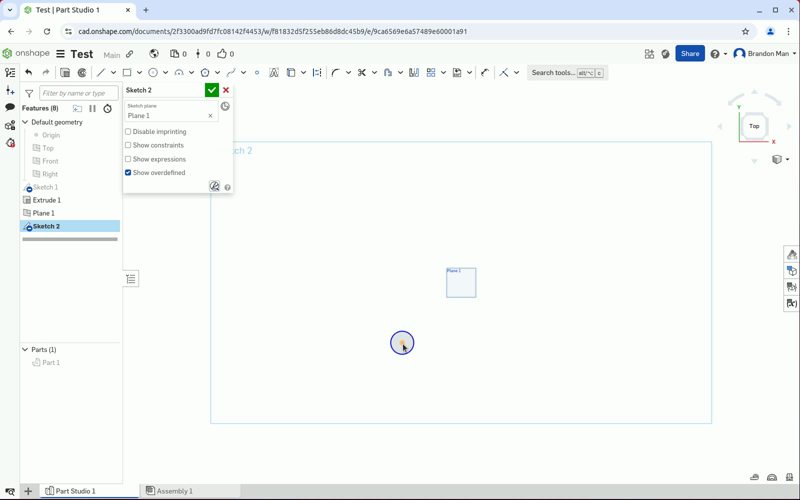
scroll(6)
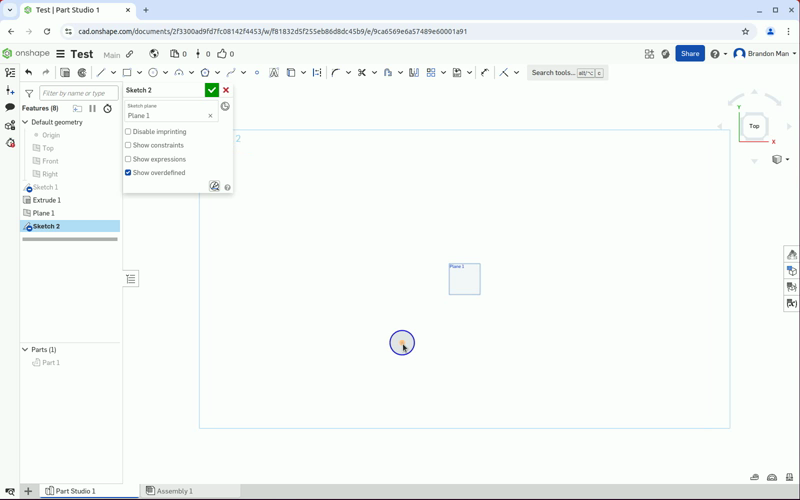
scroll(6)
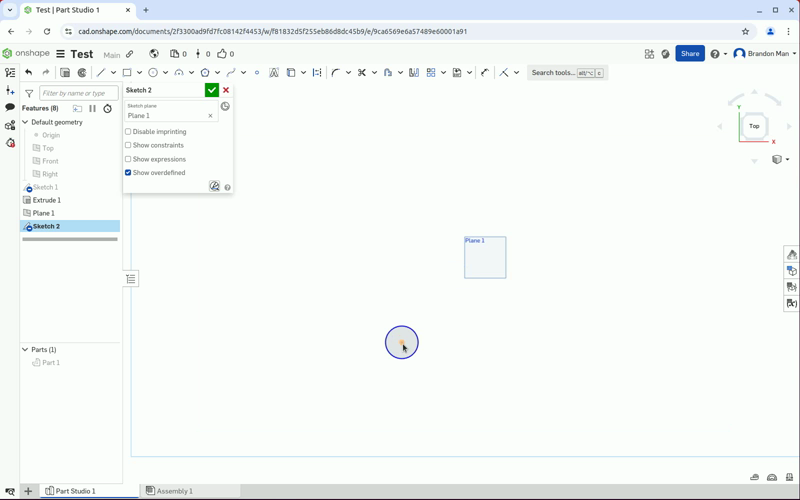
scroll(6)
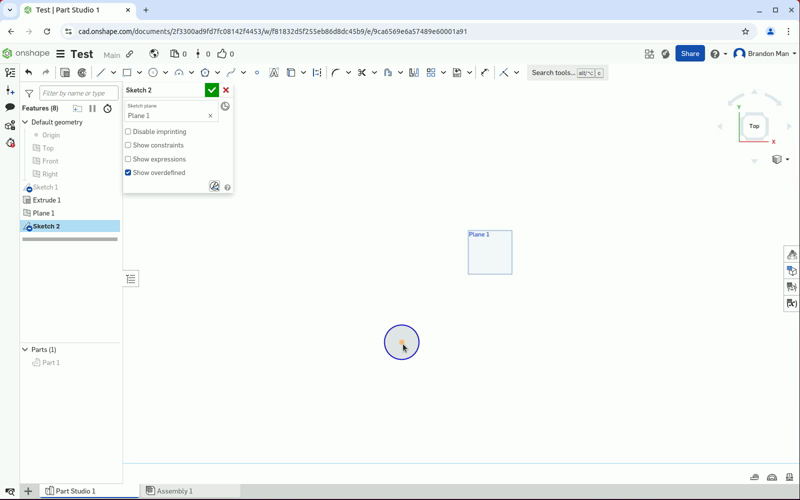
scroll(6)
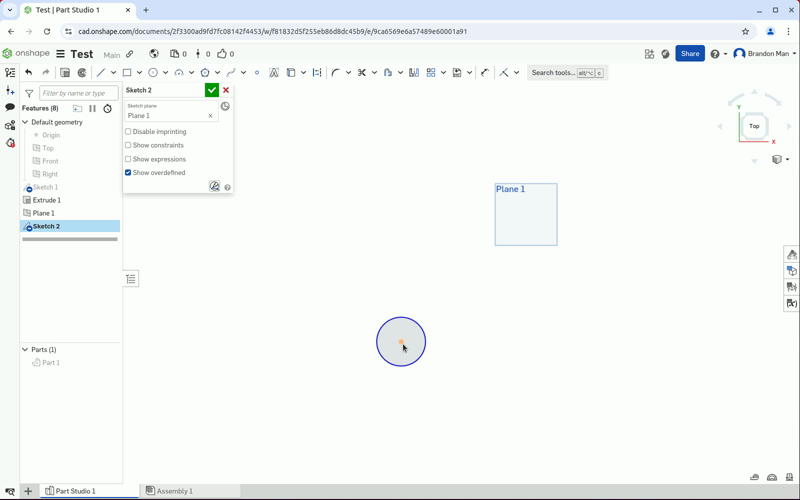
scroll(6)
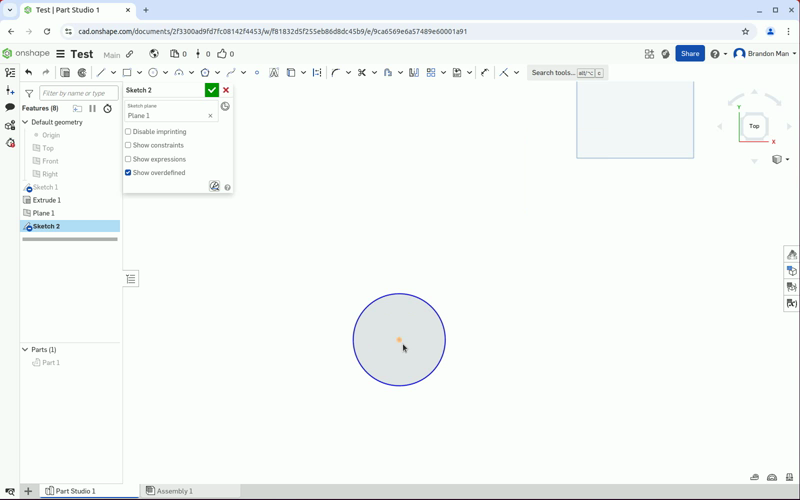
scroll(6)
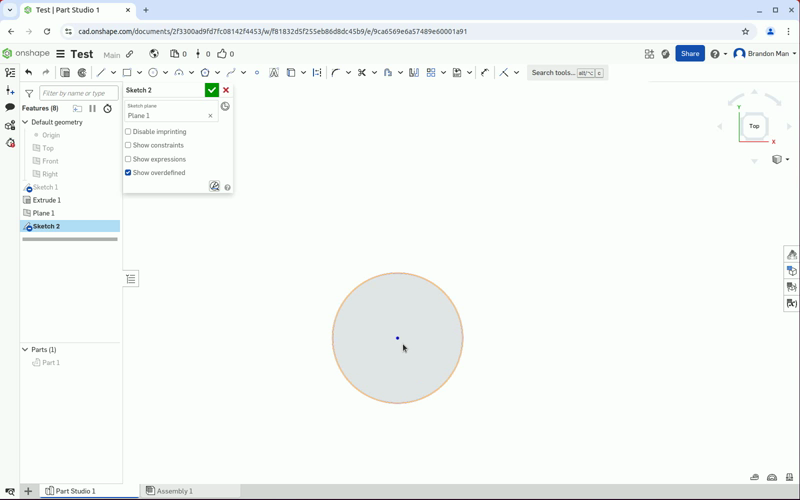
scroll(6)
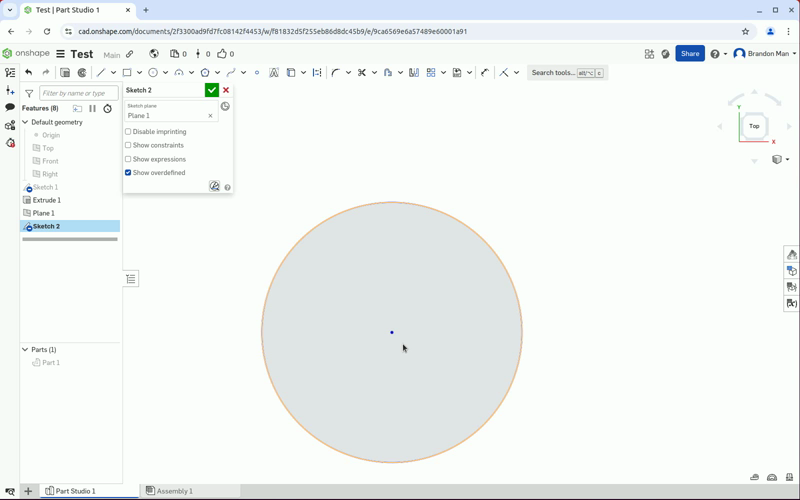
click(403, 343)
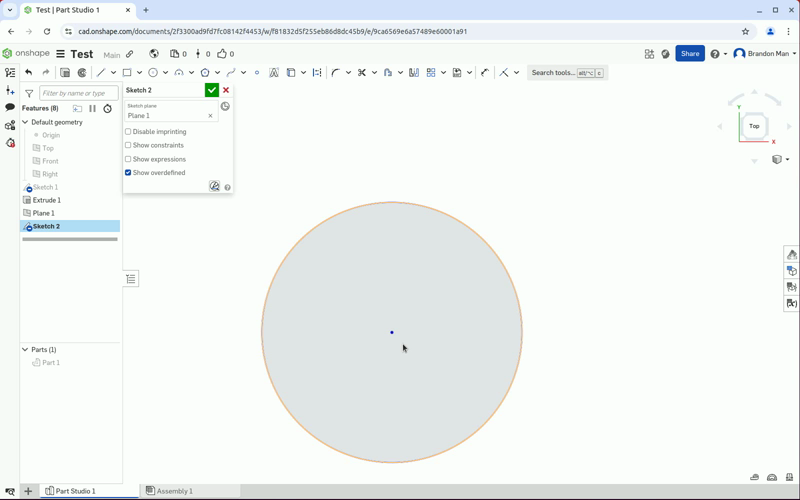
scroll(-6)
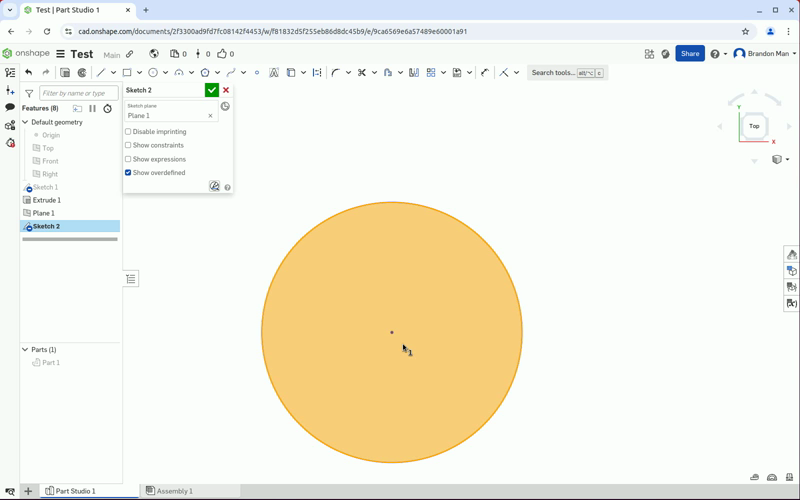
scroll(-6)
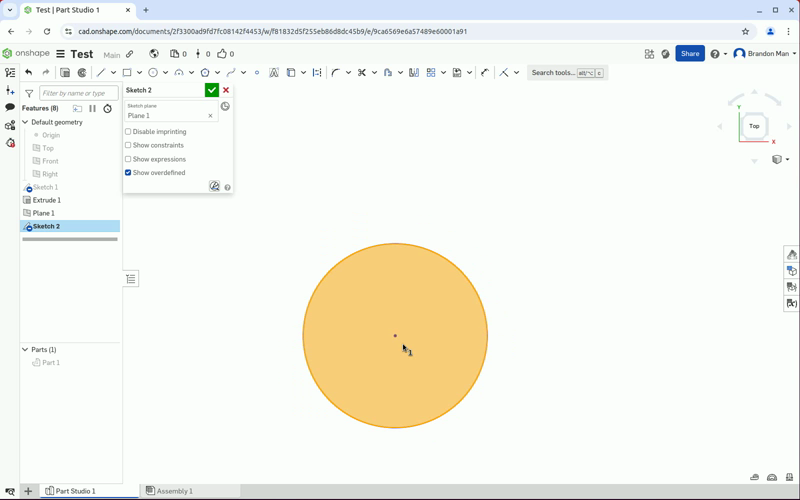
scroll(-6)
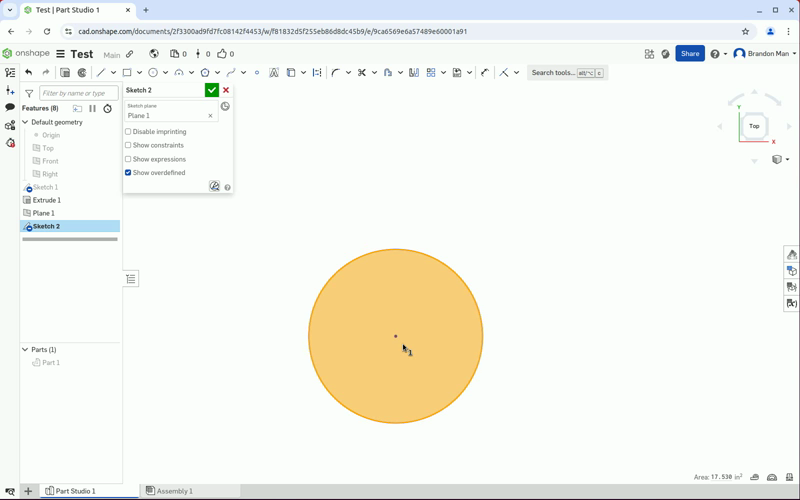
scroll(-6)
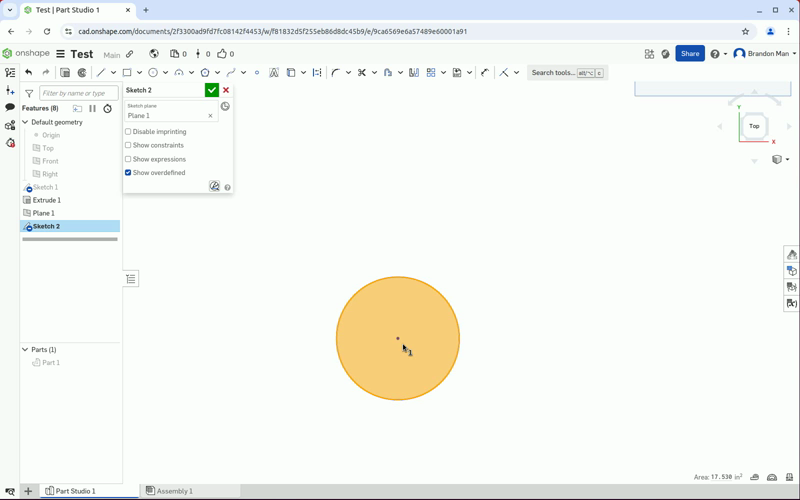
scroll(-6)
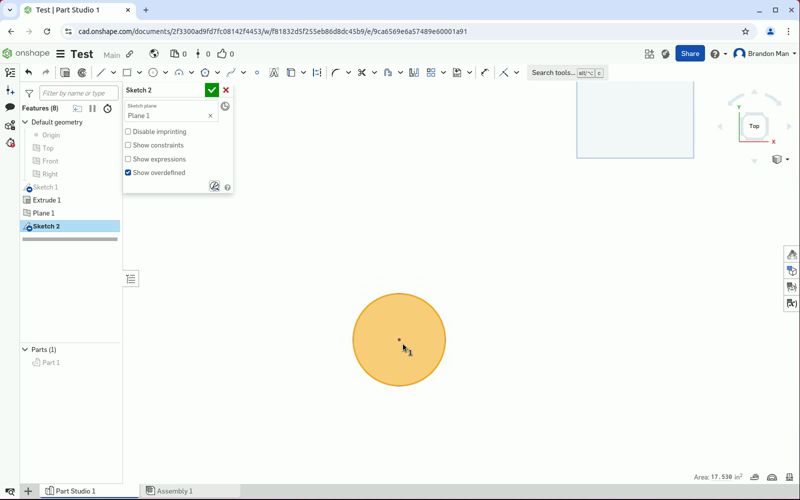
scroll(-6)
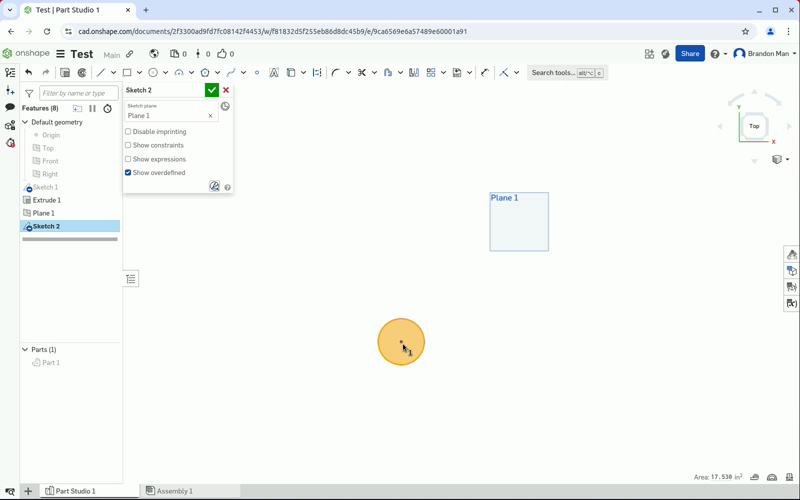
scroll(-6)
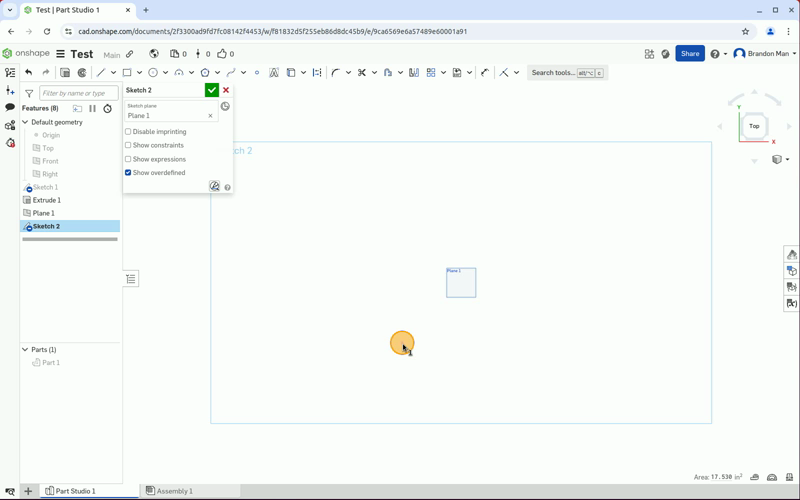
mouse_move(73, 352)
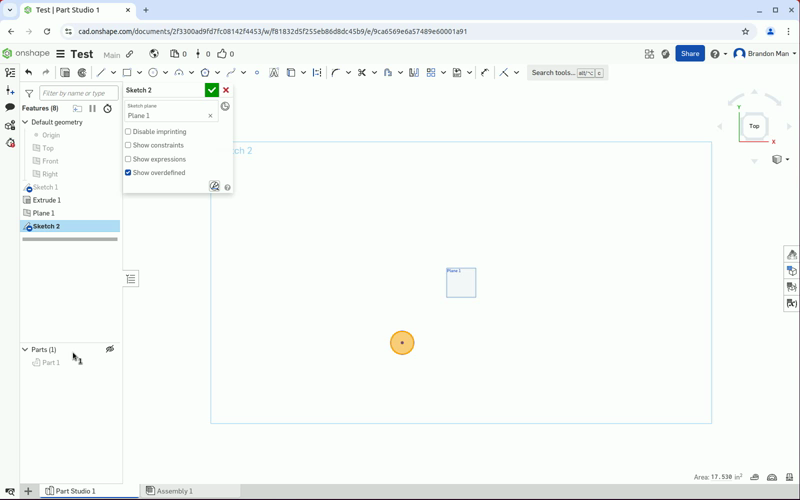
key(shift+y)
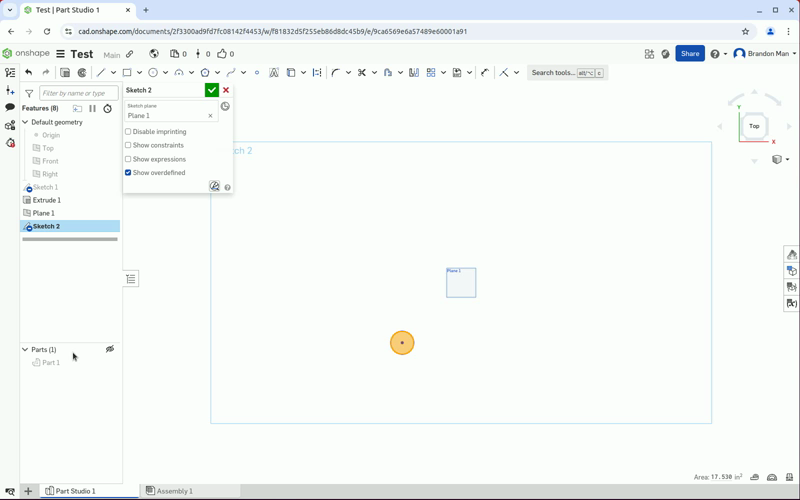
key(shift+e)
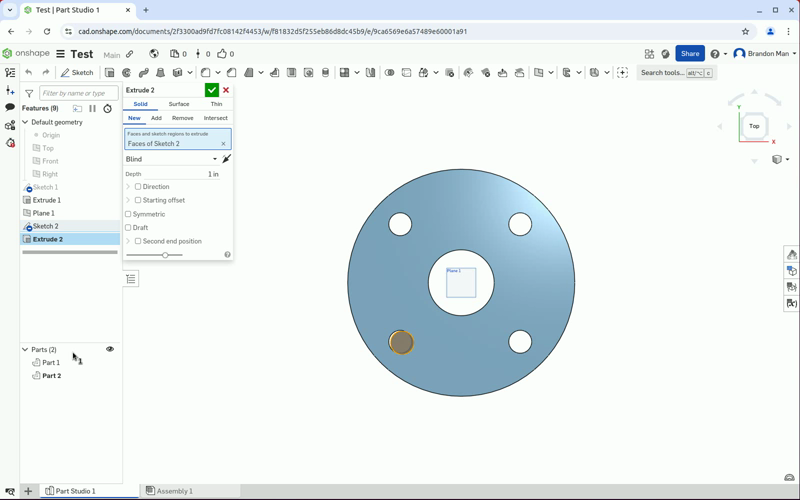
mouse_move(143, 106)
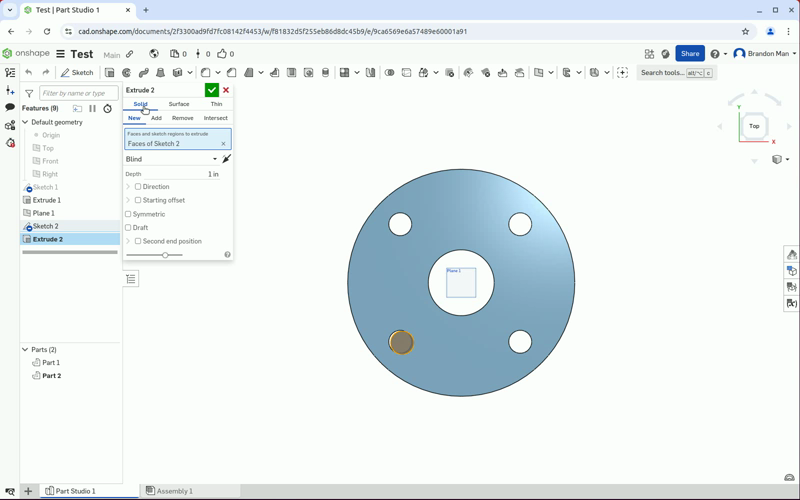
click(143, 106)
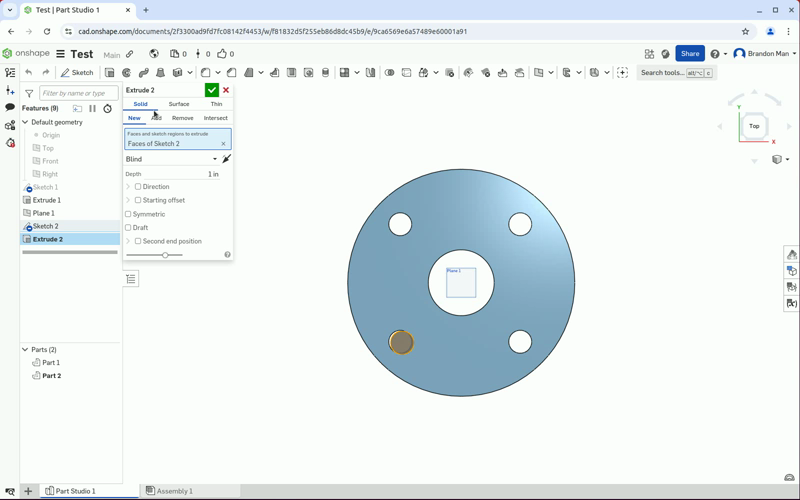
mouse_move(186, 120)
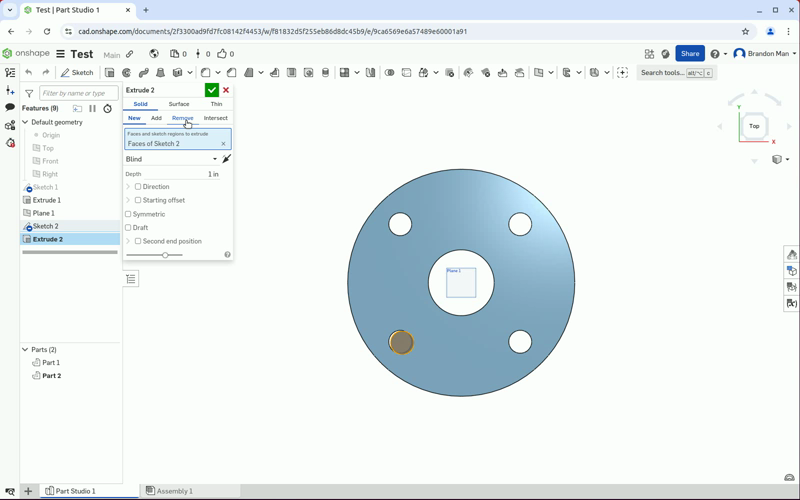
click(186, 120)
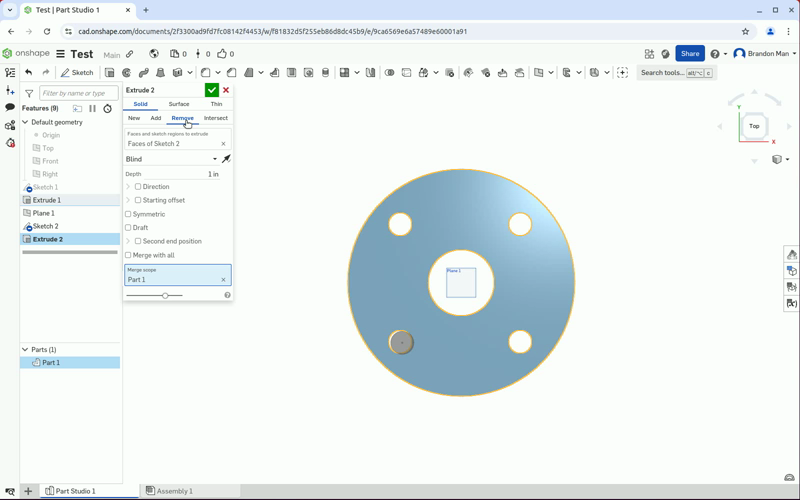
key(tab, 4)
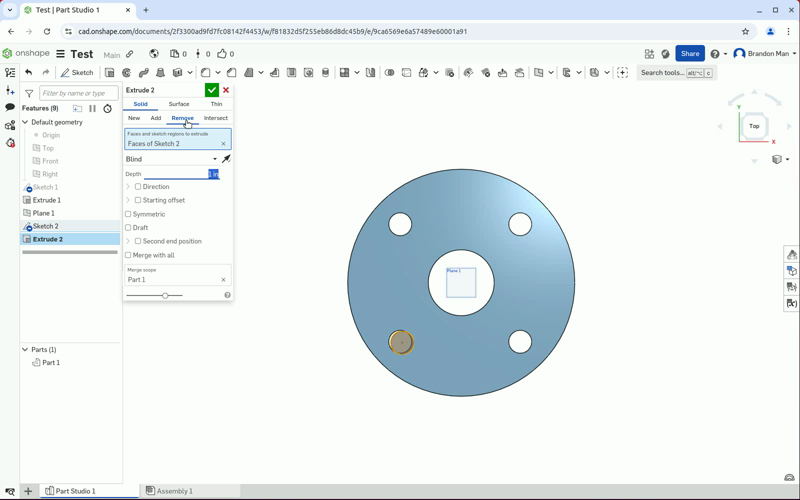
text(1.926)
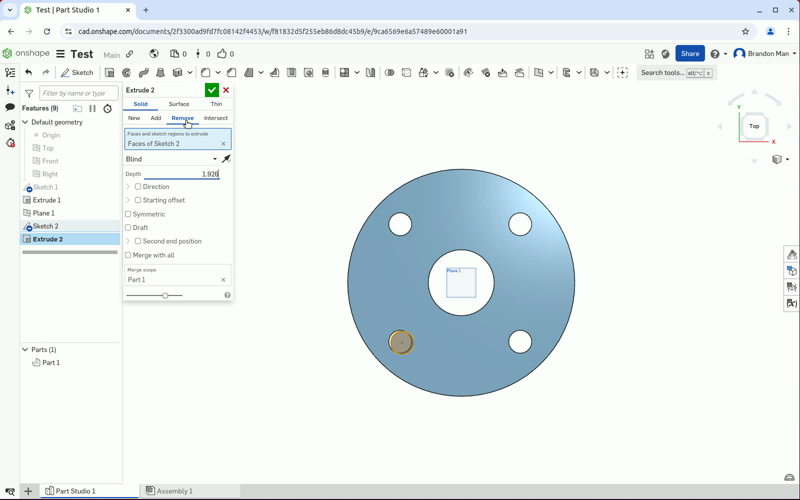
key(tab, 6)
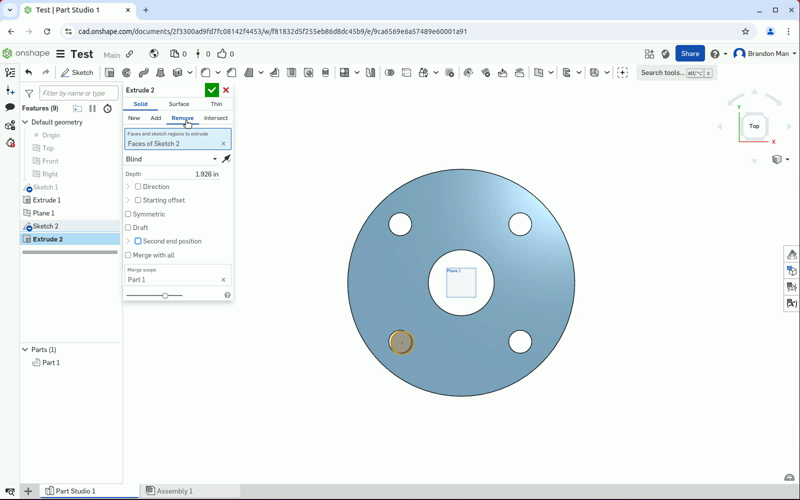
key(space)
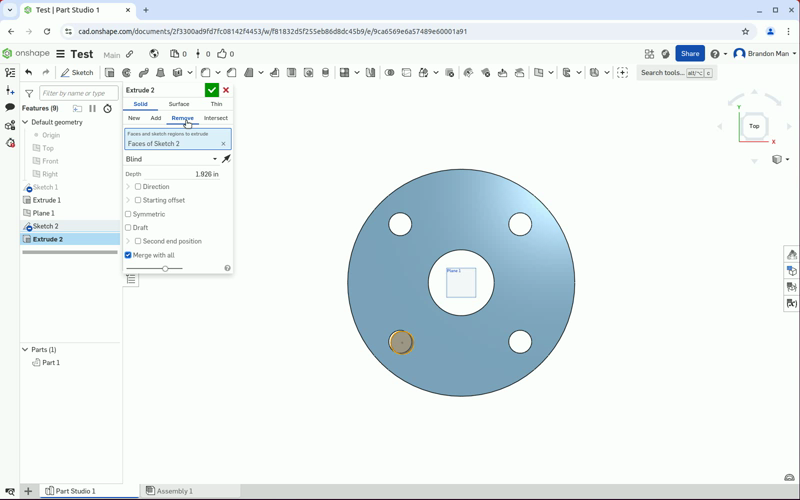
key(enter)
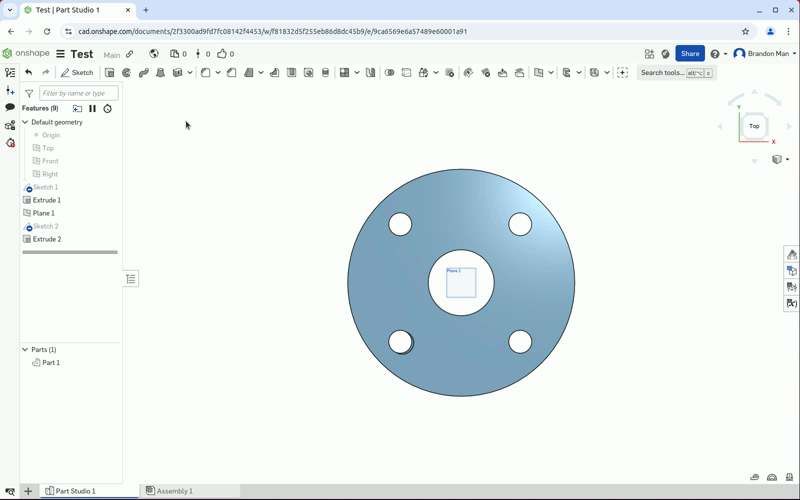
key(shift+h)
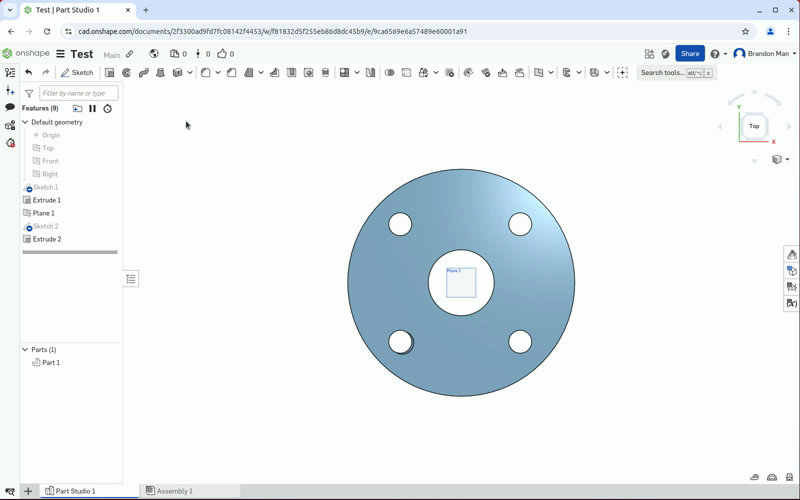
key(shift+h)
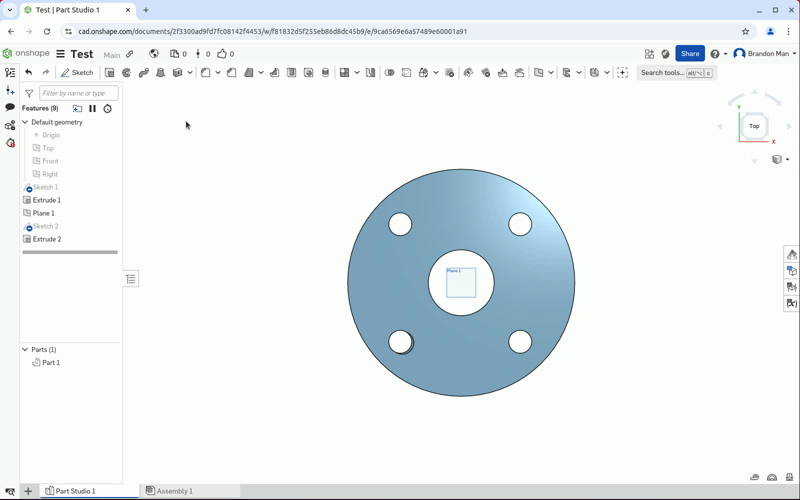
mouse_move(73, 189)
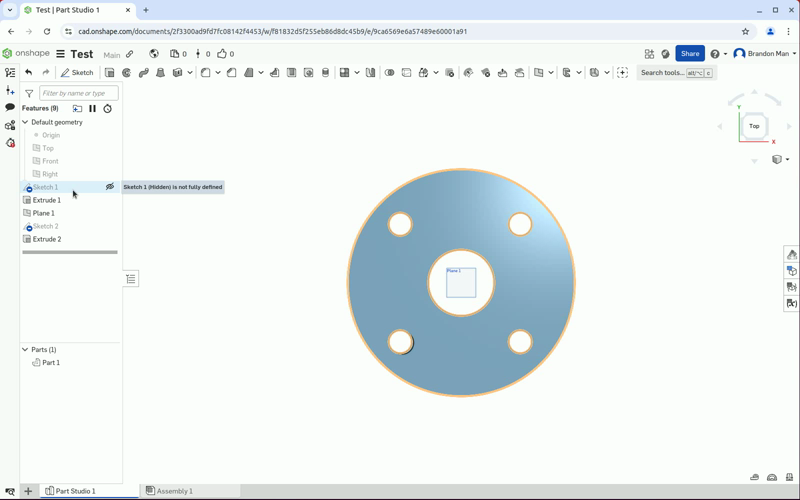
click(73, 189)
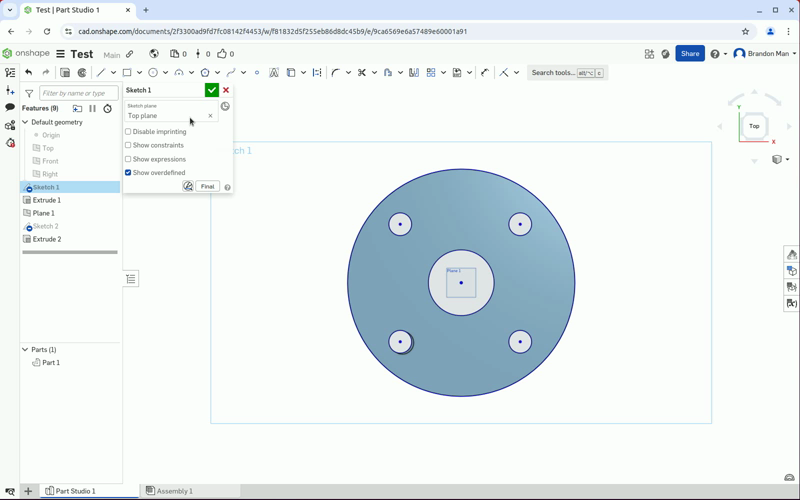
mouse_move(229, 92)
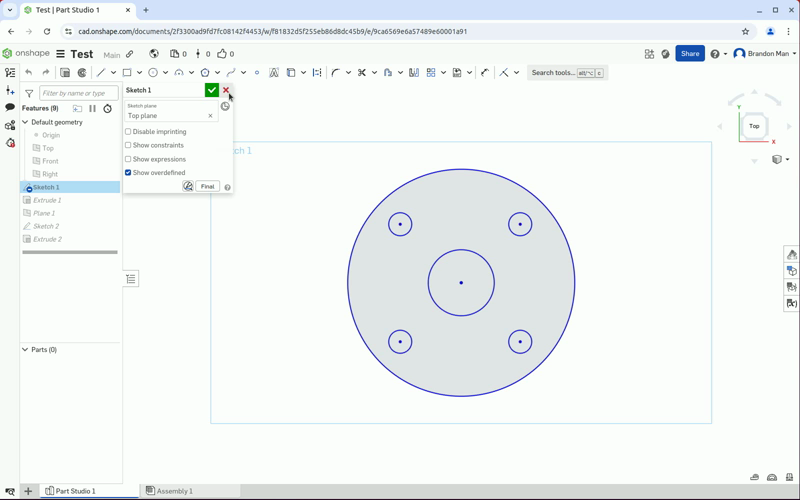
click(229, 92)
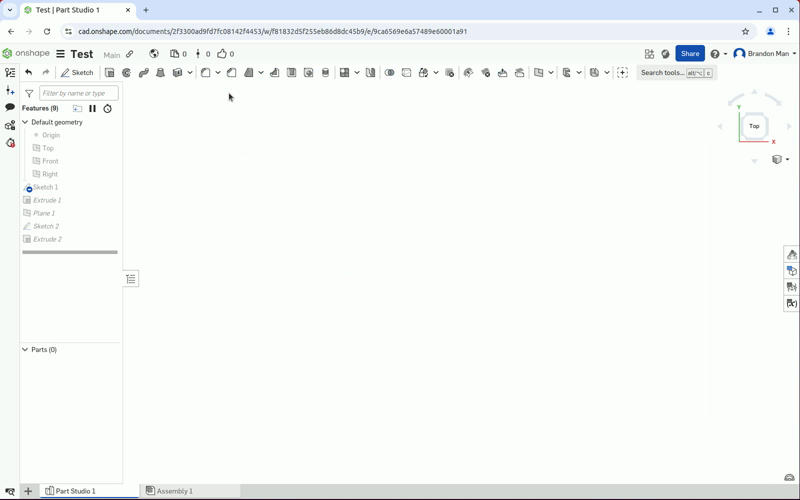
key(shift+s)
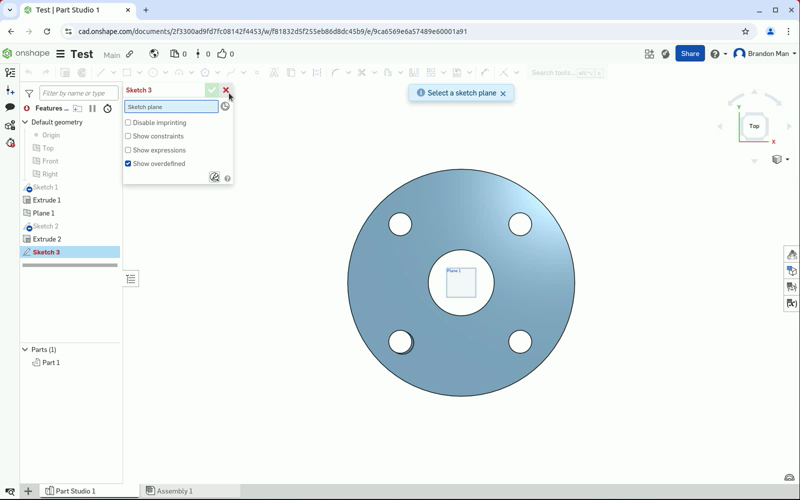
mouse_move(73, 215)
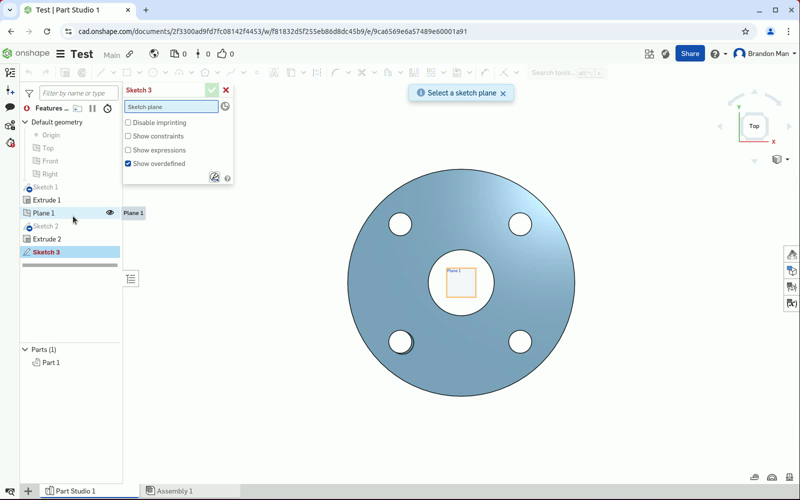
click(73, 215)
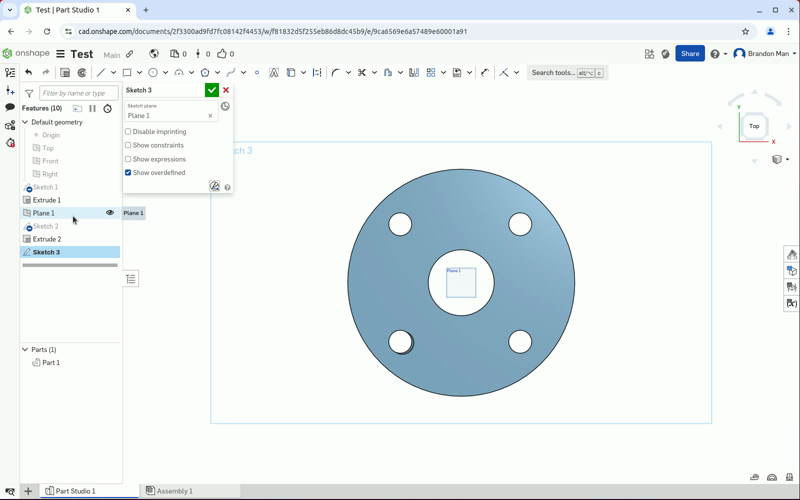
mouse_move(73, 352)
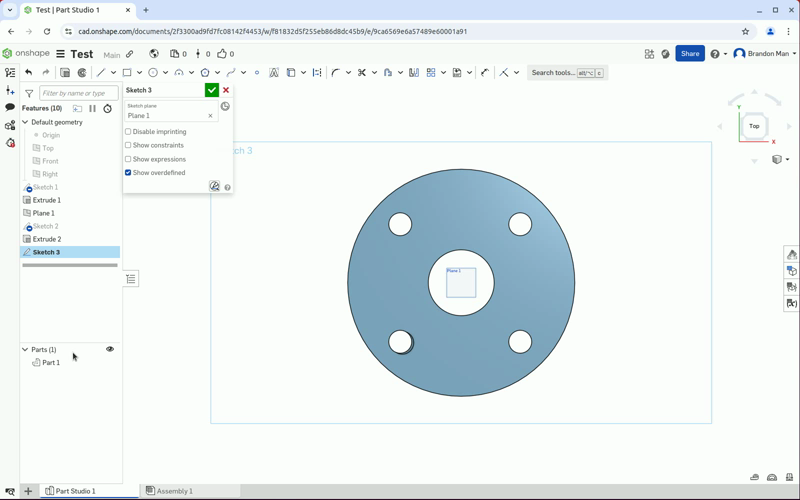
key(y)
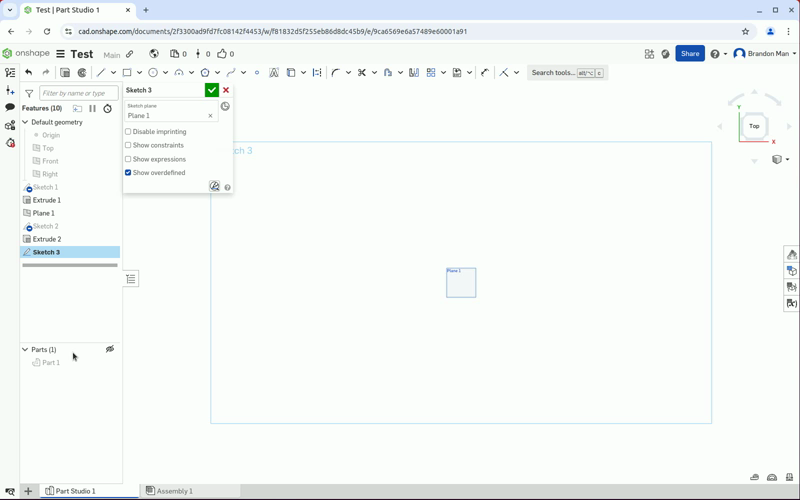
key(c)
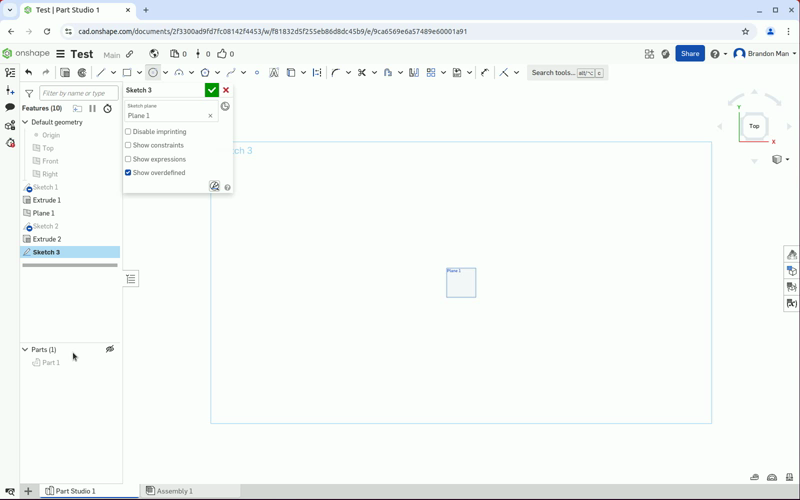
key_down(shift)
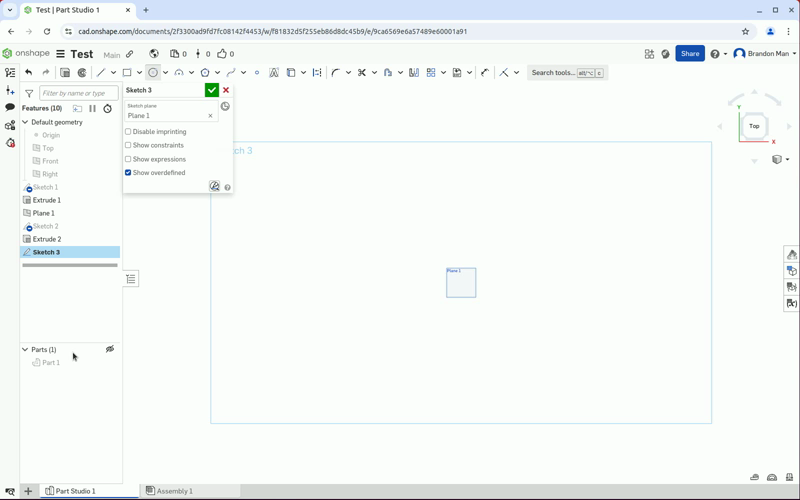
mouse_move(521, 223)
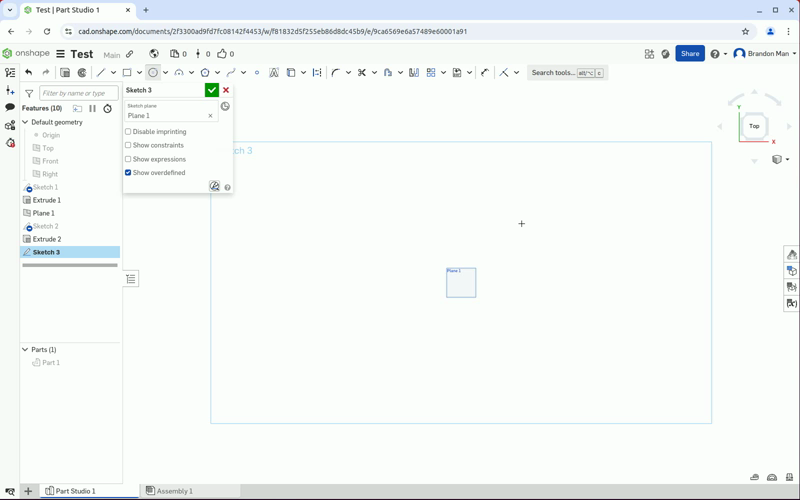
click(521, 223)
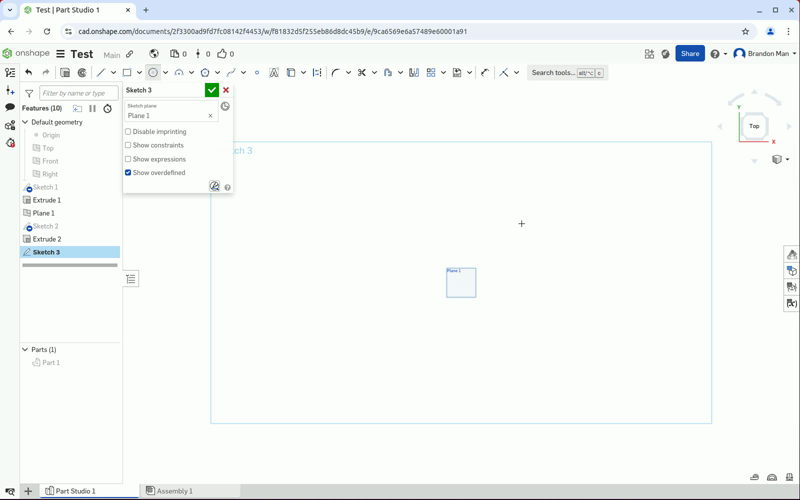
key_up(shift)
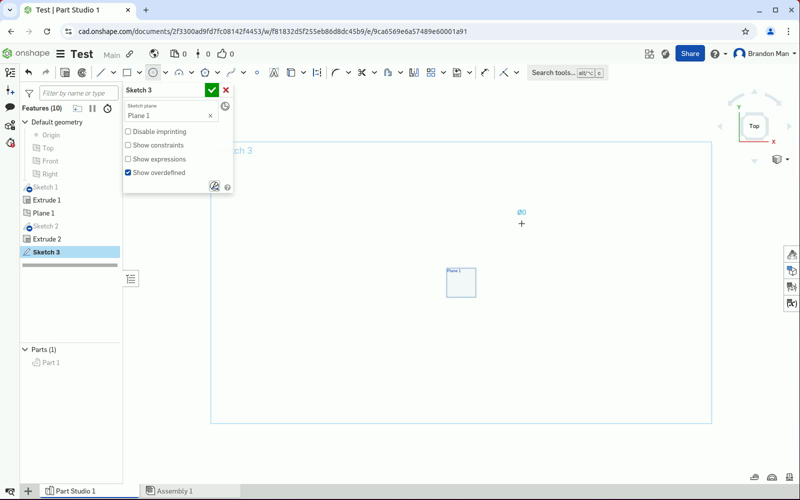
mouse_move(533, 223)
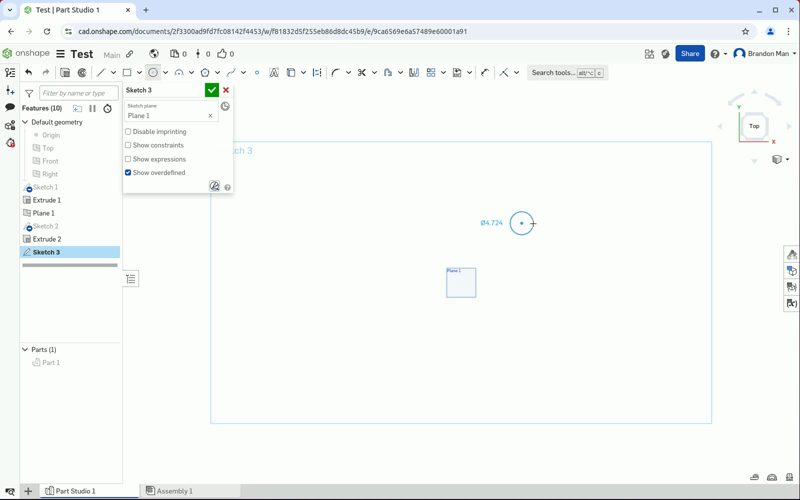
click(533, 223)
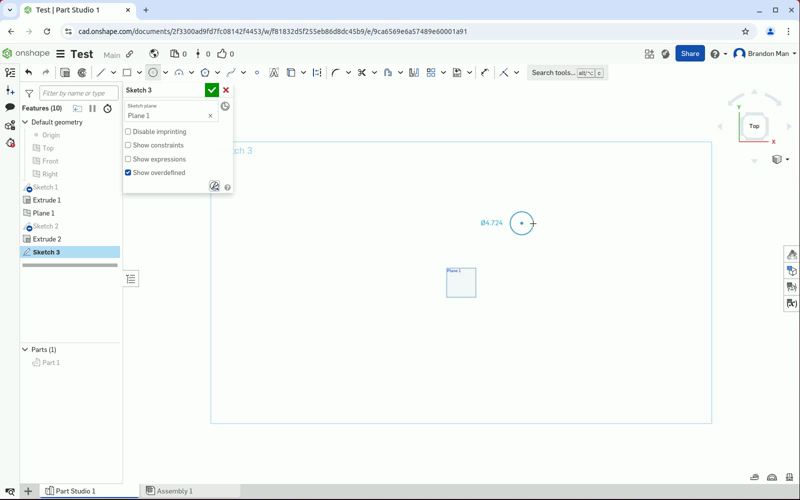
key(esc)
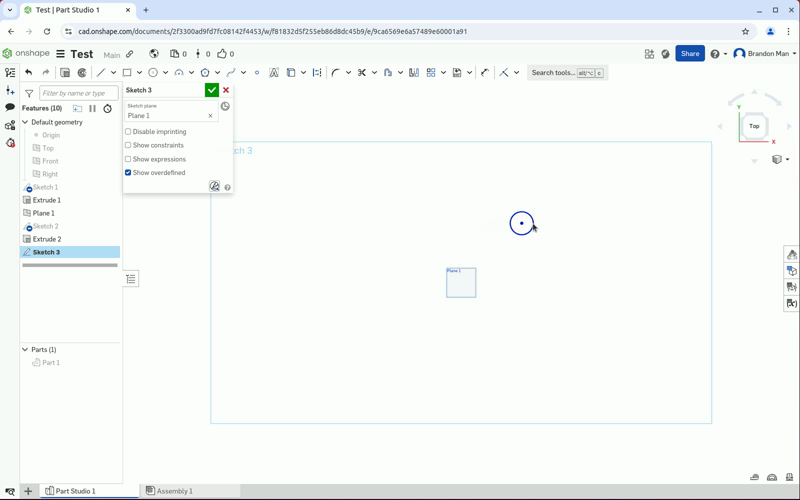
mouse_move(514, 225)
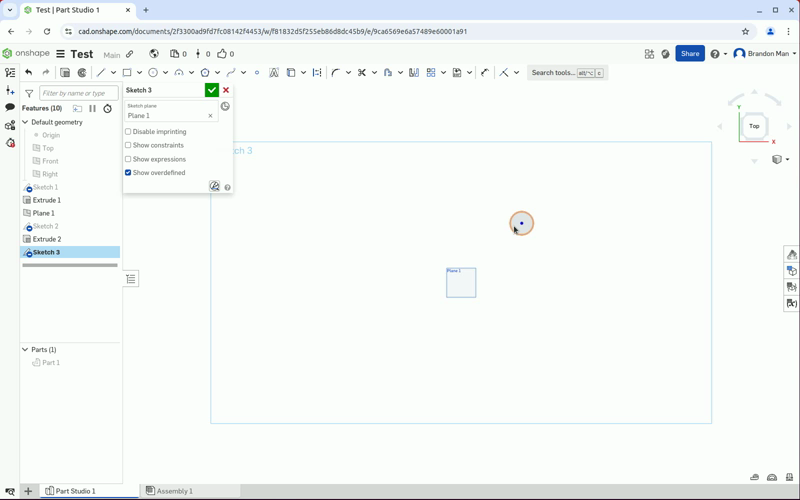
scroll(6)
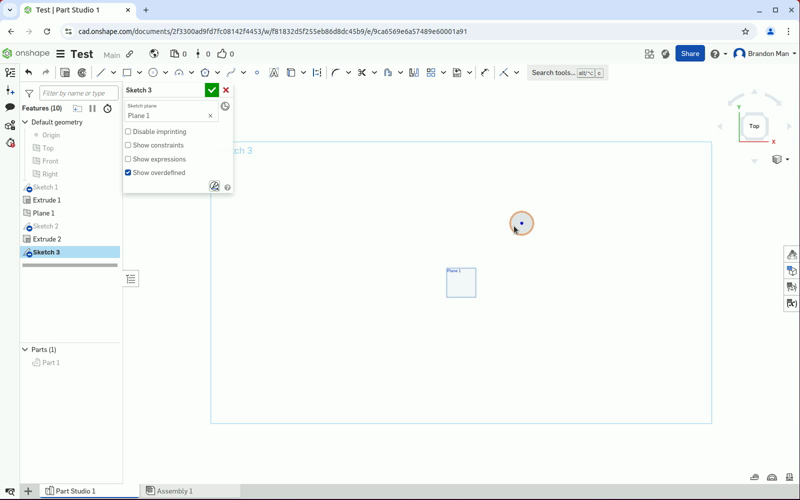
scroll(6)
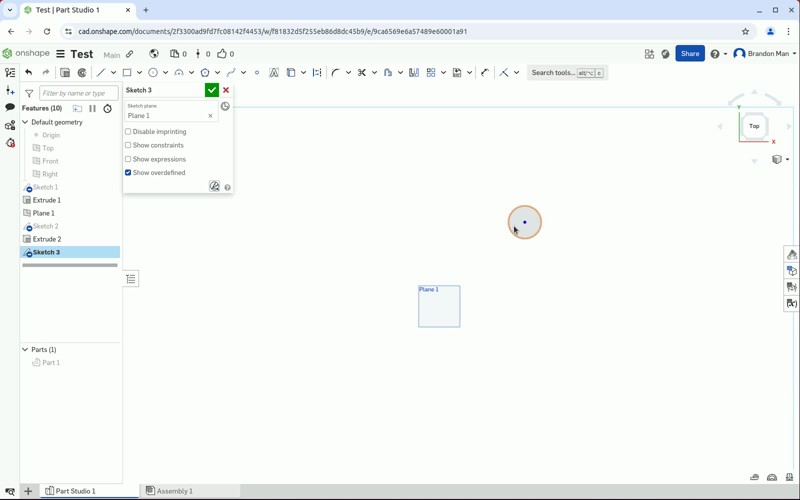
scroll(6)
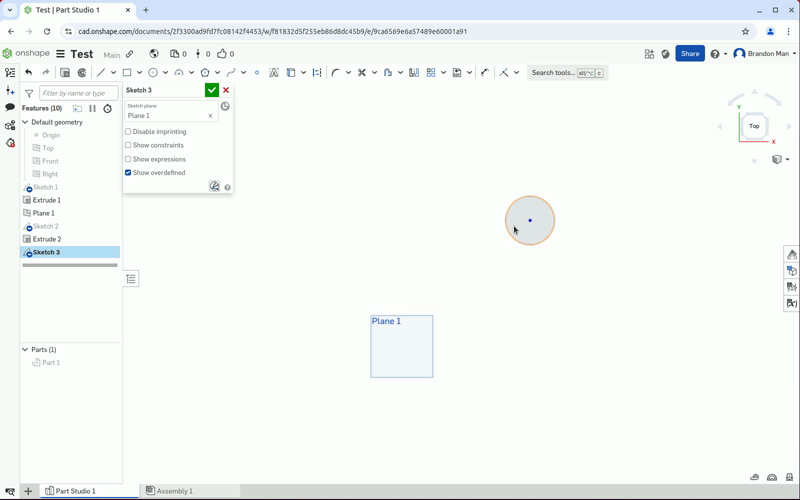
scroll(6)
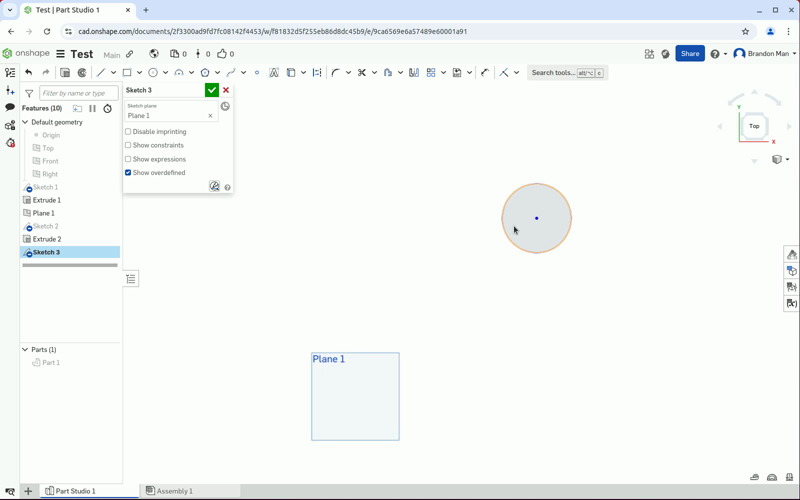
scroll(6)
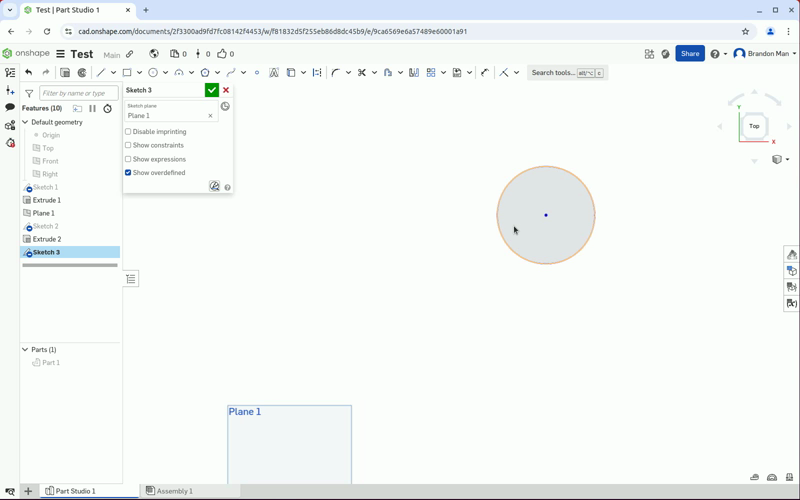
scroll(6)
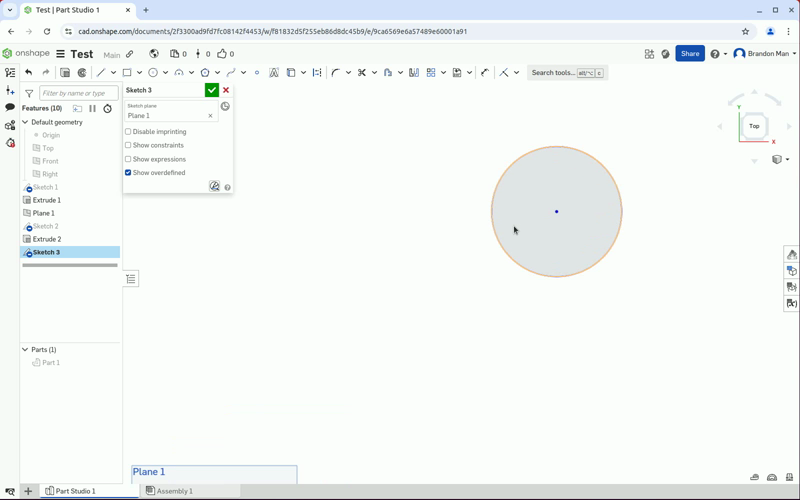
scroll(6)
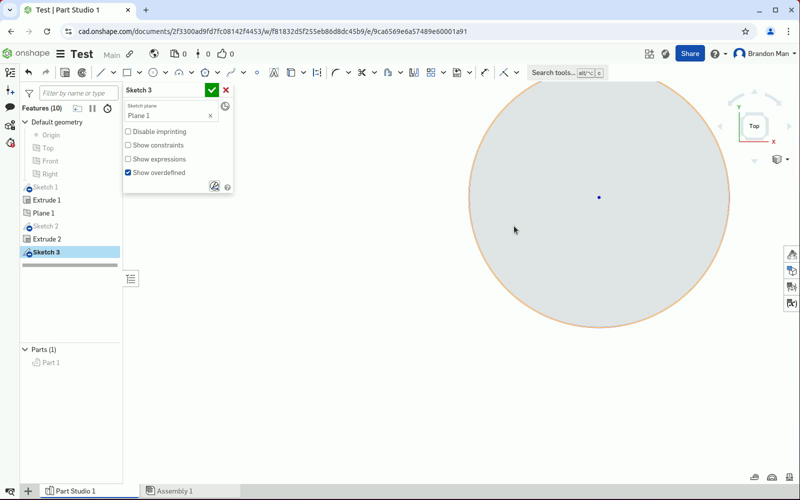
click(514, 225)
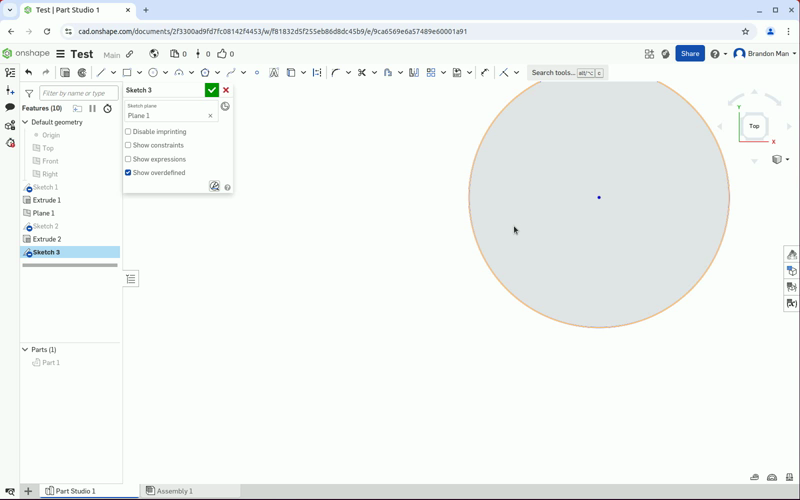
scroll(-6)
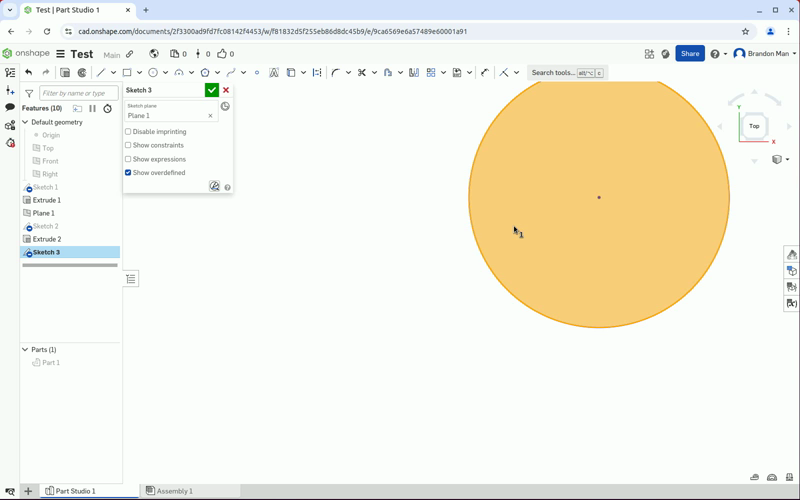
scroll(-6)
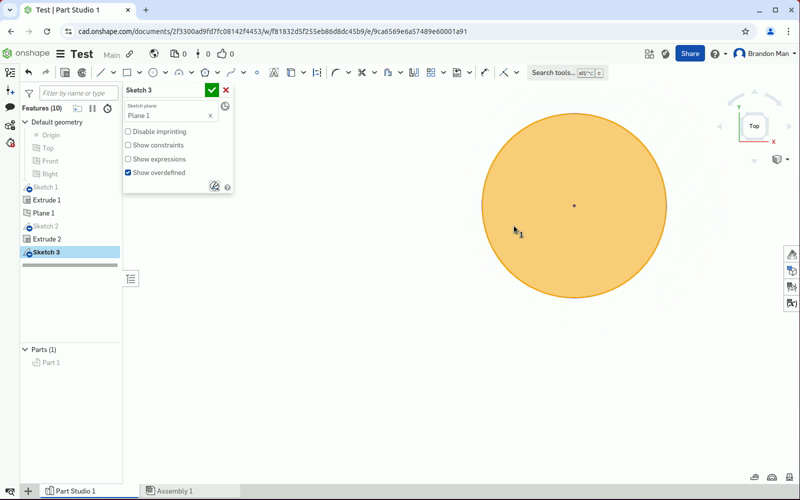
scroll(-6)
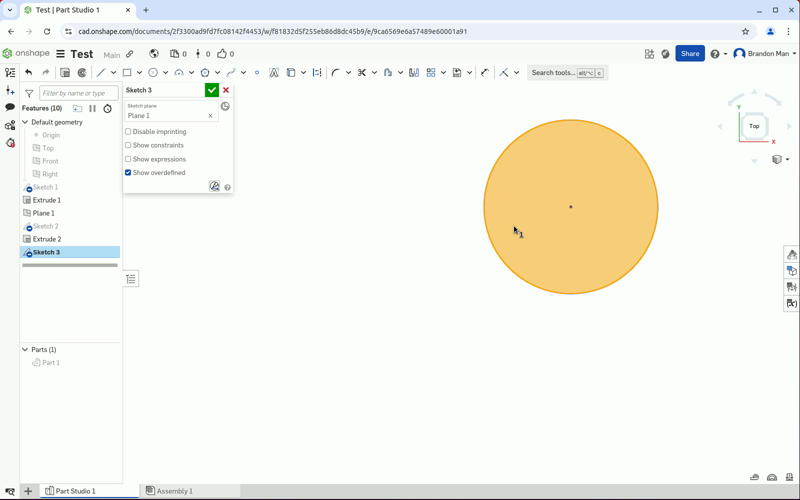
scroll(-6)
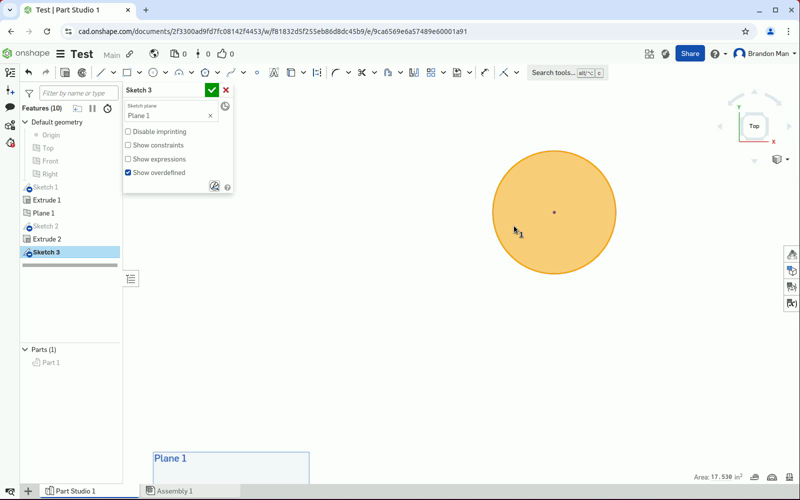
scroll(-6)
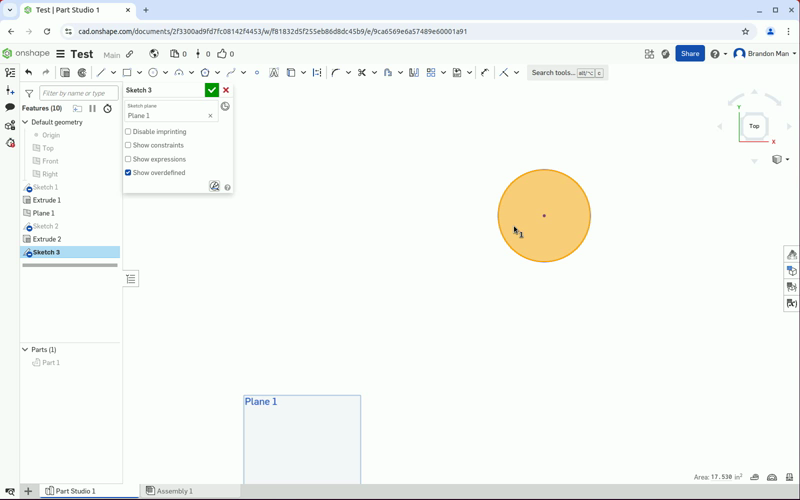
scroll(-6)
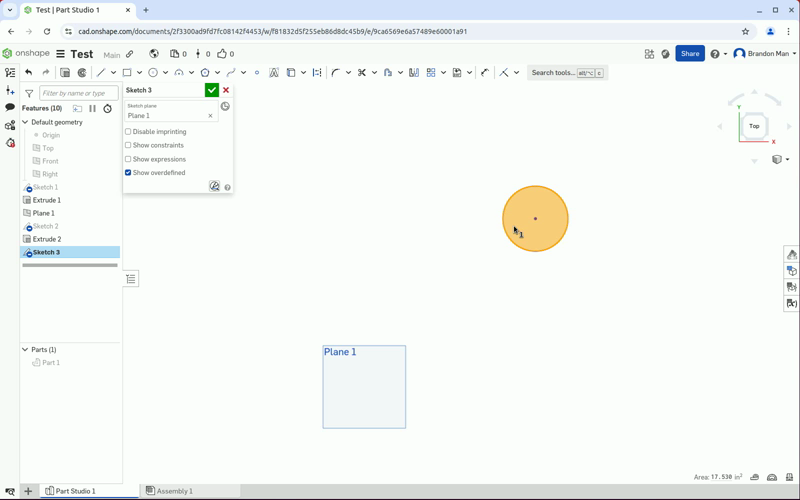
scroll(-6)
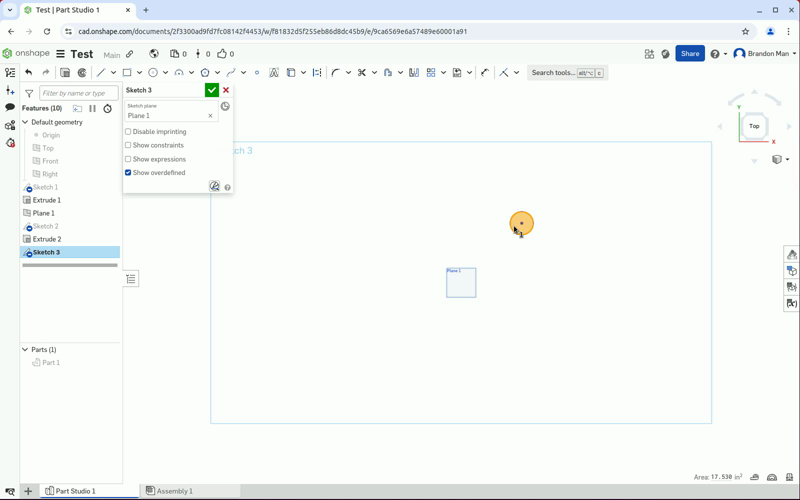
mouse_move(73, 352)
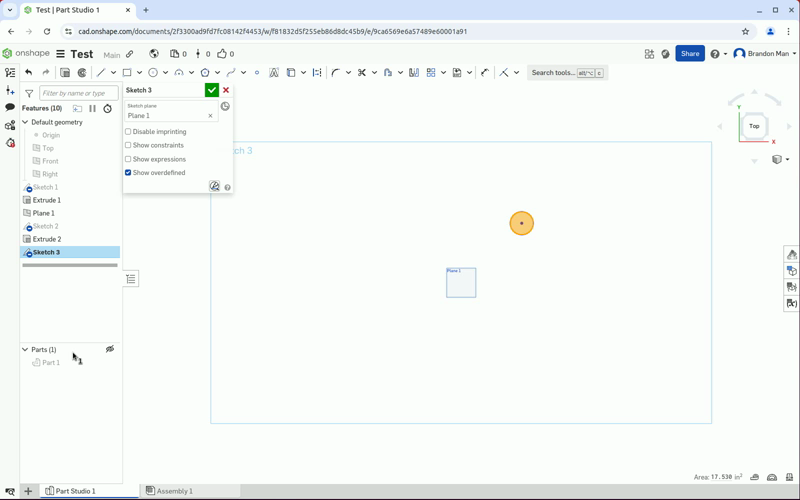
key(shift+y)
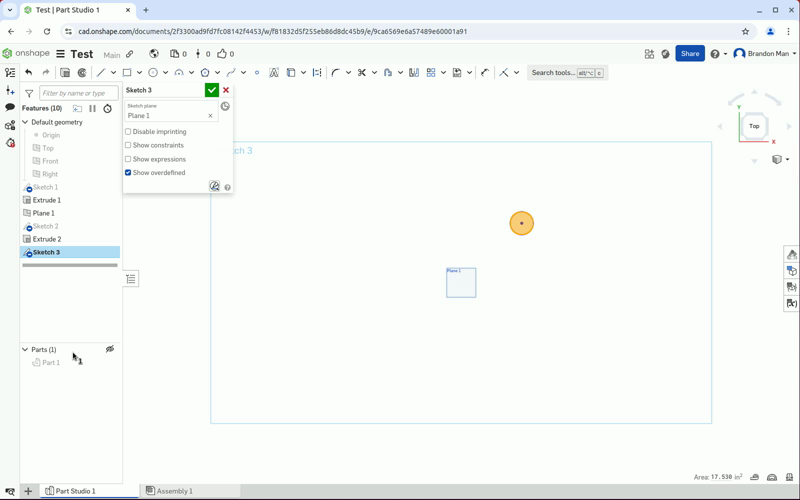
key(shift+e)
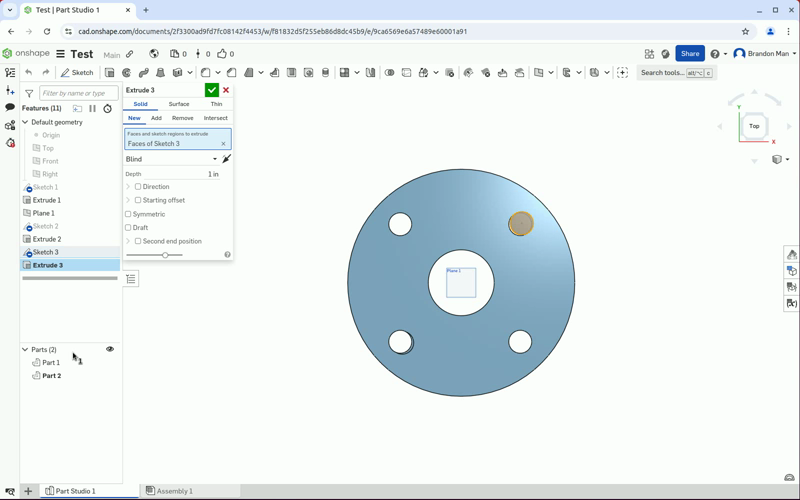
mouse_move(143, 106)
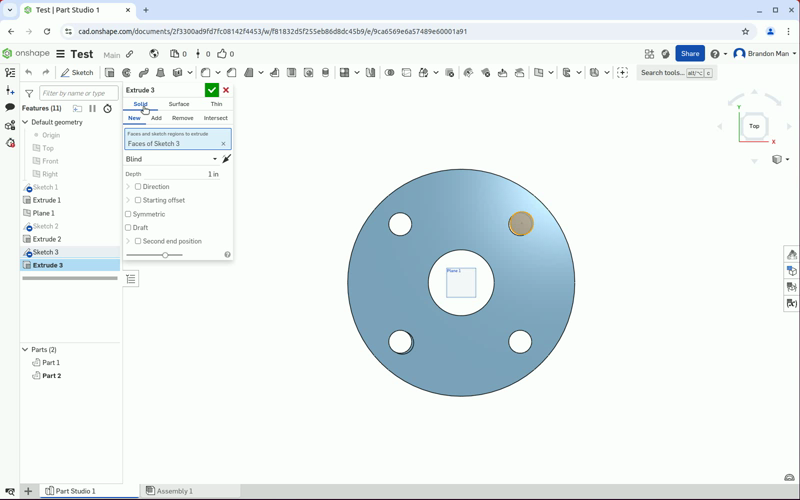
click(143, 106)
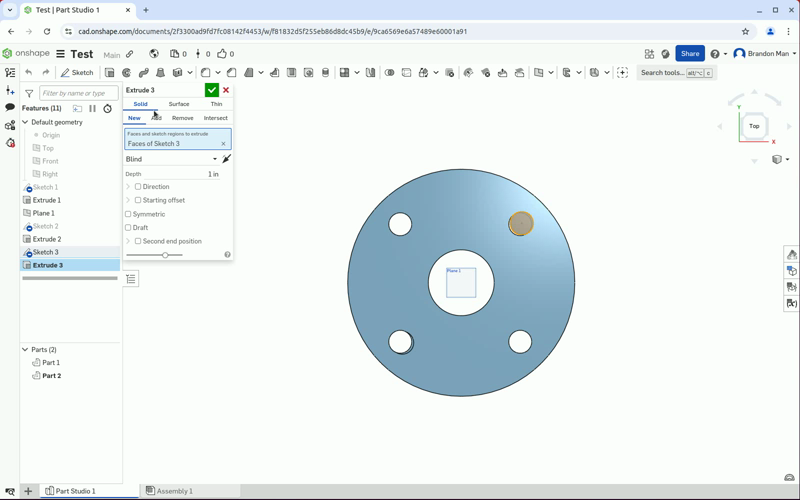
mouse_move(186, 120)
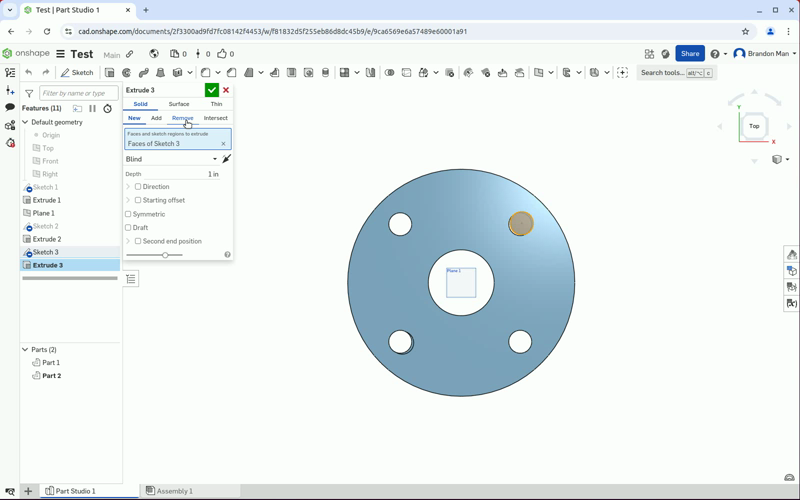
click(186, 120)
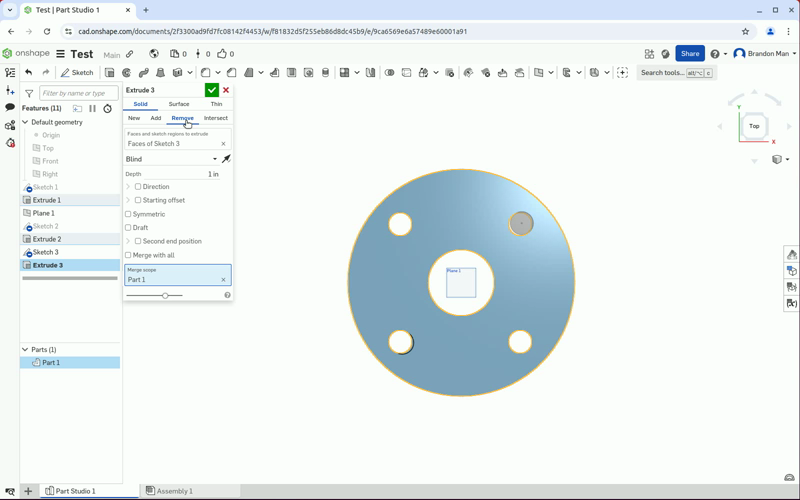
key(tab, 4)
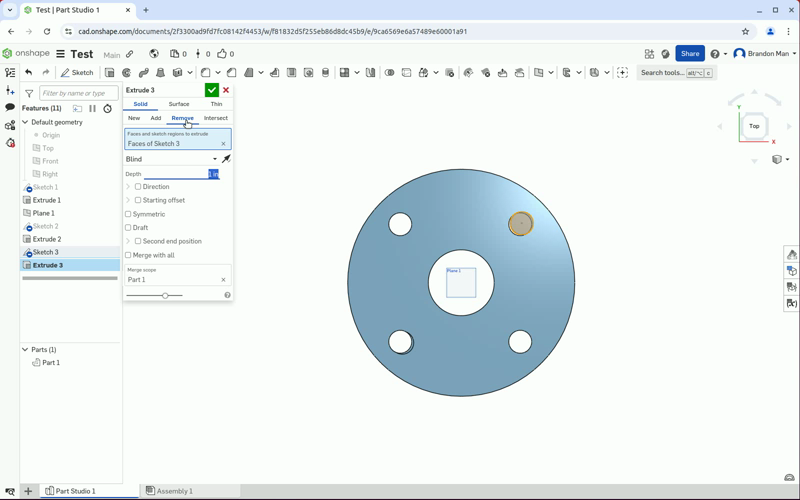
text(1.926)
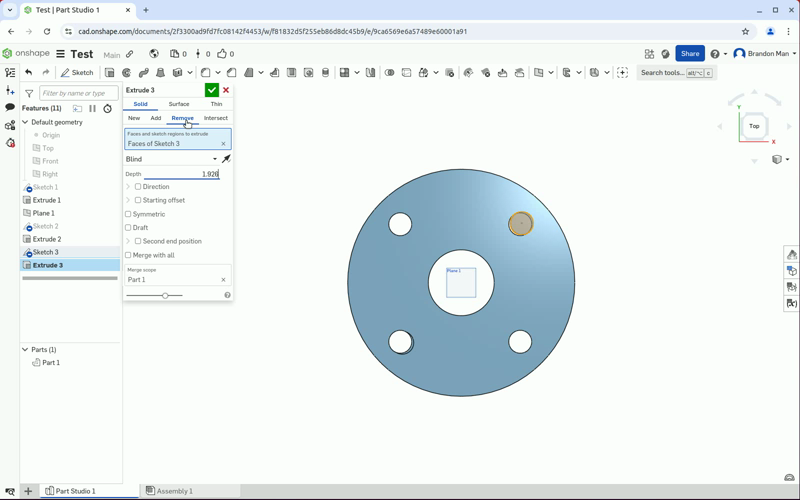
key(tab, 6)
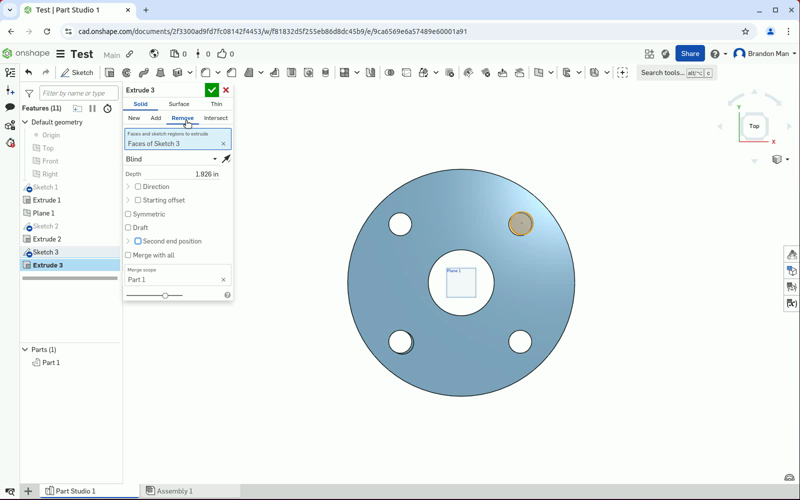
key(space)
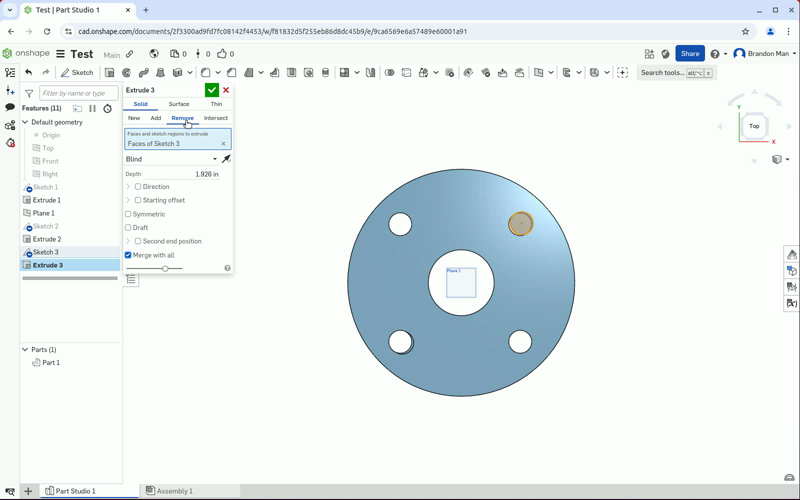
key(enter)
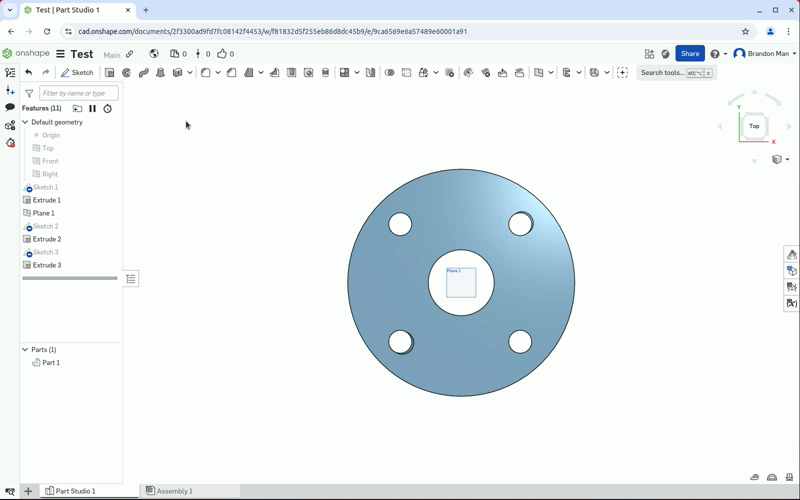
key(shift+h)
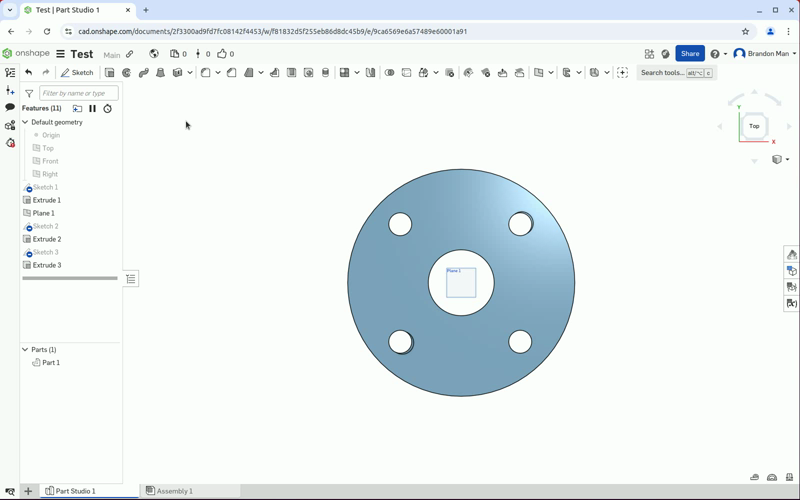
key(shift+h)
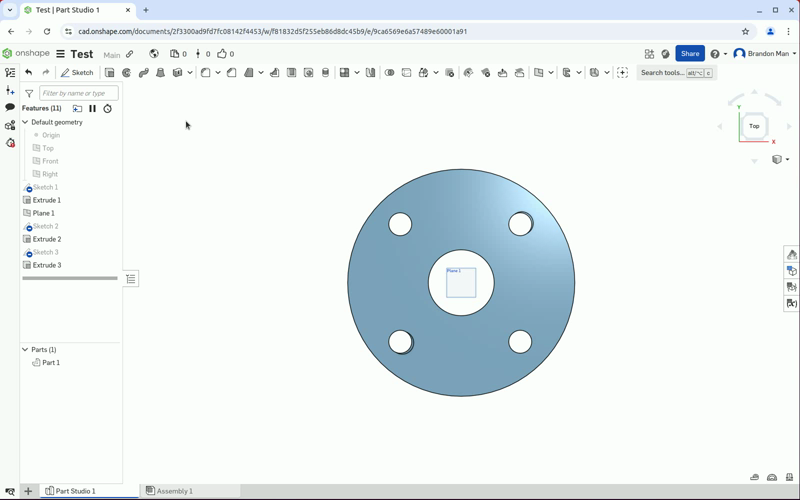
mouse_move(73, 189)
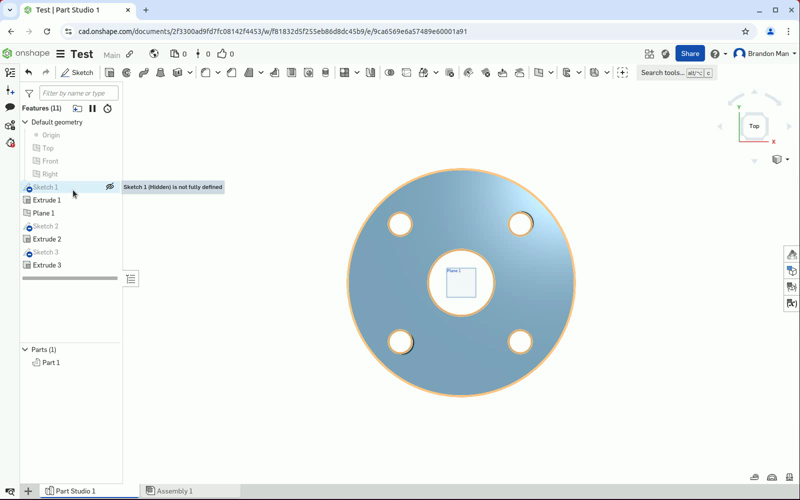
click(73, 189)
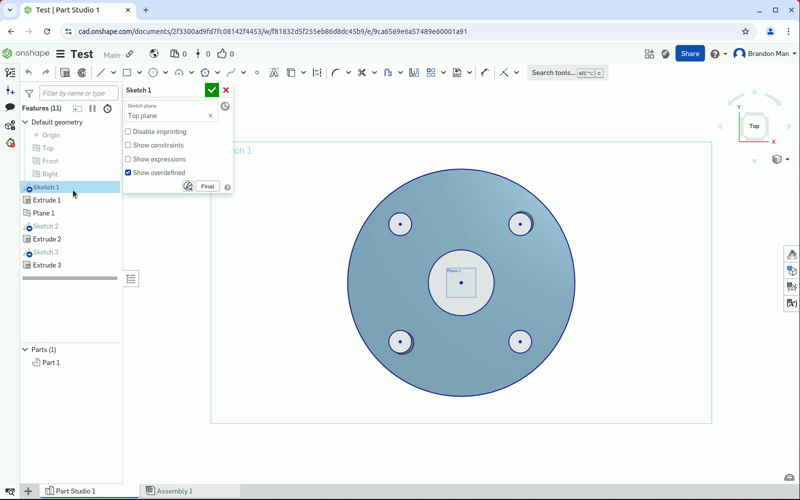
mouse_move(229, 92)
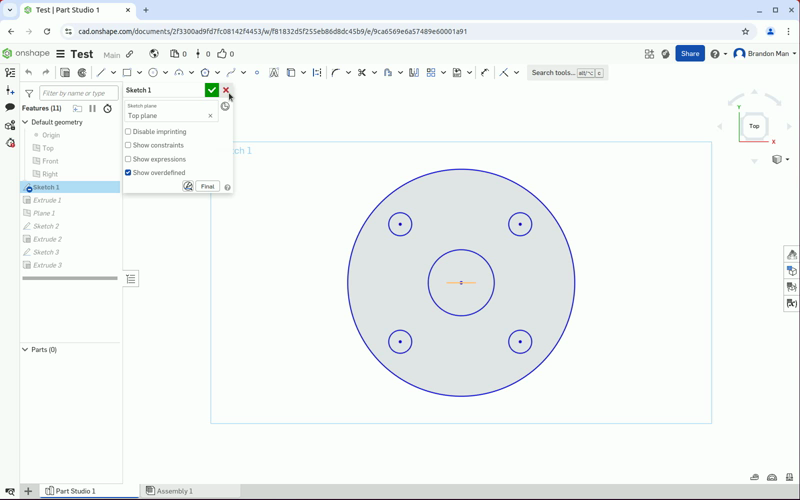
click(229, 92)
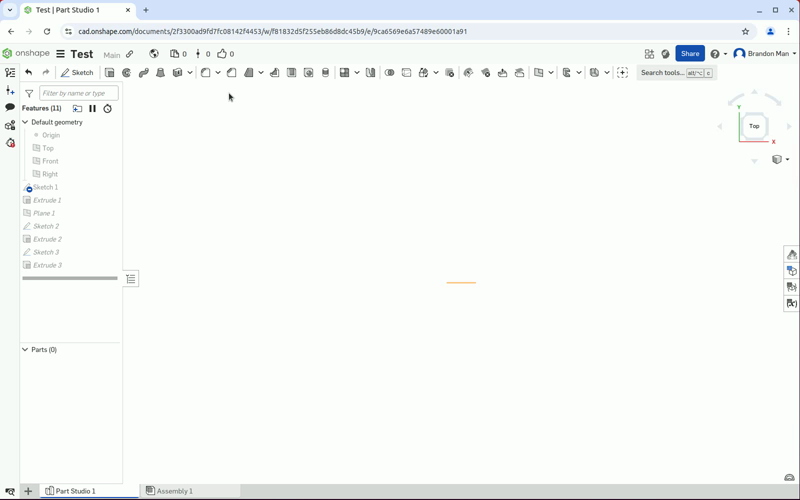
key(shift+s)
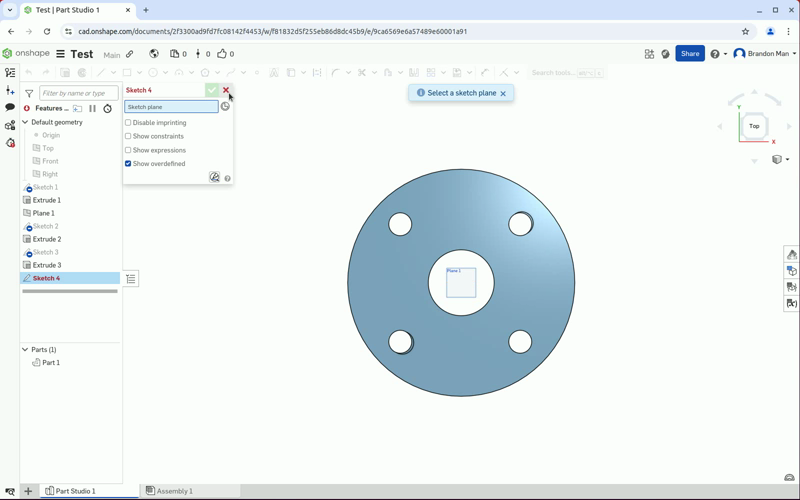
mouse_move(73, 215)
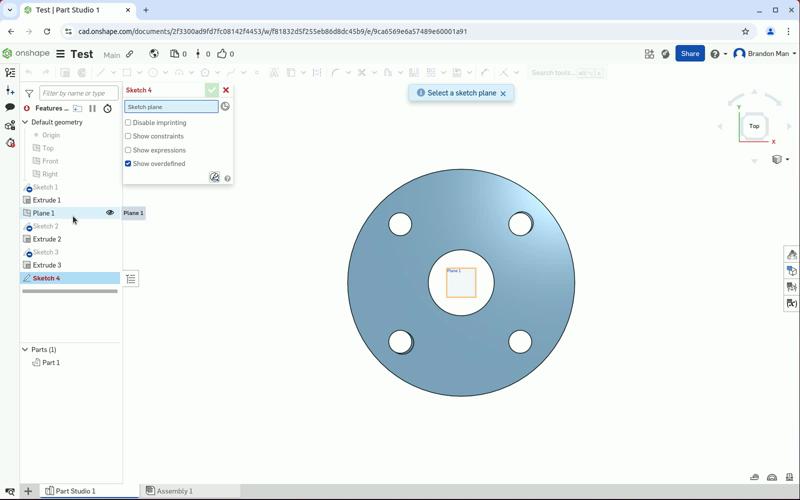
click(73, 215)
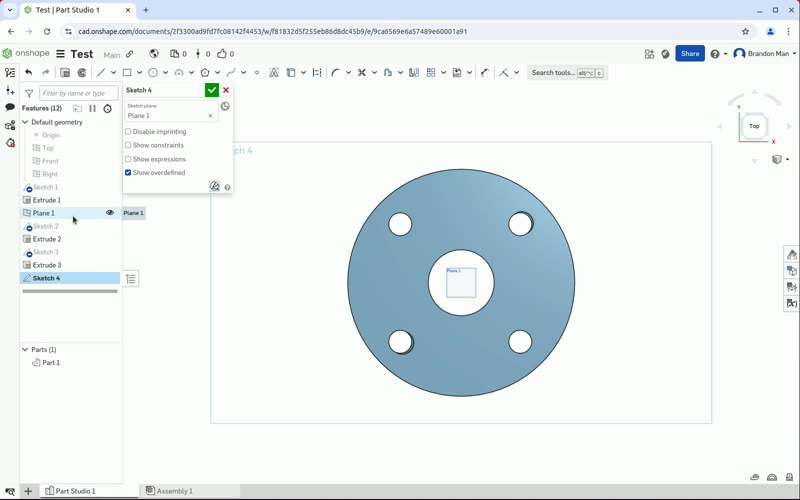
mouse_move(73, 352)
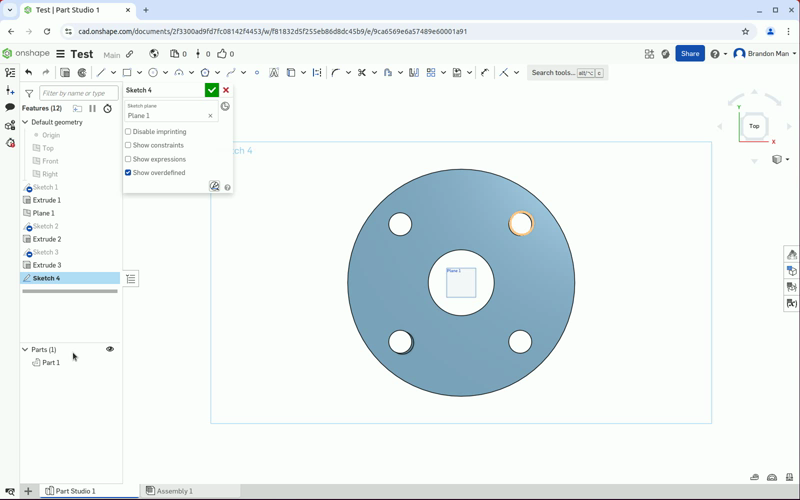
key(y)
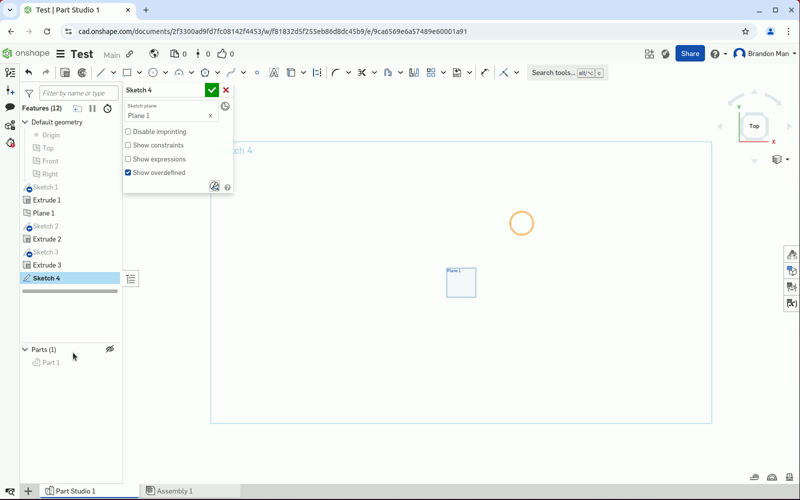
key(c)
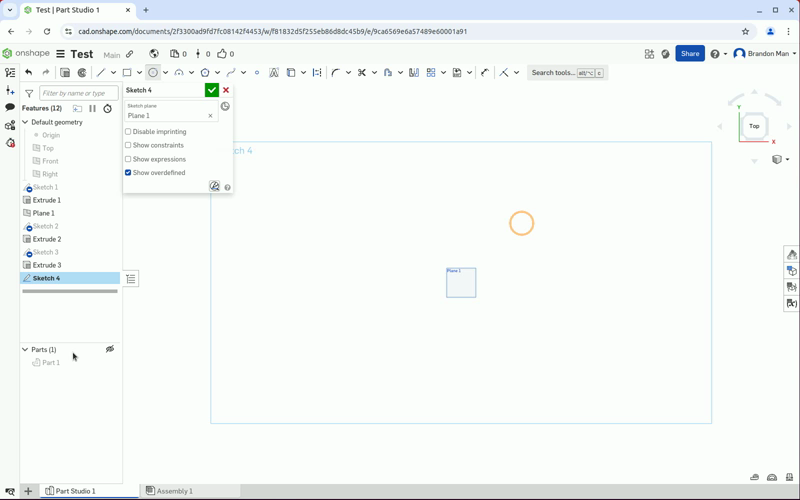
key_down(shift)
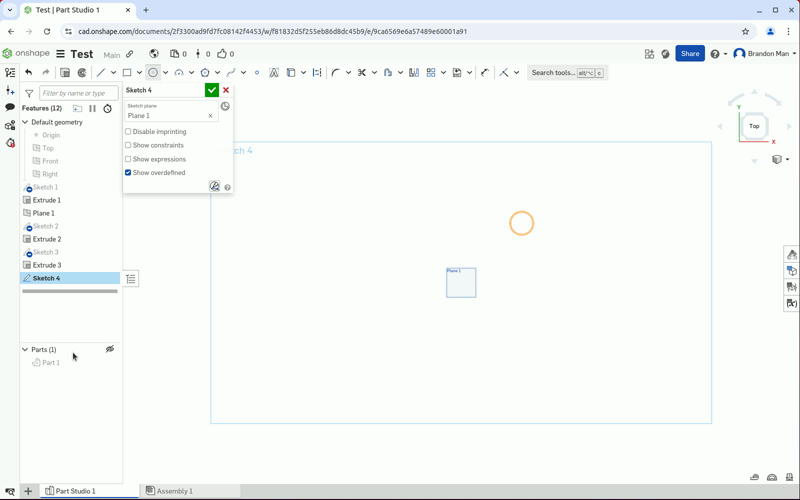
mouse_move(521, 223)
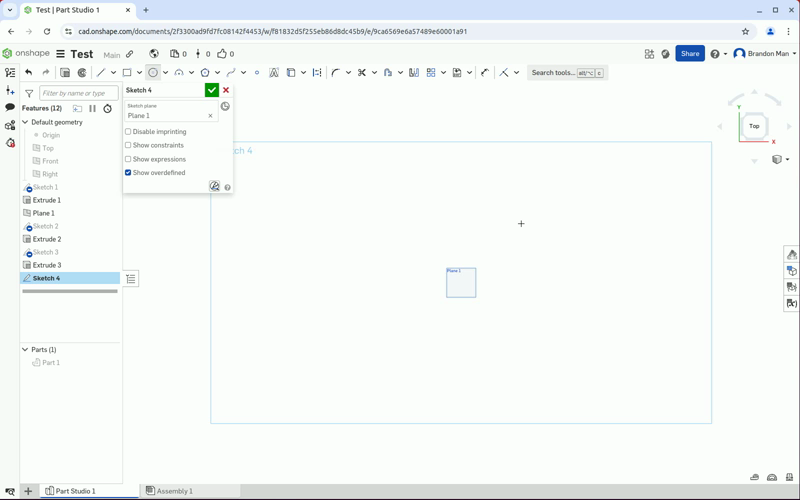
click(521, 223)
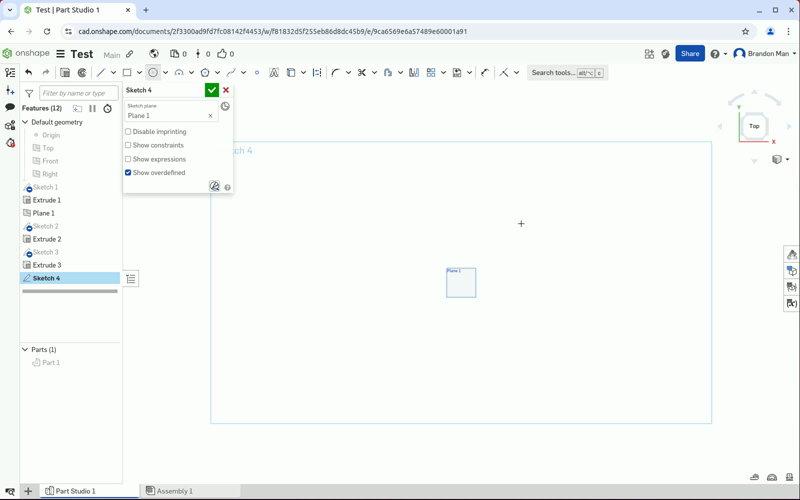
key_up(shift)
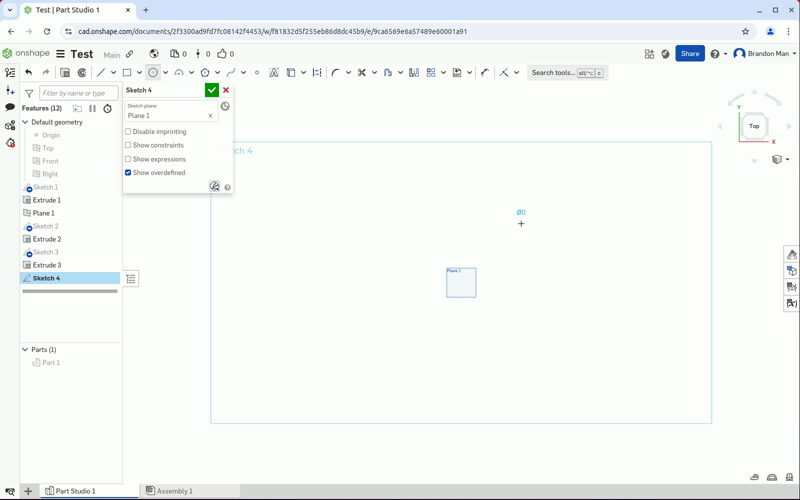
mouse_move(541, 223)
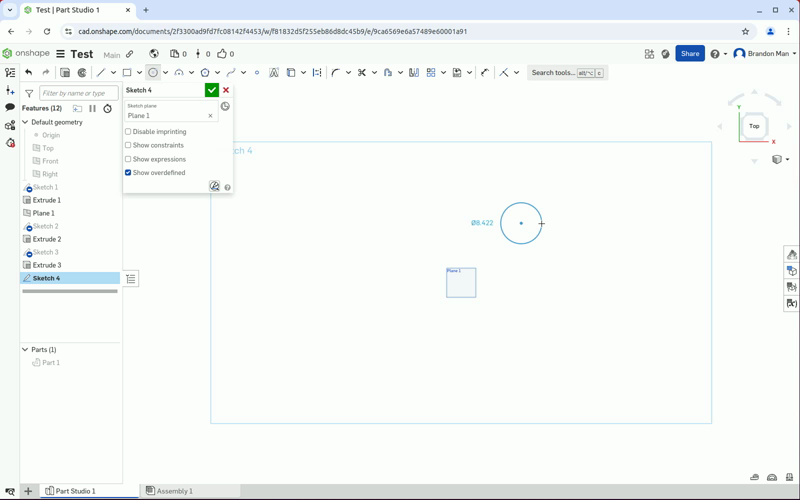
click(541, 223)
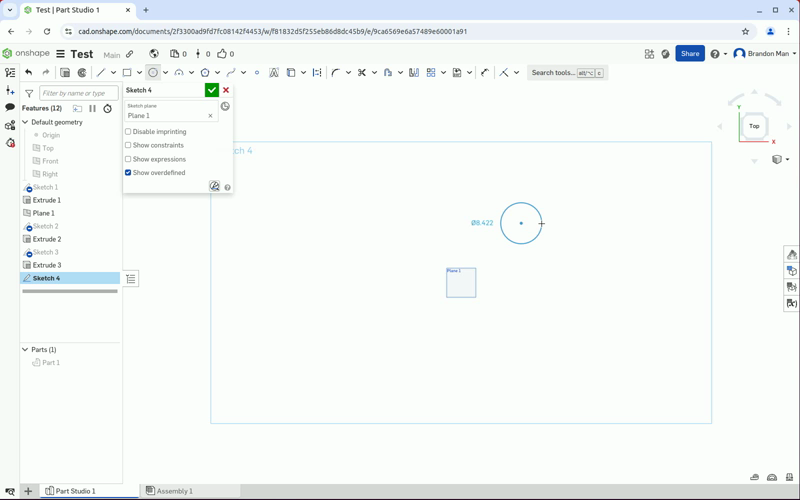
key(esc)
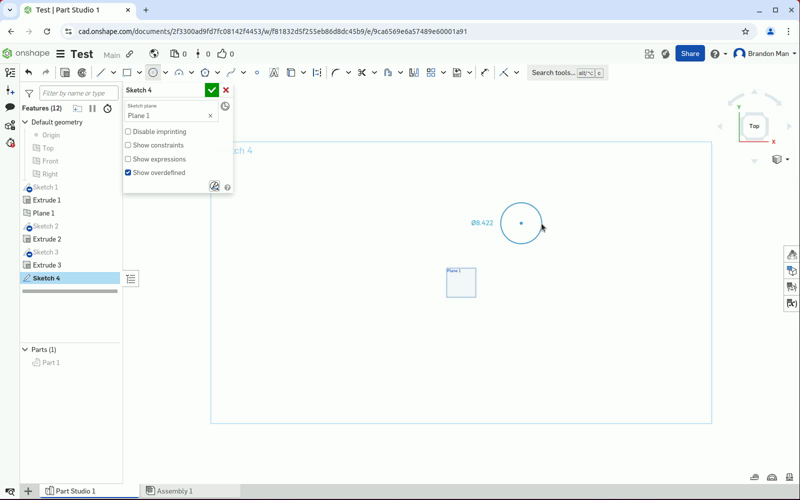
key(c)
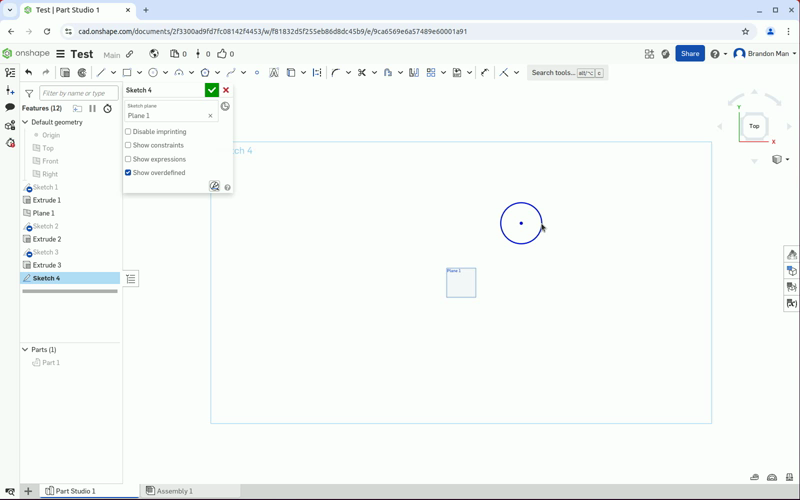
key_down(shift)
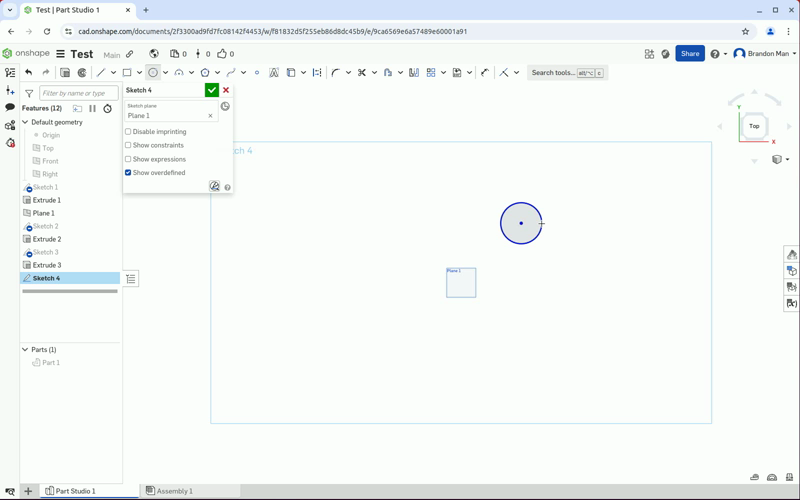
mouse_move(521, 223)
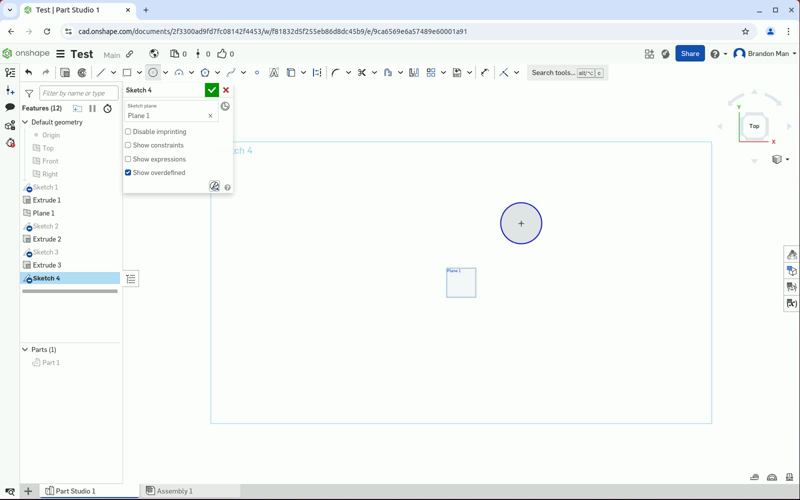
click(521, 223)
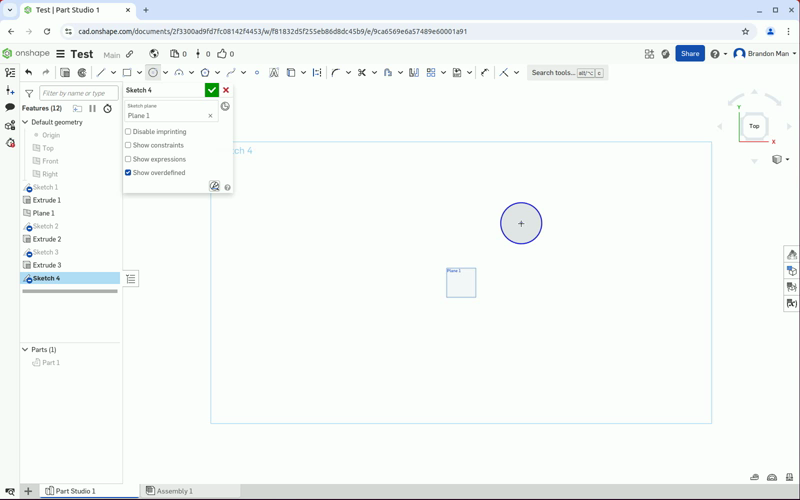
key_up(shift)
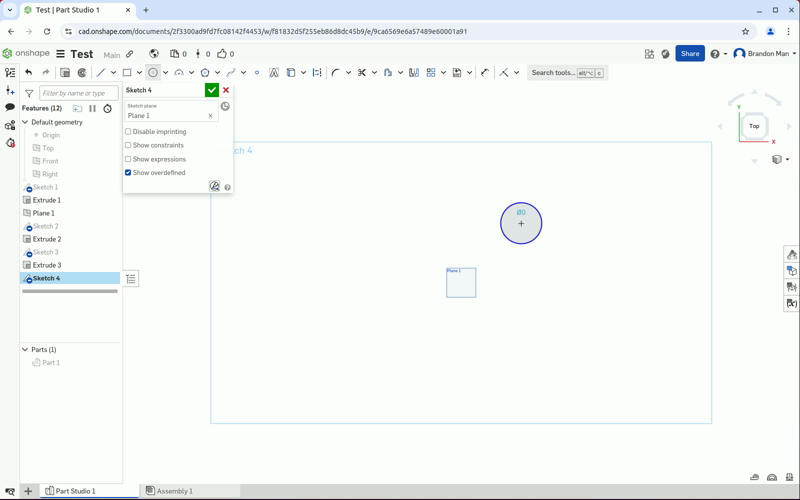
mouse_move(532, 223)
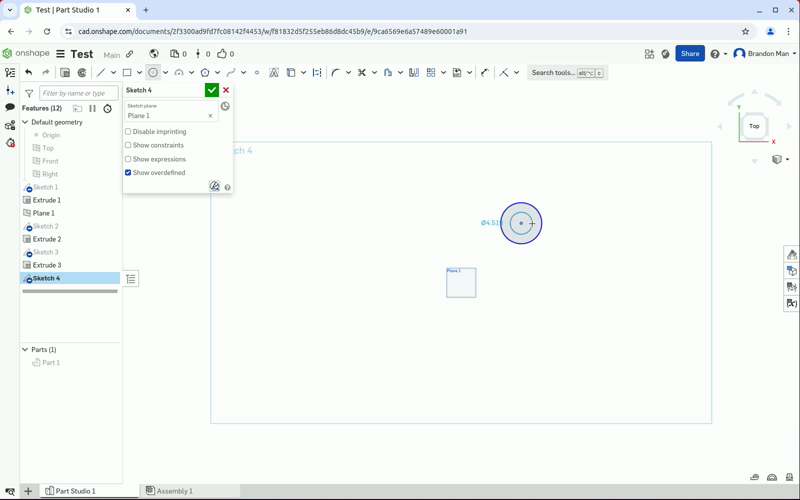
click(532, 223)
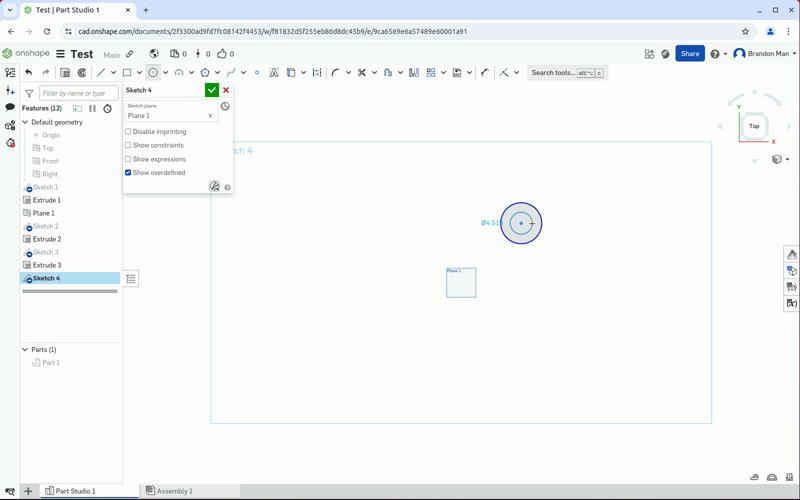
key(esc)
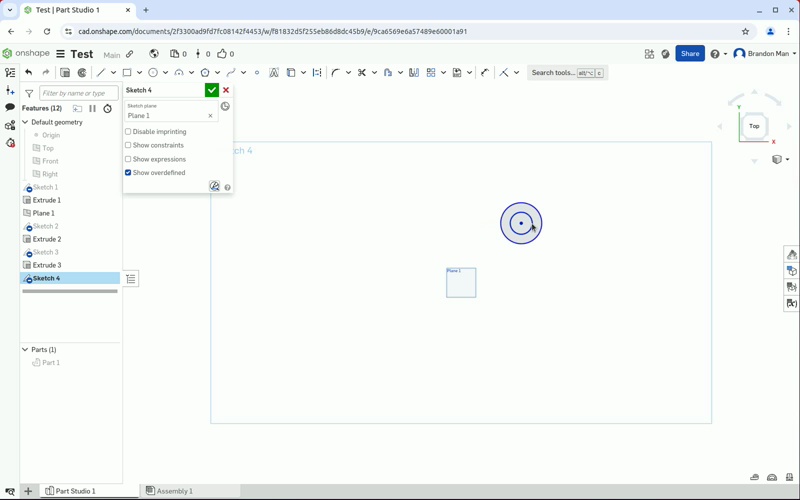
mouse_move(534, 236)
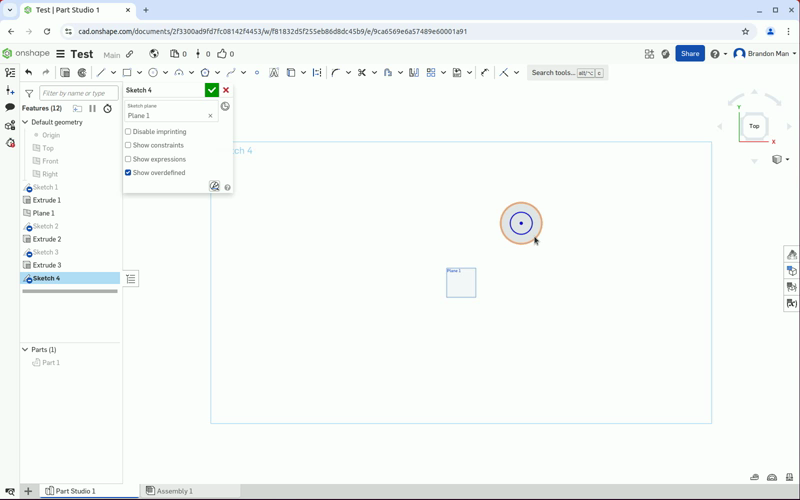
scroll(6)
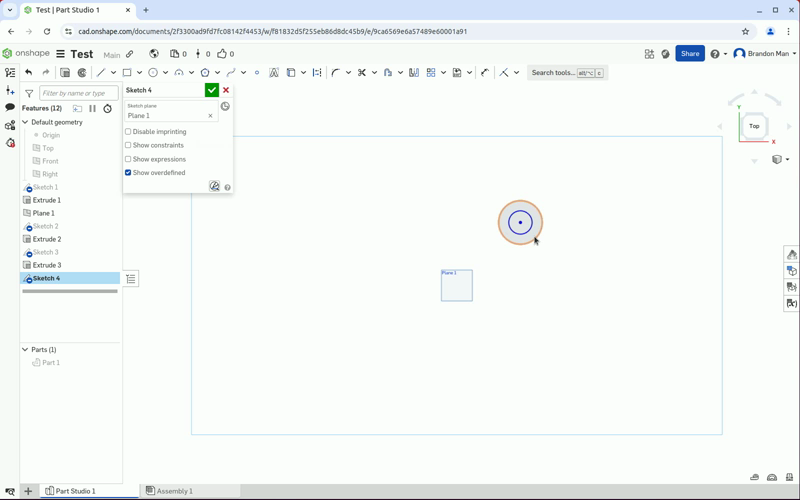
scroll(6)
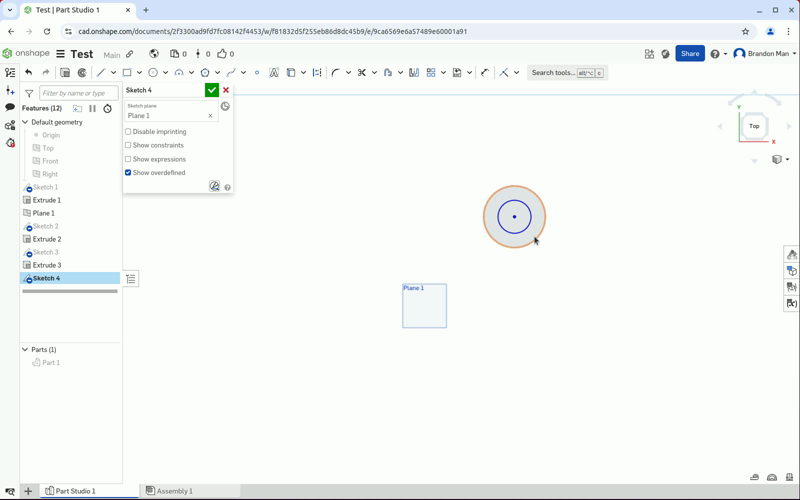
scroll(6)
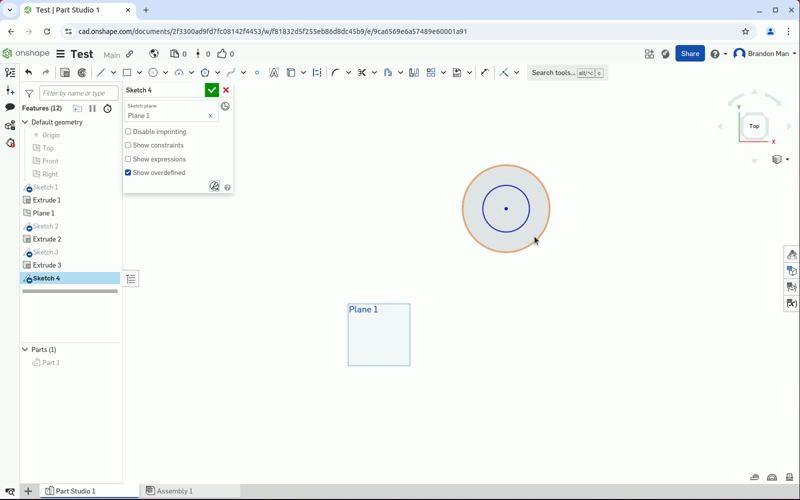
scroll(6)
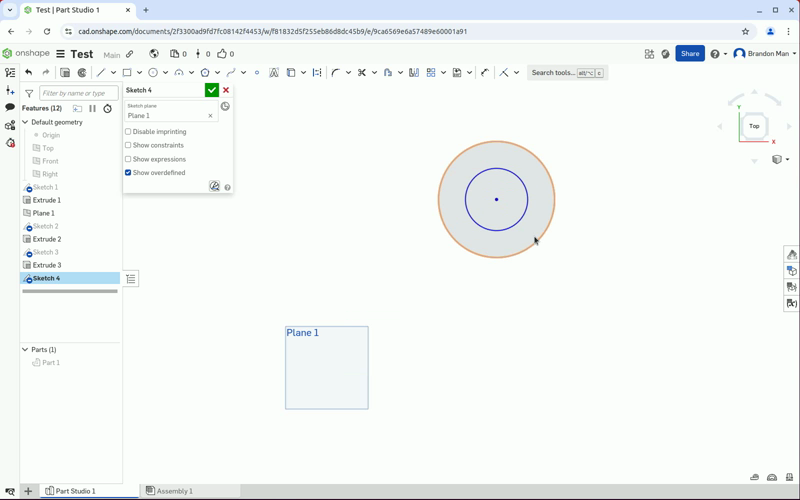
scroll(6)
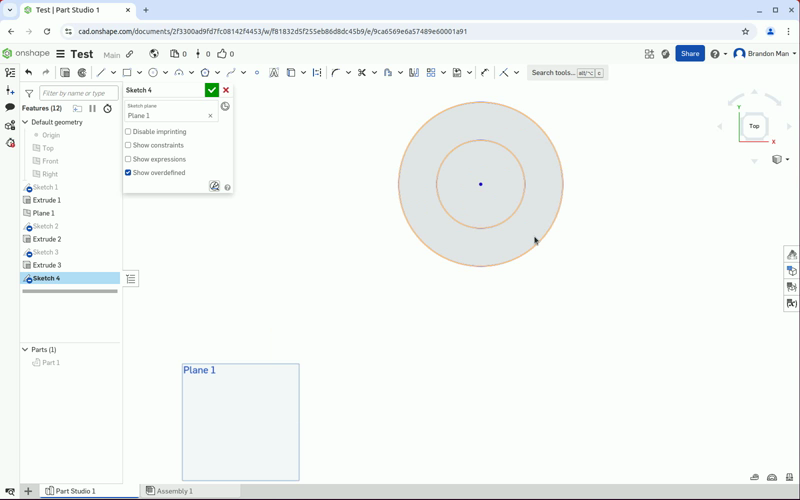
scroll(6)
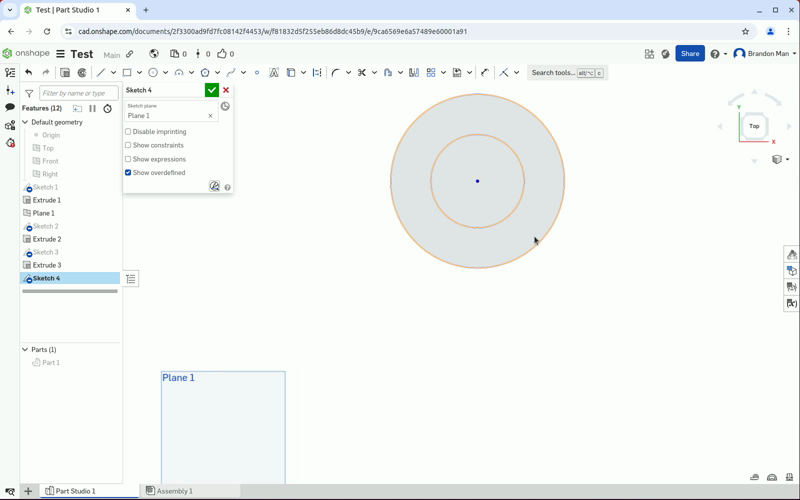
scroll(6)
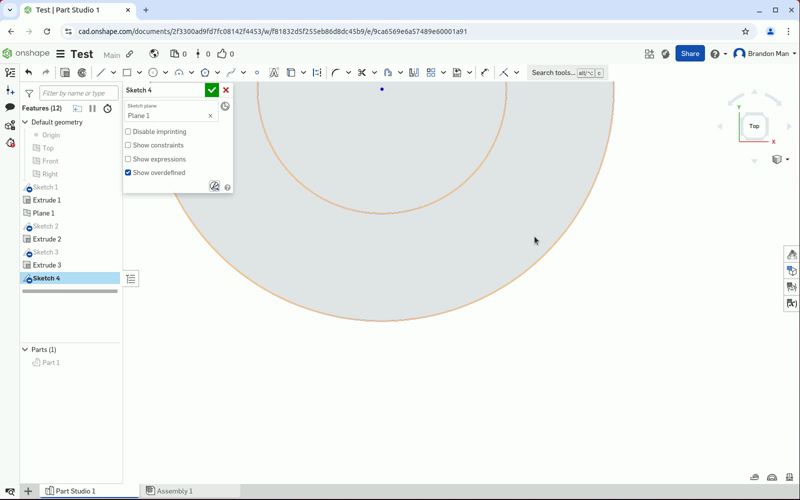
click(534, 236)
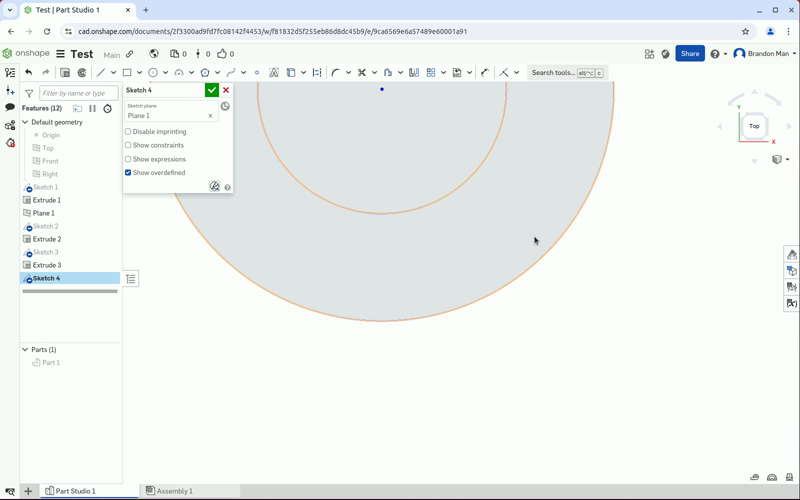
scroll(-6)
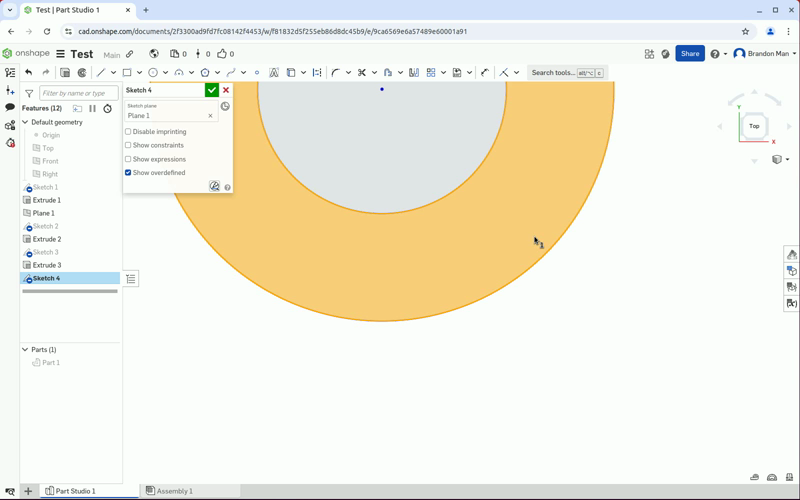
scroll(-6)
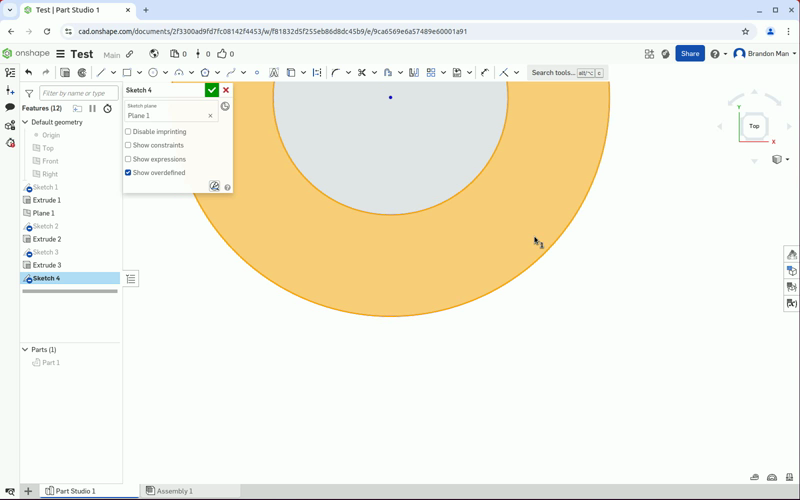
scroll(-6)
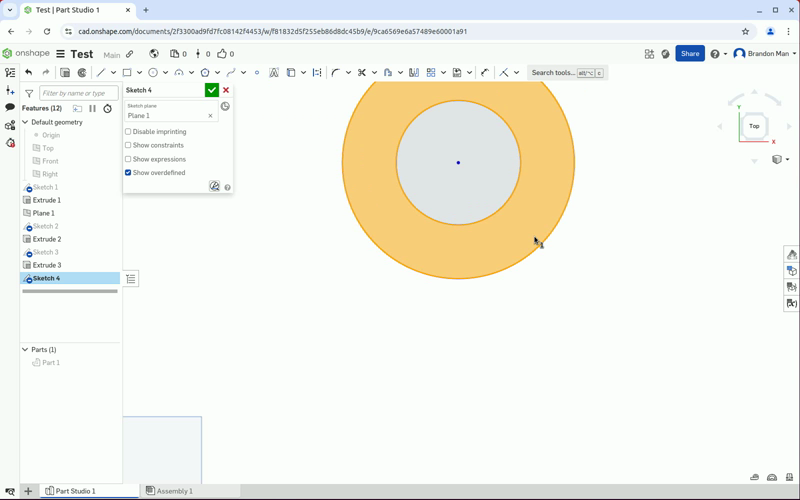
scroll(-6)
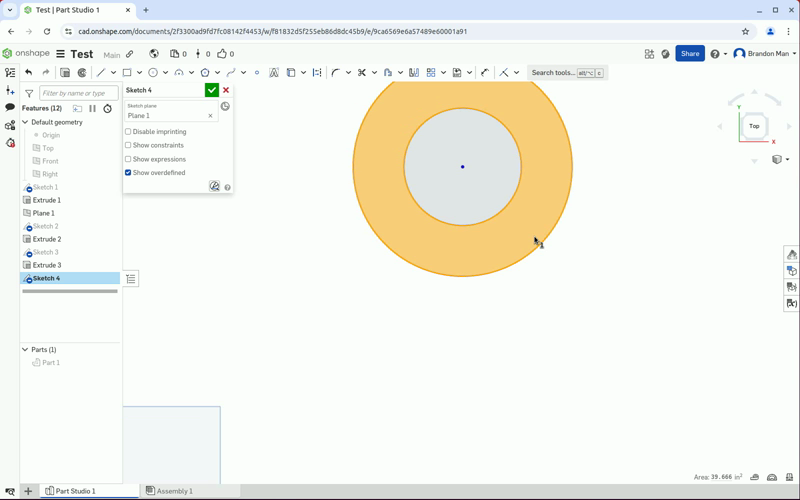
scroll(-6)
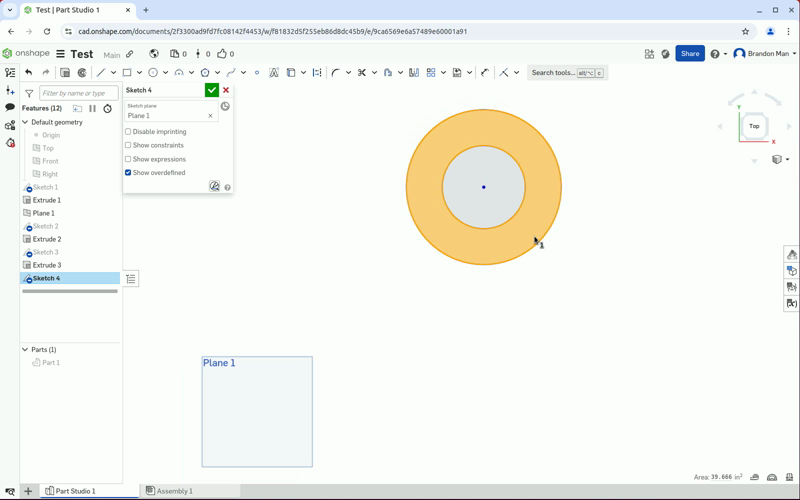
scroll(-6)
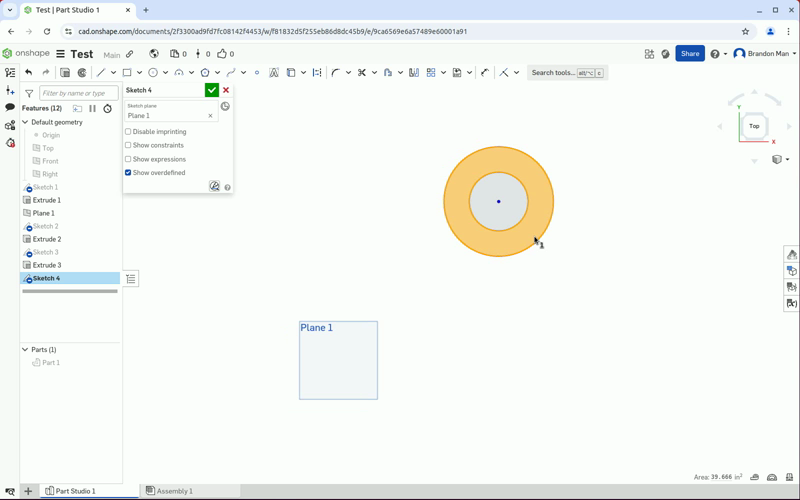
scroll(-6)
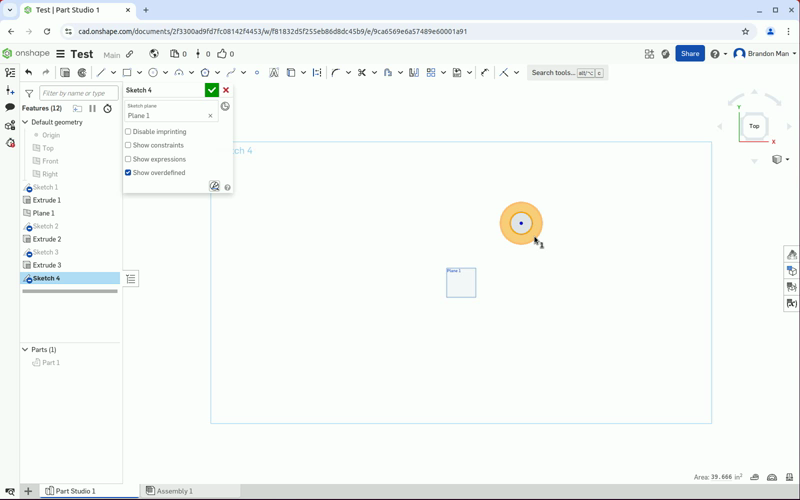
mouse_move(73, 352)
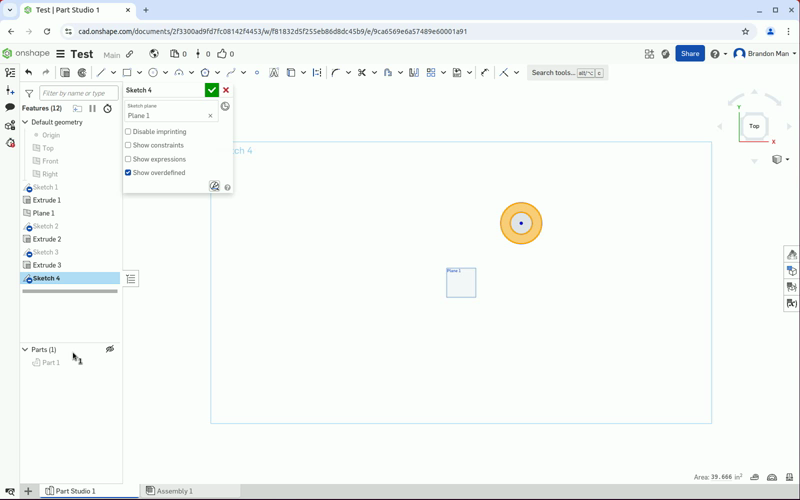
key(shift+y)
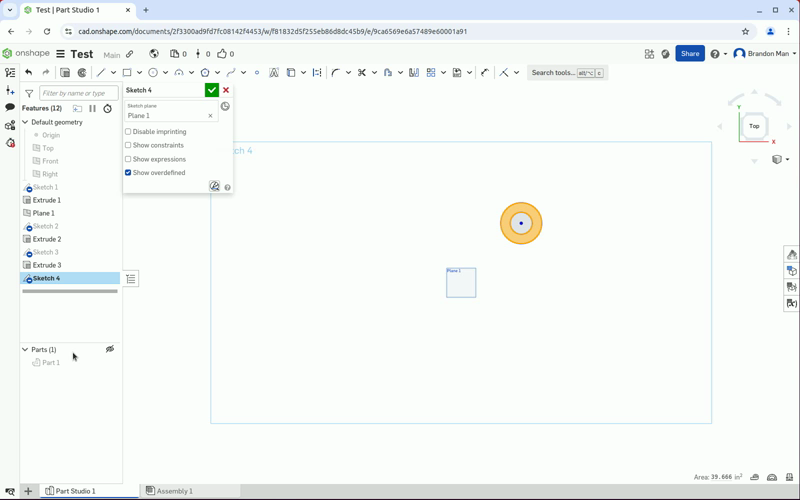
key(shift+e)
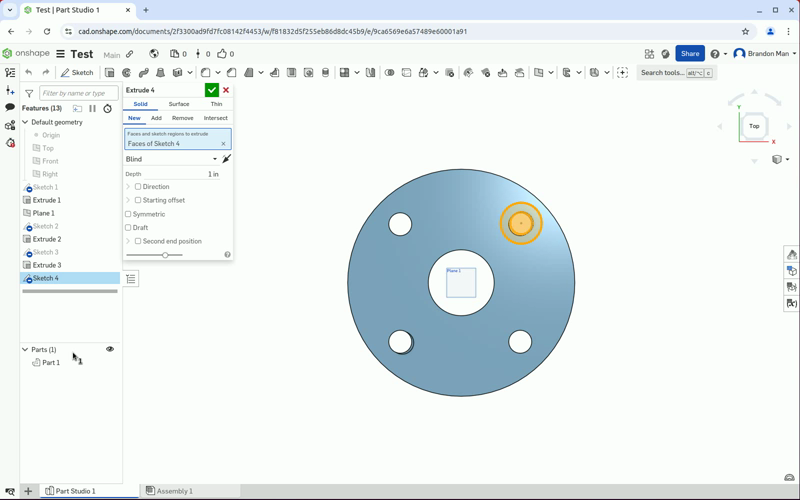
mouse_move(143, 106)
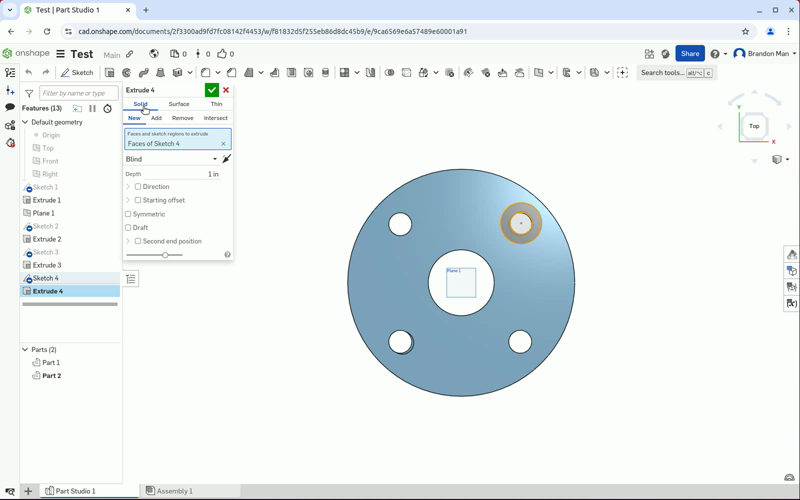
click(143, 106)
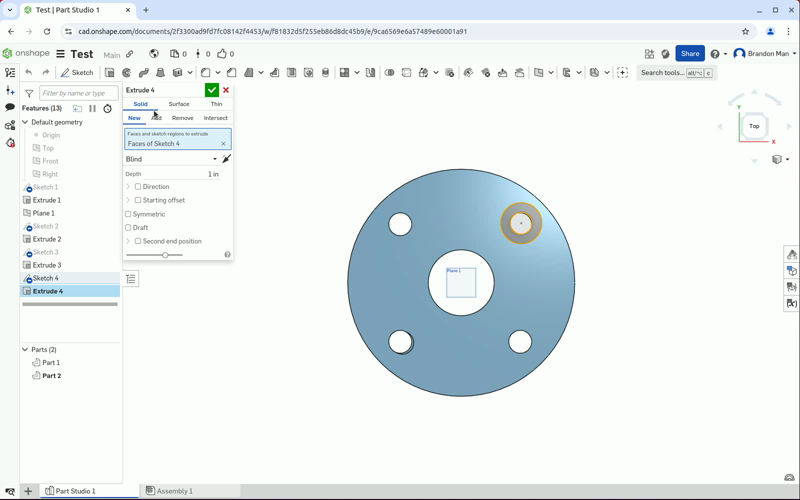
mouse_move(186, 120)
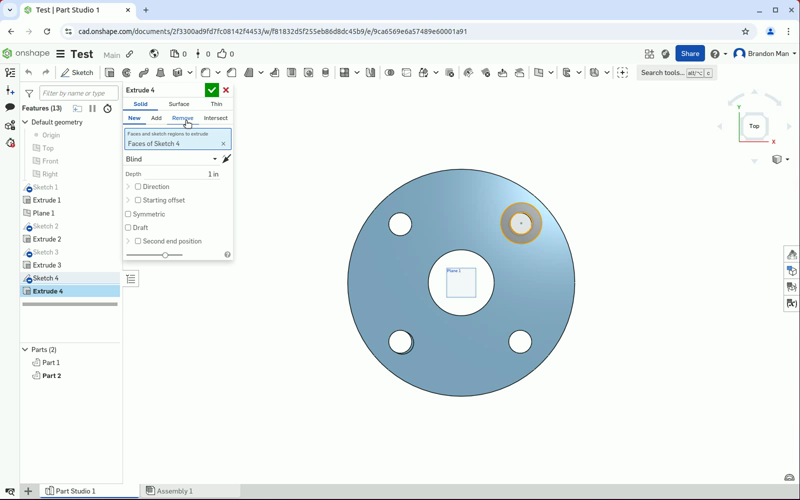
click(186, 120)
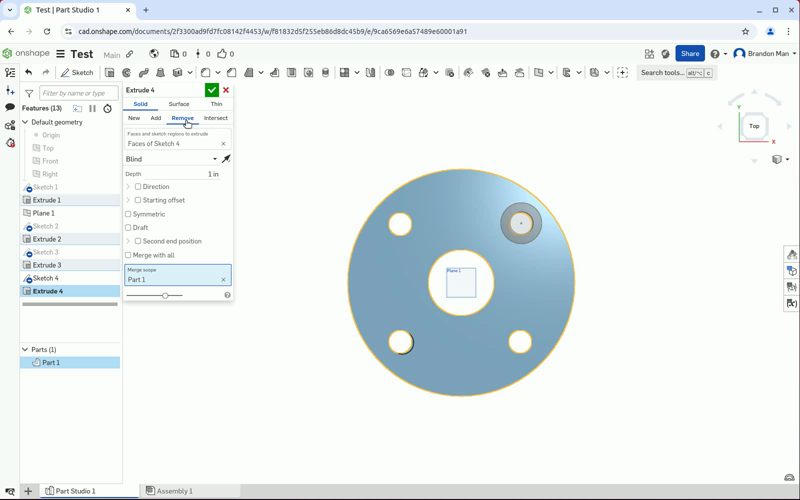
key(tab, 4)
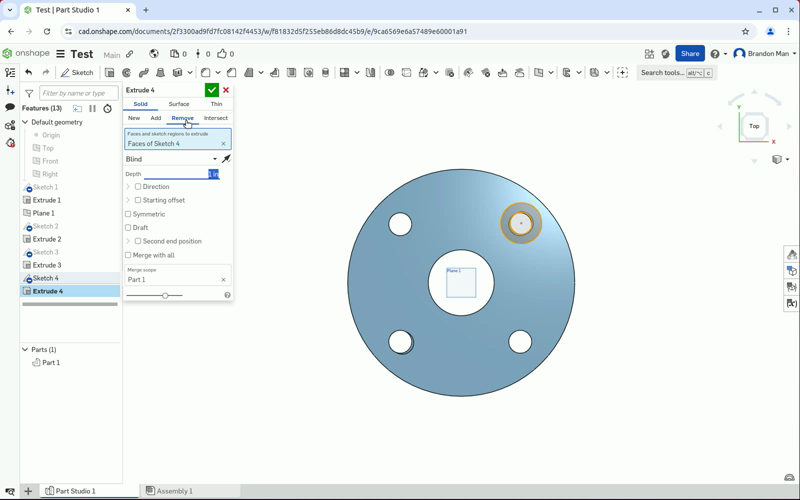
text(1.926)
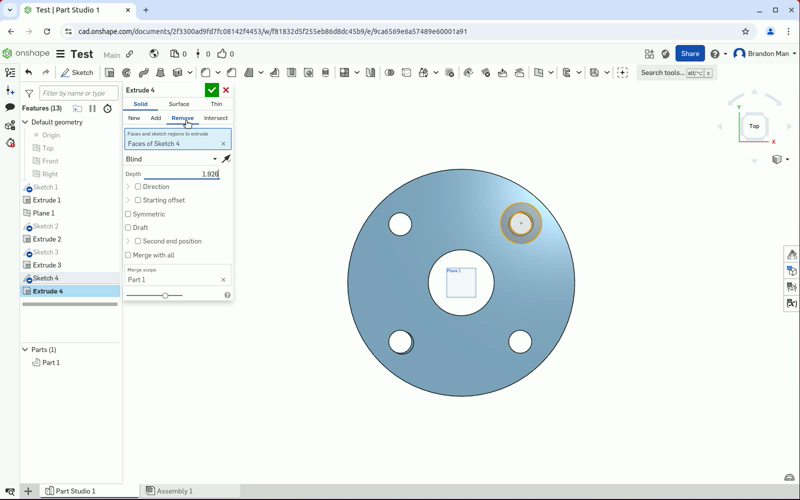
key(tab, 6)
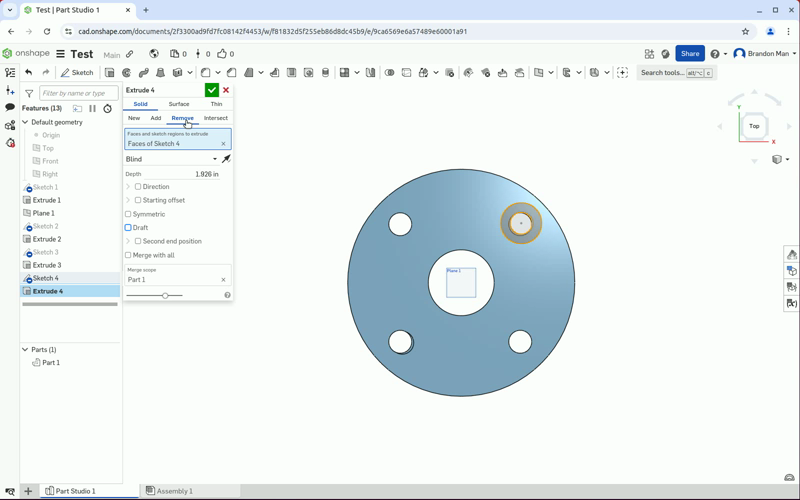
key(space)
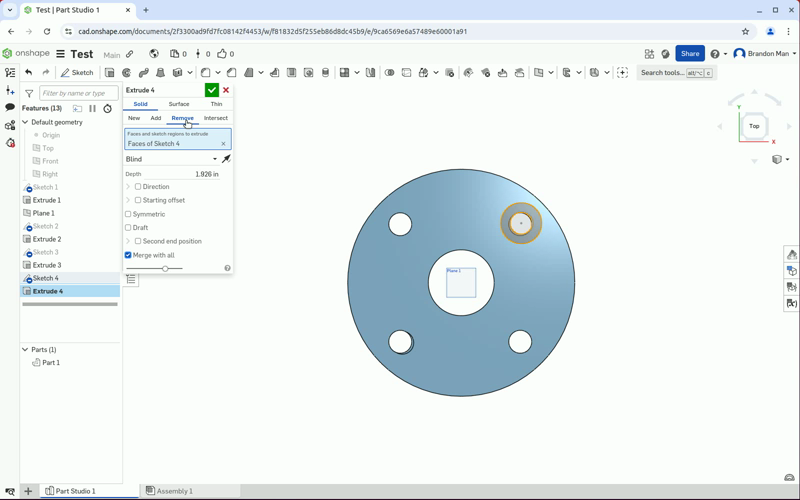
key(enter)
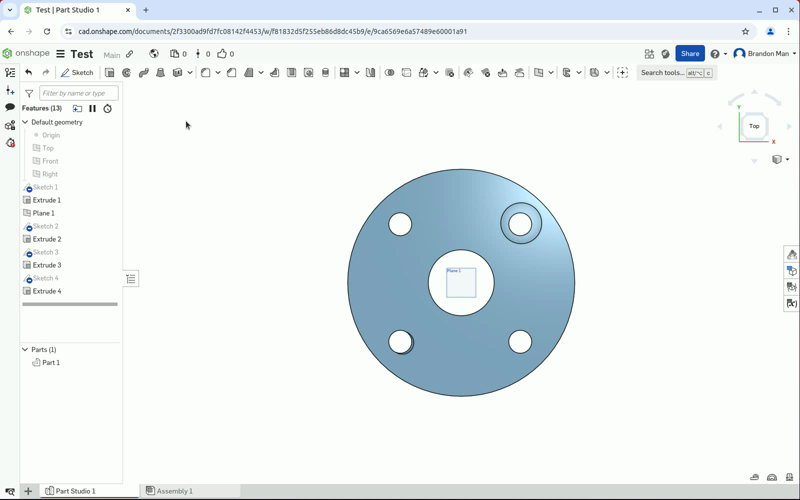
key(shift+h)
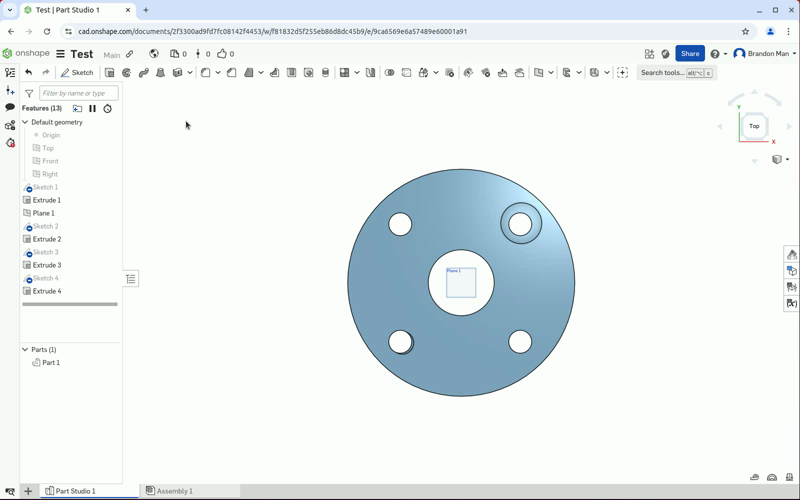
key(shift+h)
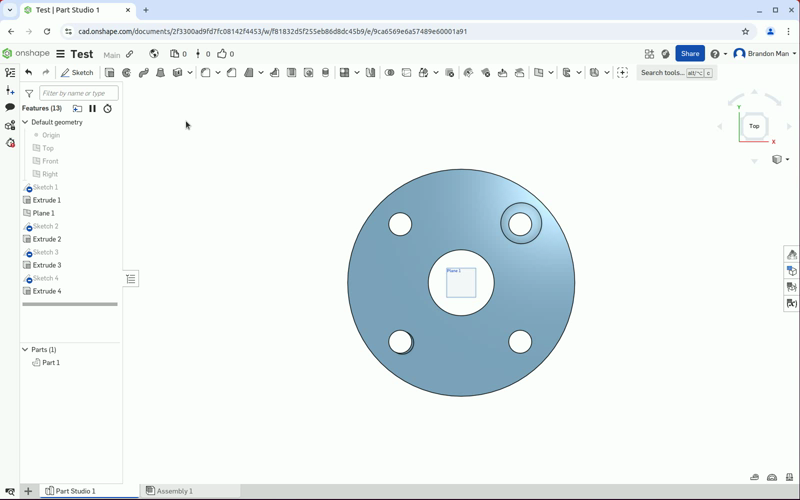
mouse_move(73, 189)
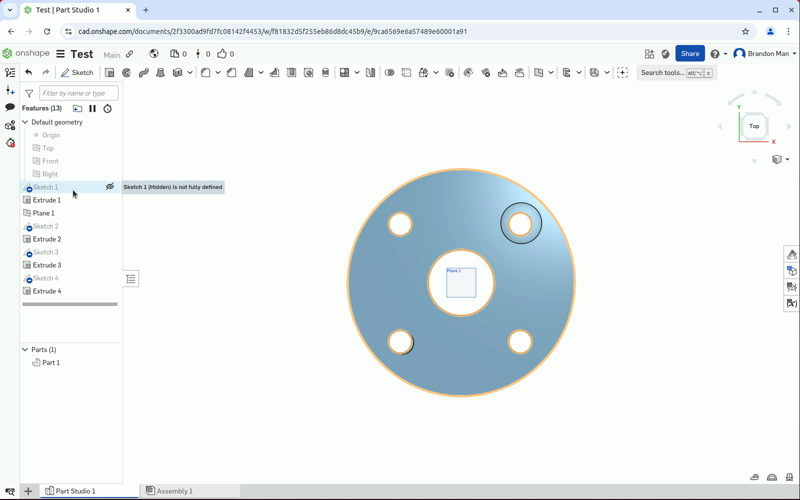
click(73, 189)
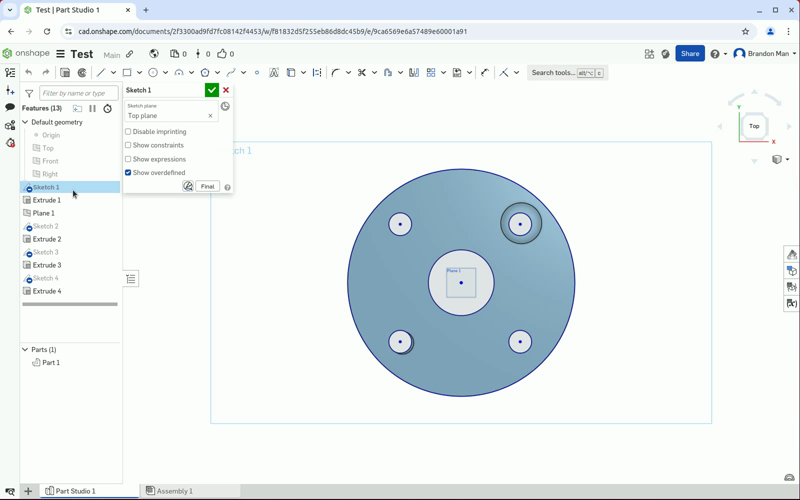
mouse_move(229, 92)
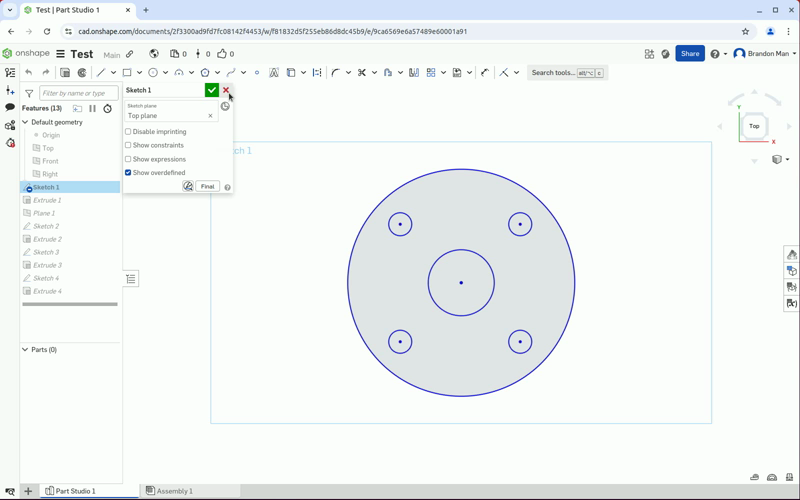
click(229, 92)
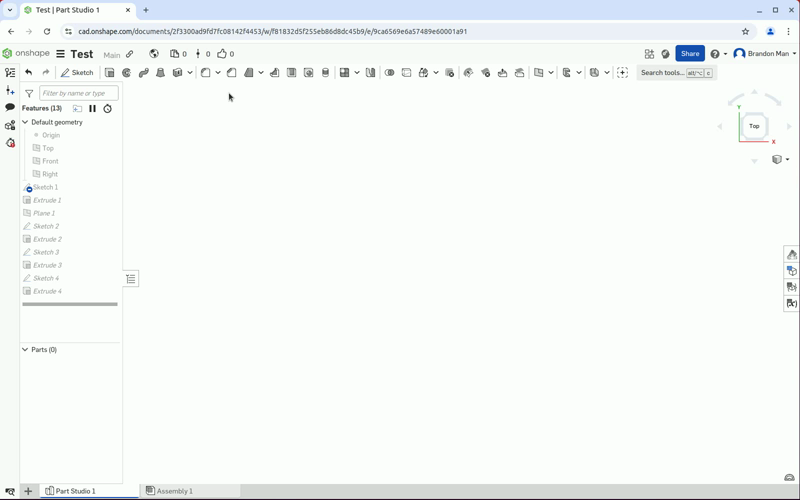
key(shift+s)
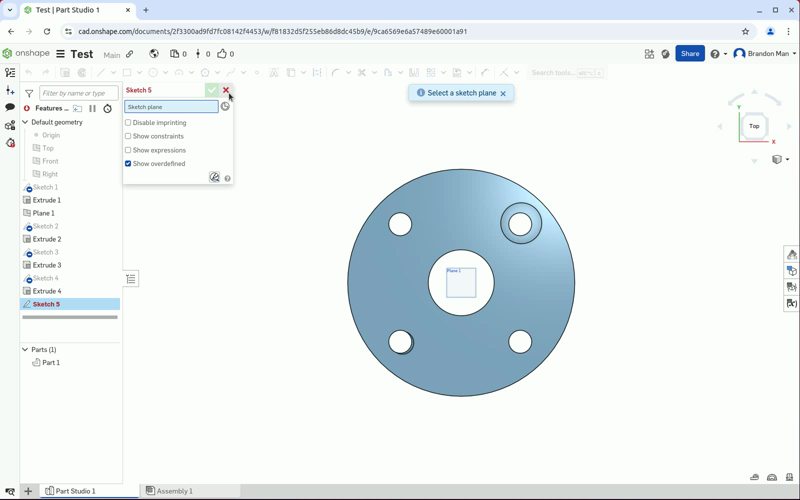
mouse_move(73, 215)
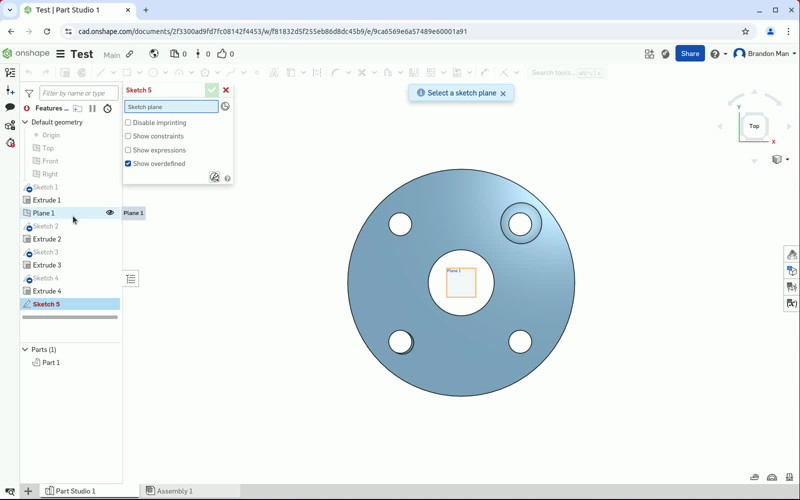
click(73, 215)
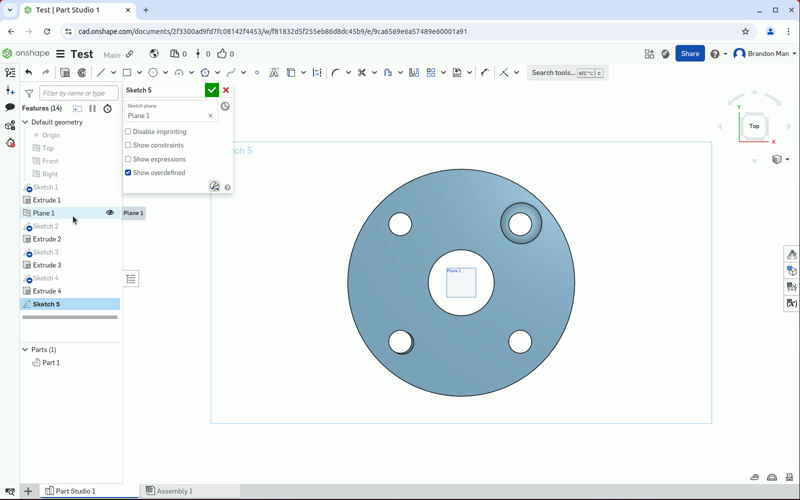
mouse_move(73, 352)
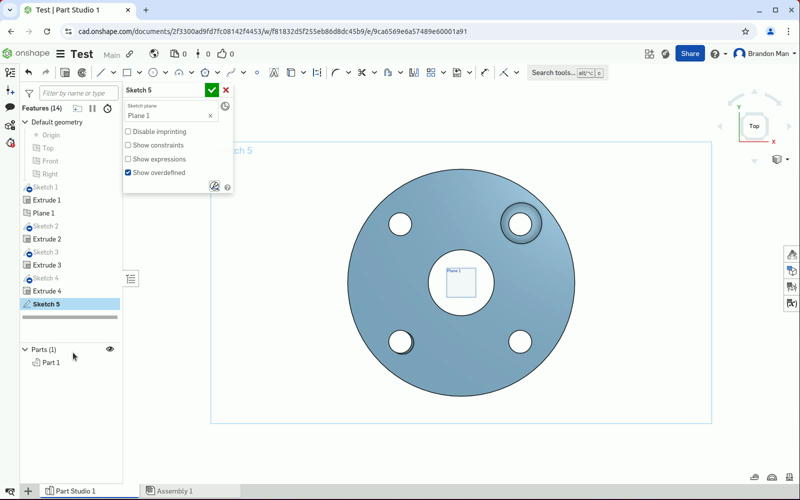
key(y)
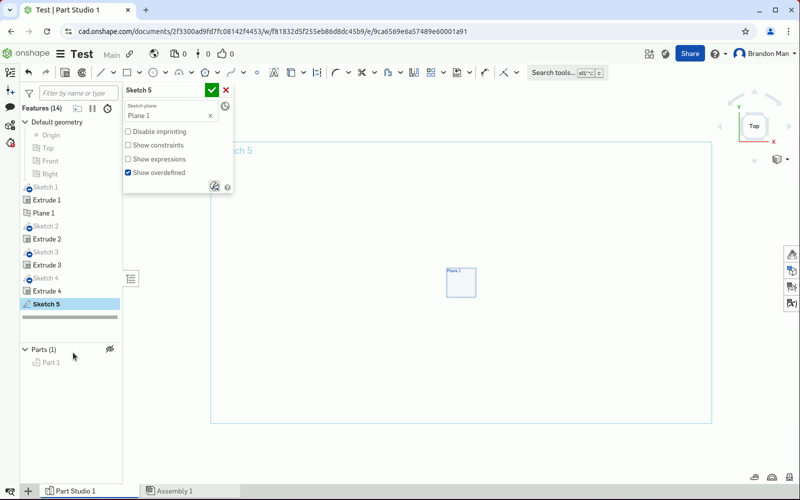
key(c)
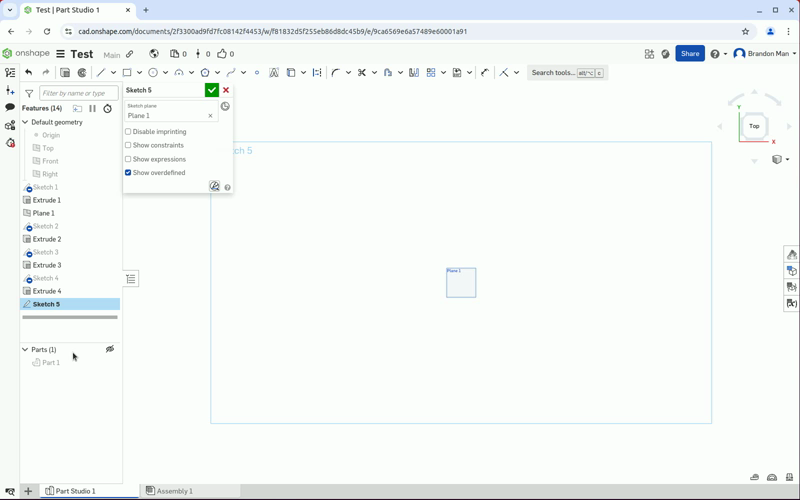
key_down(shift)
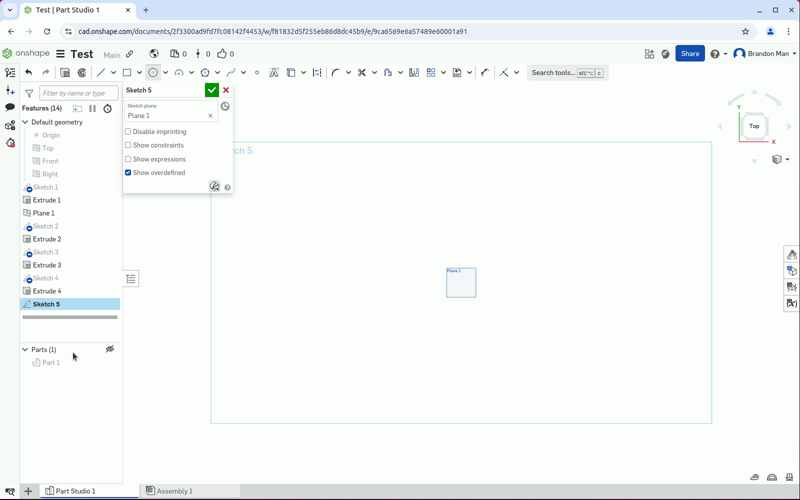
mouse_move(401, 342)
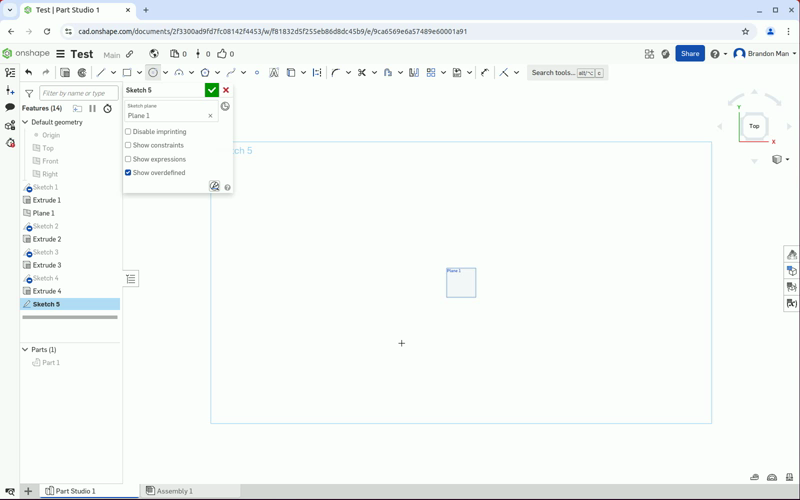
click(401, 342)
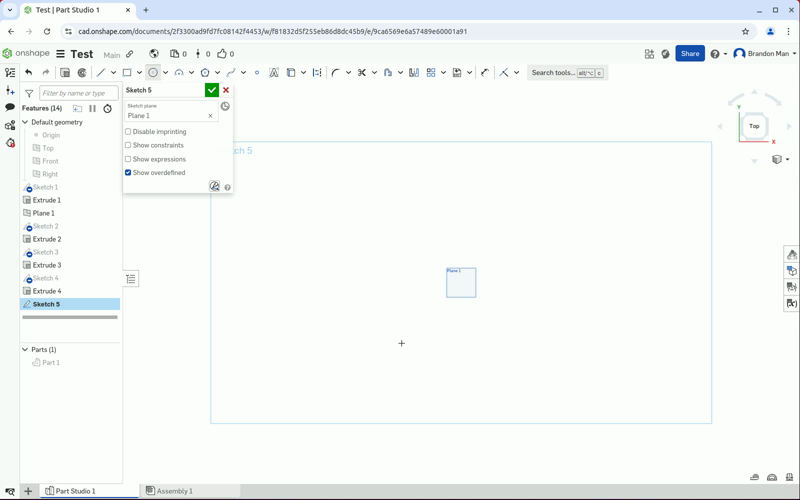
key_up(shift)
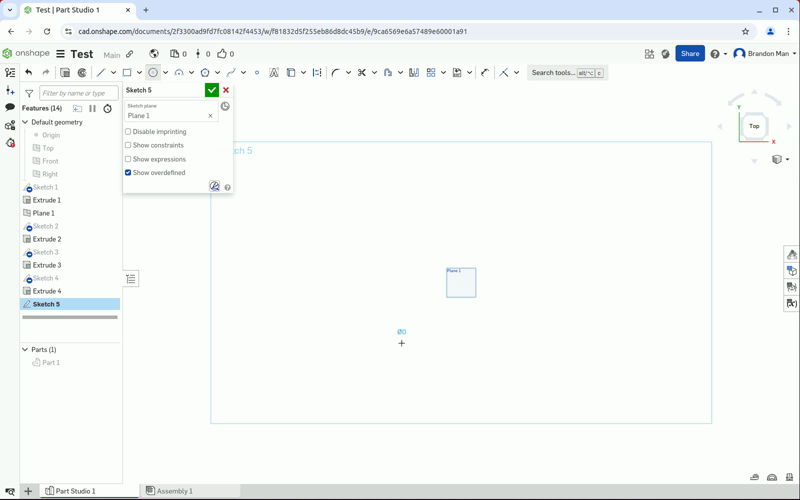
mouse_move(422, 342)
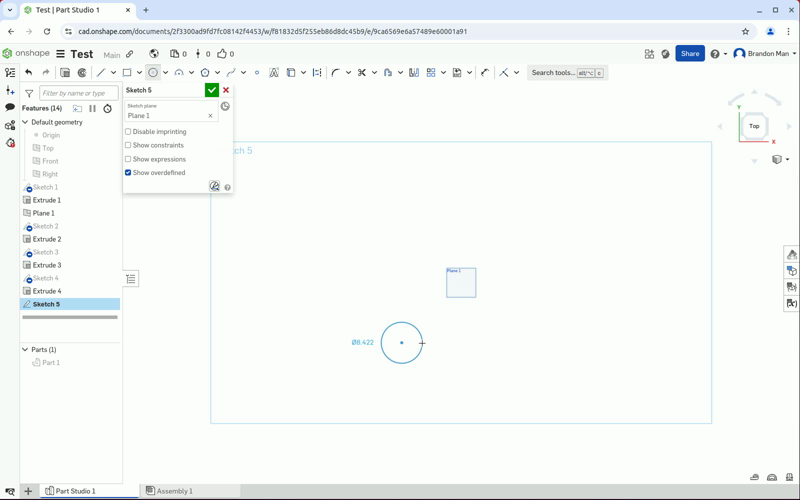
click(422, 342)
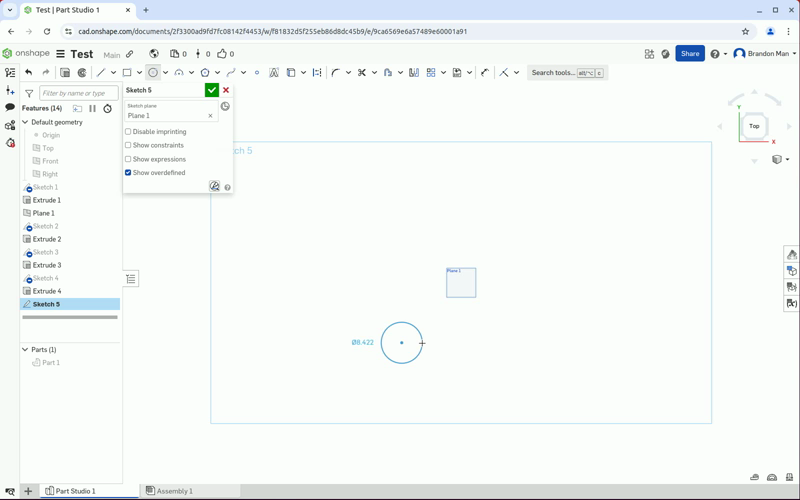
key(esc)
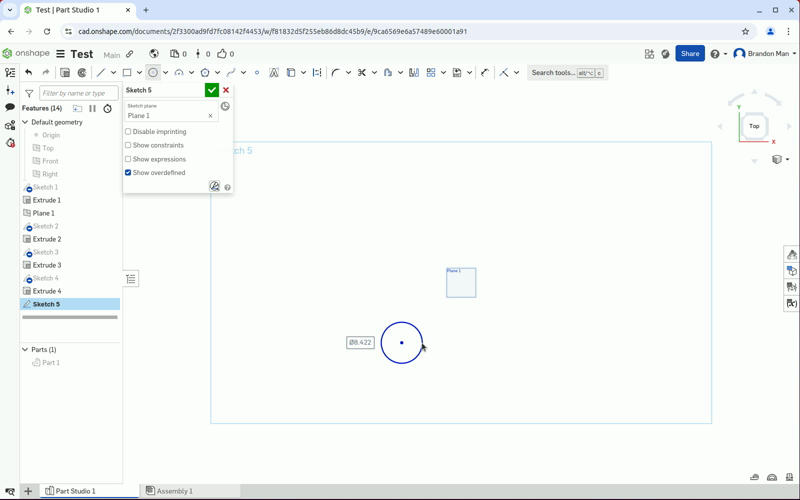
key(c)
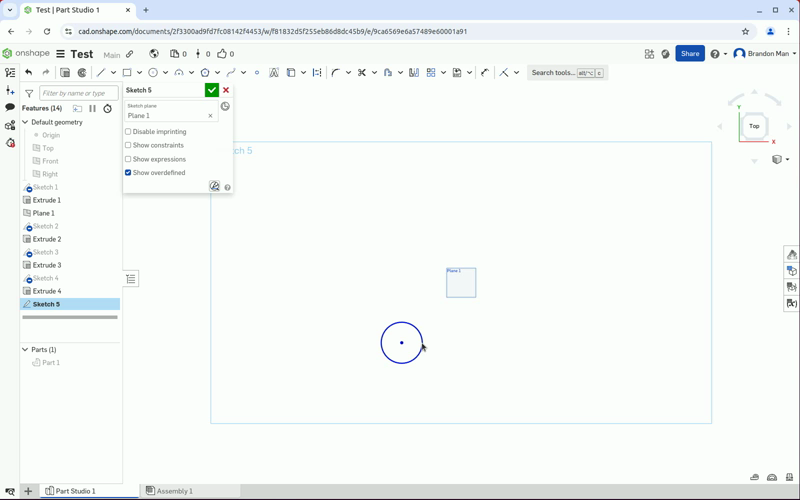
key_down(shift)
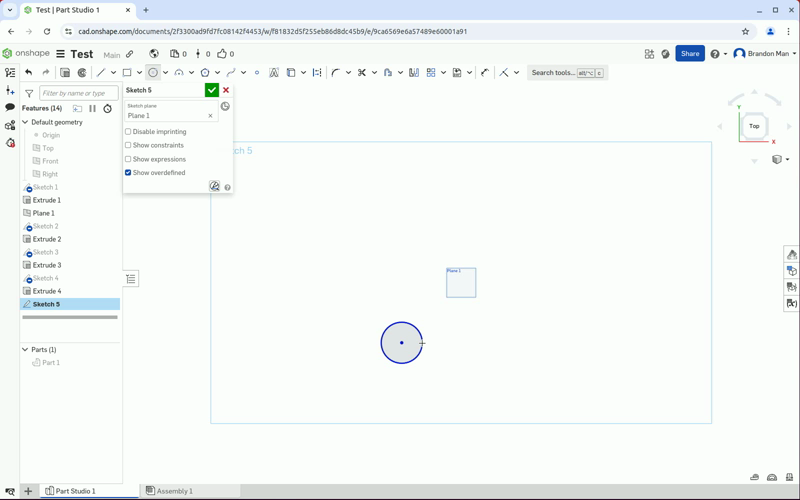
mouse_move(401, 342)
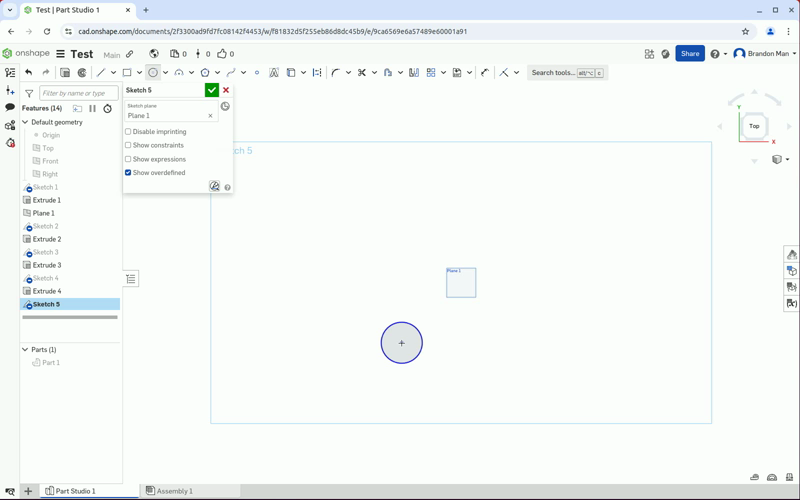
click(401, 342)
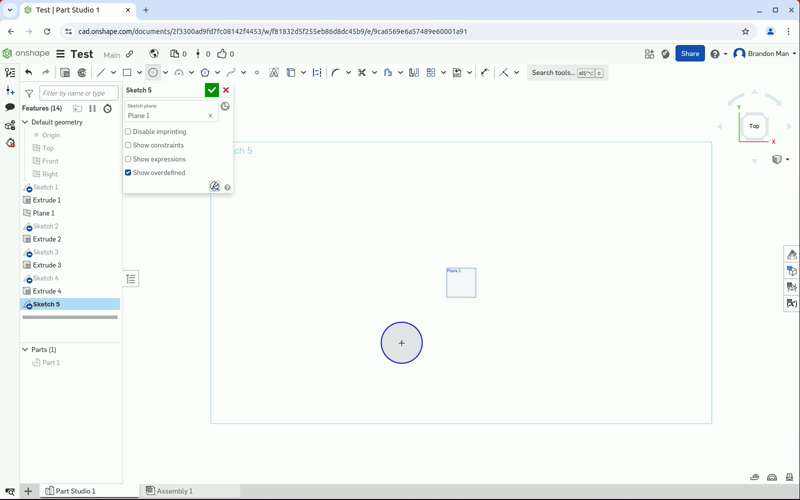
key_up(shift)
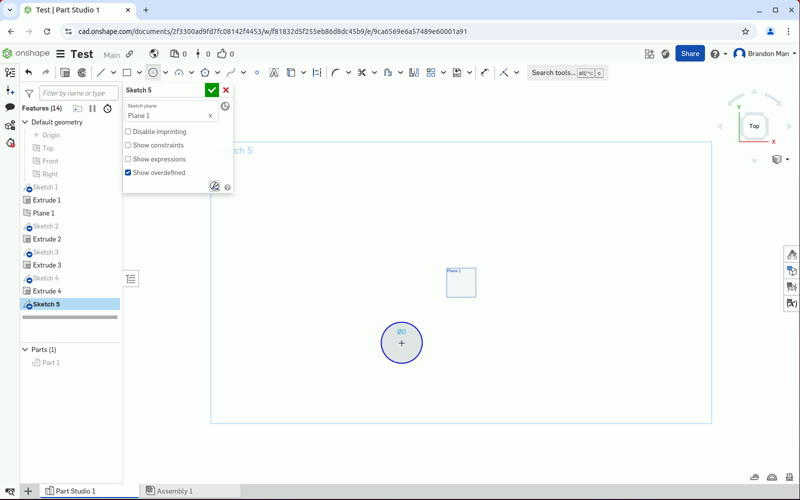
mouse_move(412, 342)
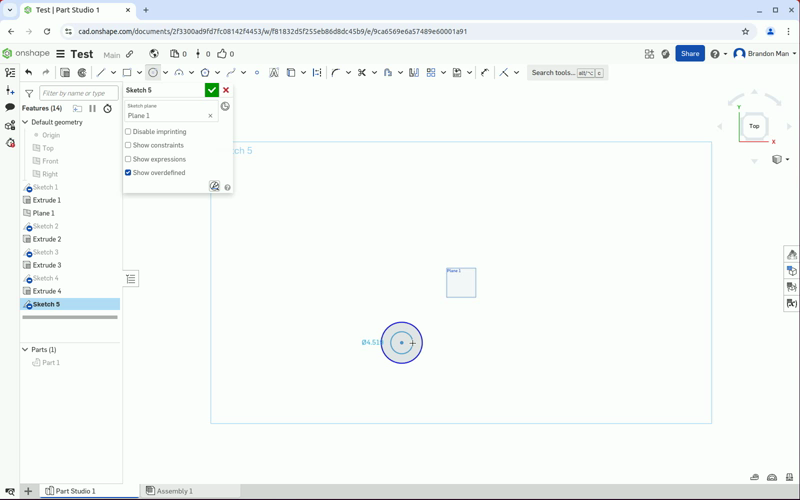
click(412, 342)
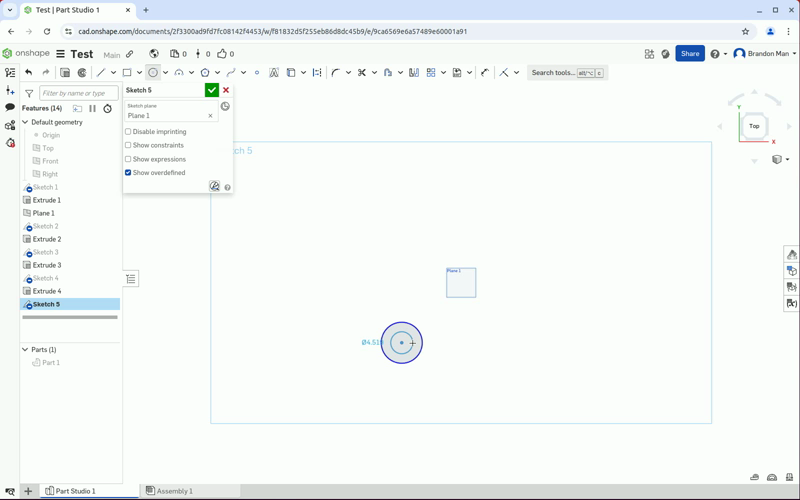
key(esc)
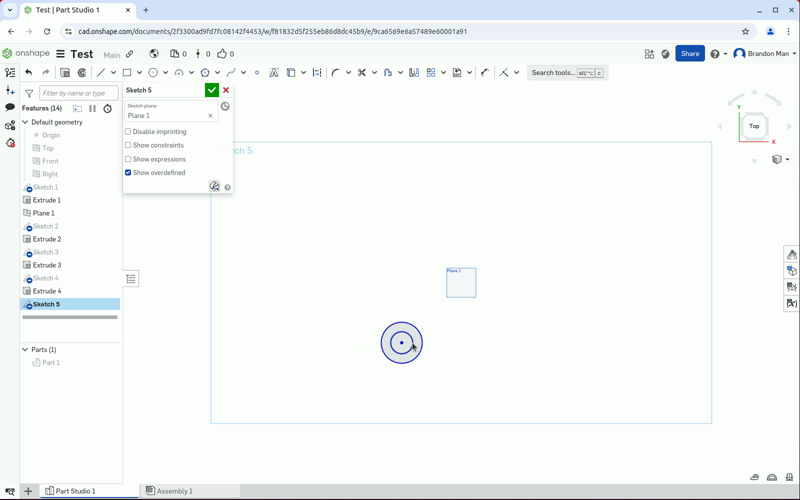
mouse_move(414, 327)
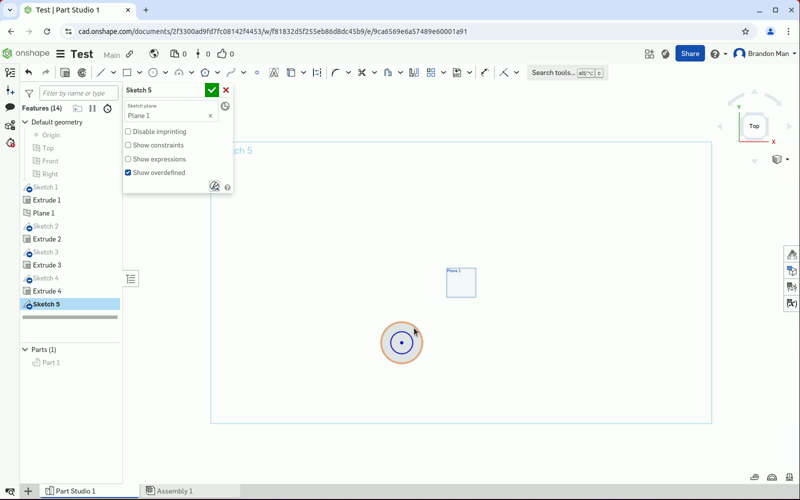
scroll(6)
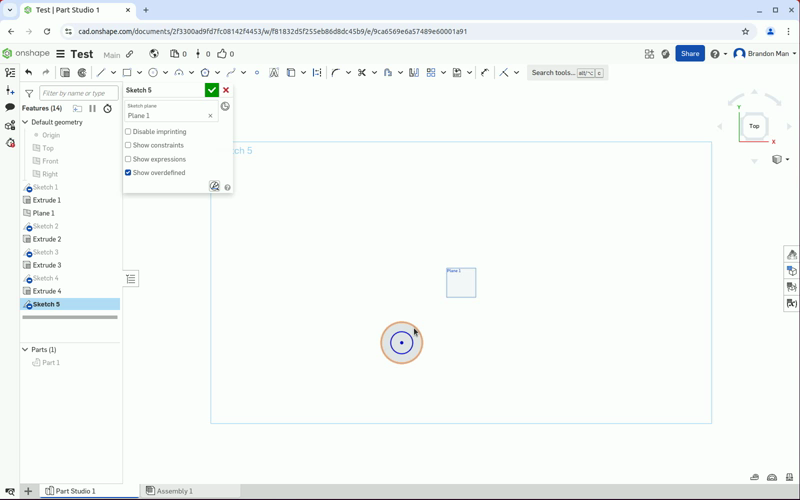
scroll(6)
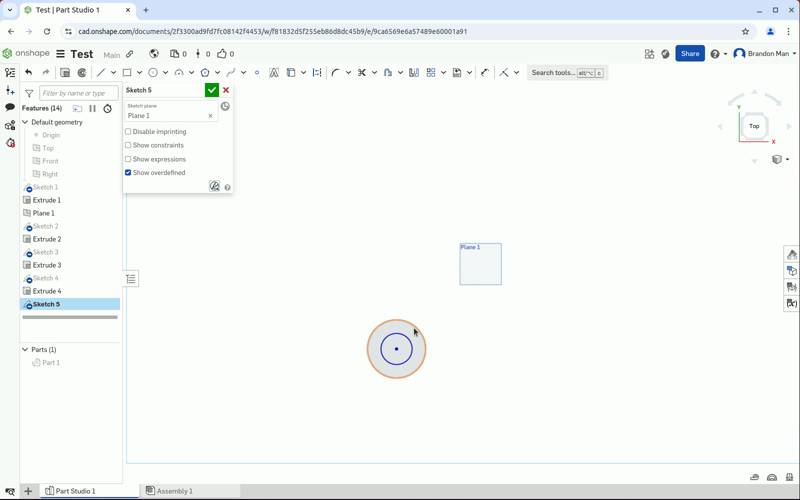
scroll(6)
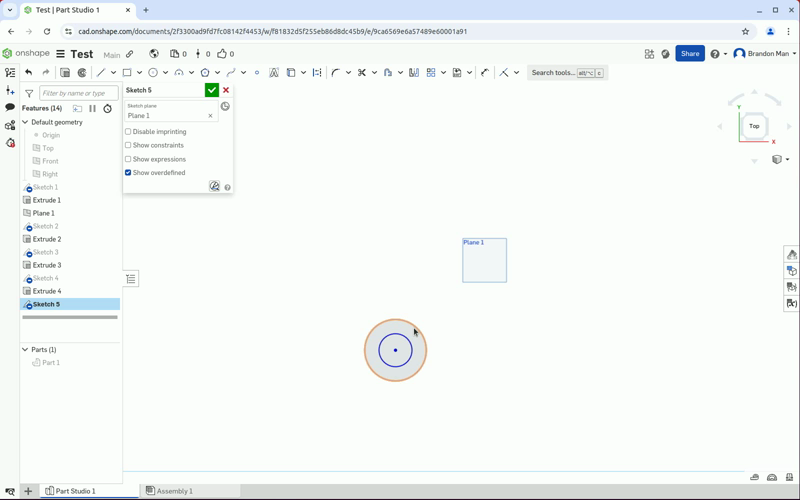
scroll(6)
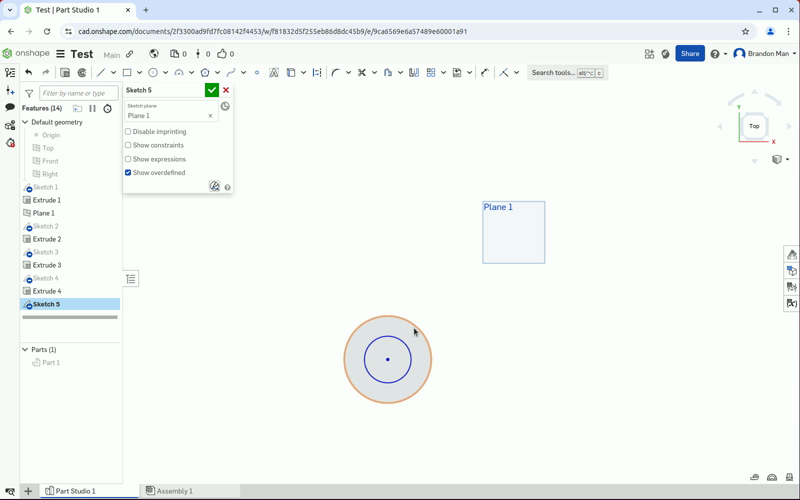
scroll(6)
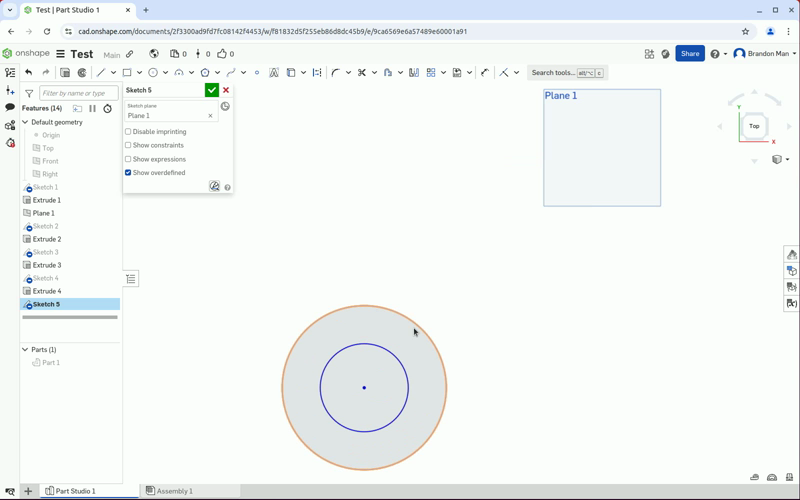
scroll(6)
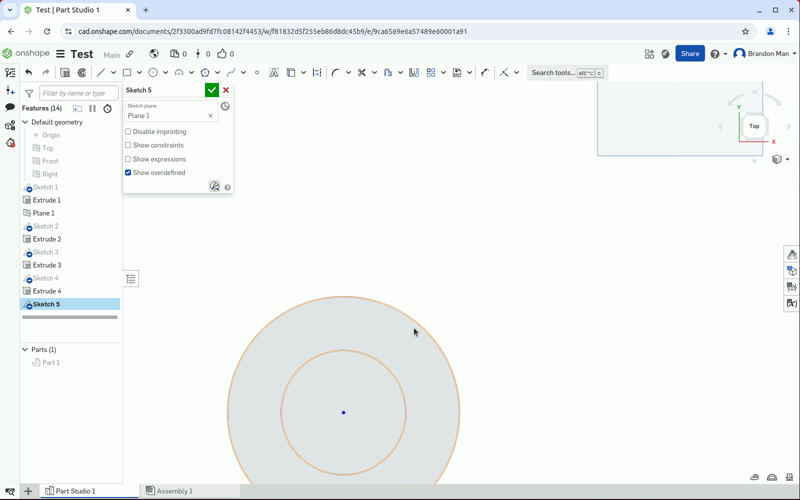
scroll(6)
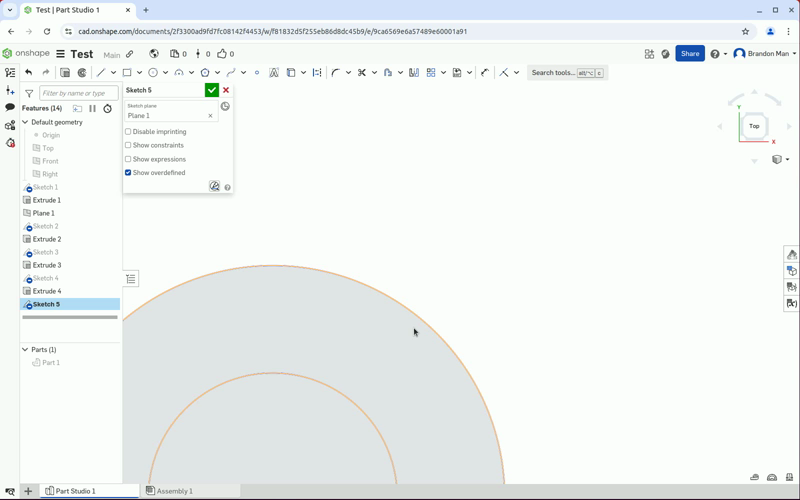
click(414, 327)
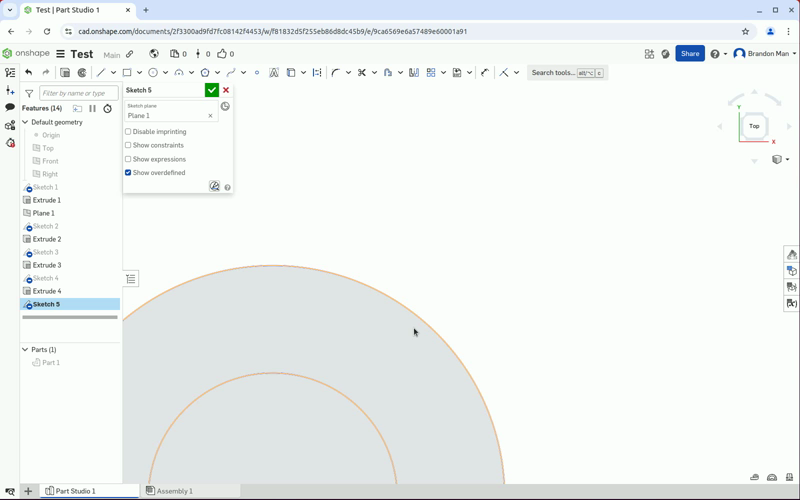
scroll(-6)
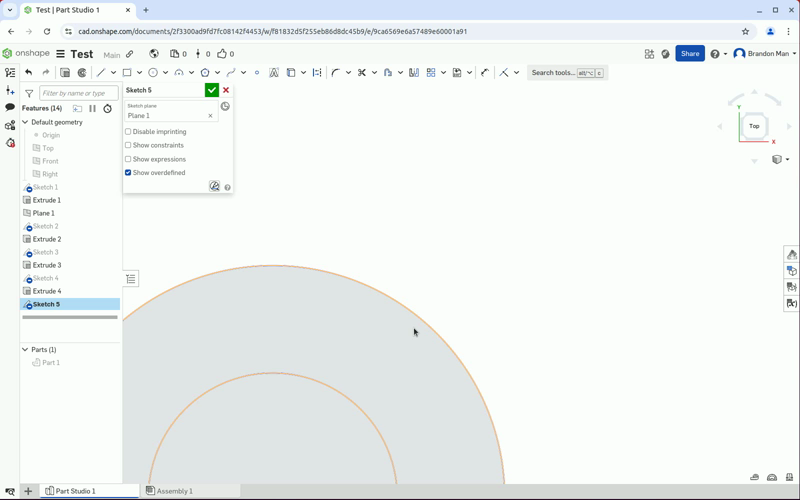
scroll(-6)
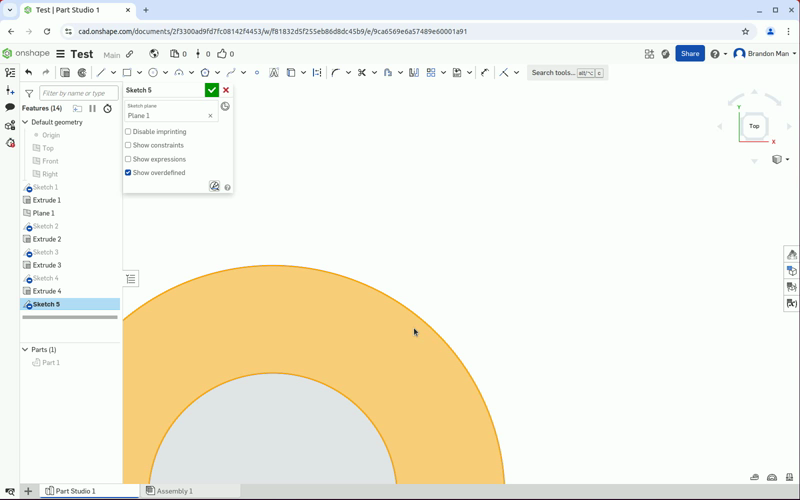
scroll(-6)
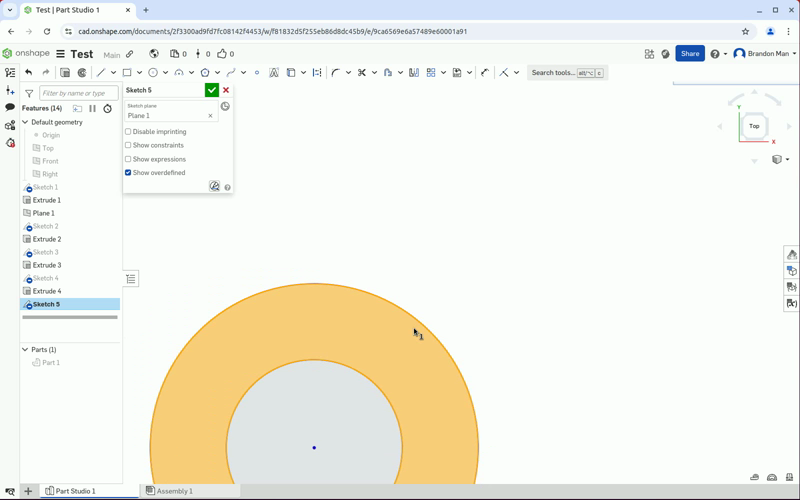
scroll(-6)
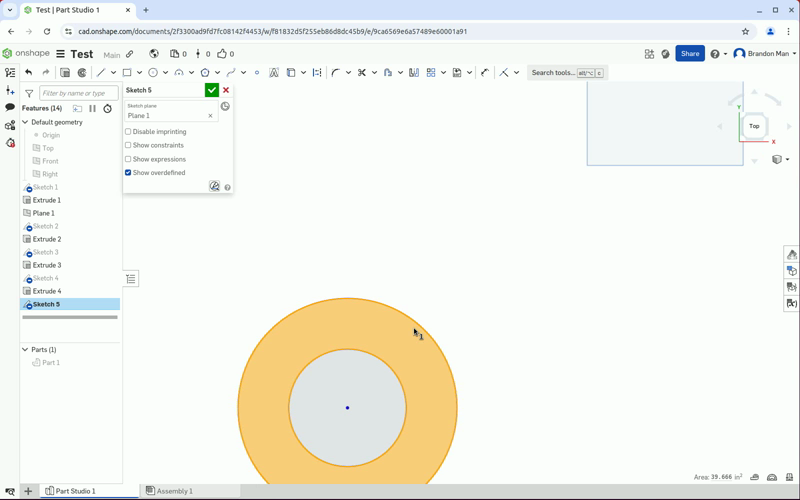
scroll(-6)
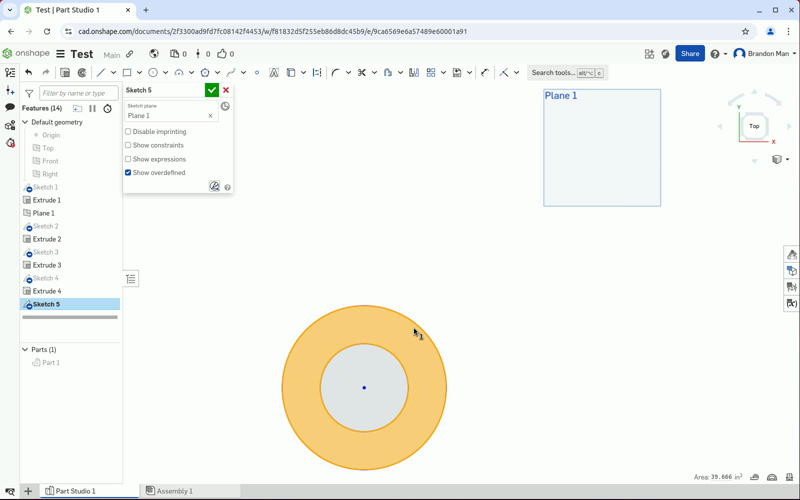
scroll(-6)
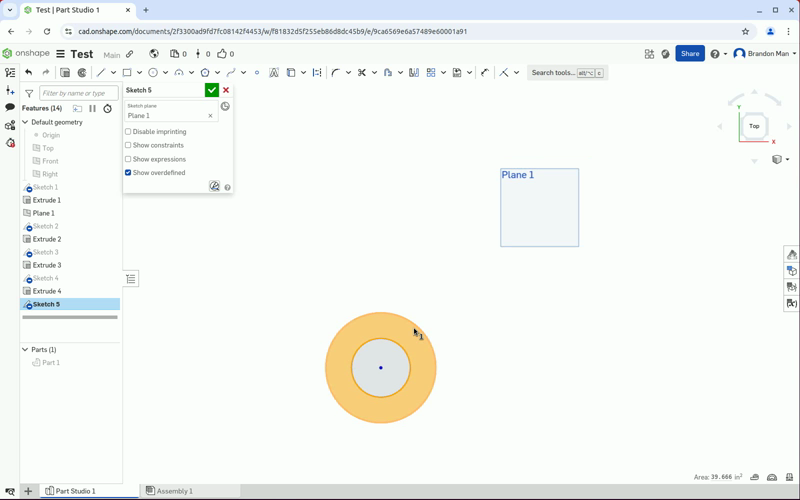
scroll(-6)
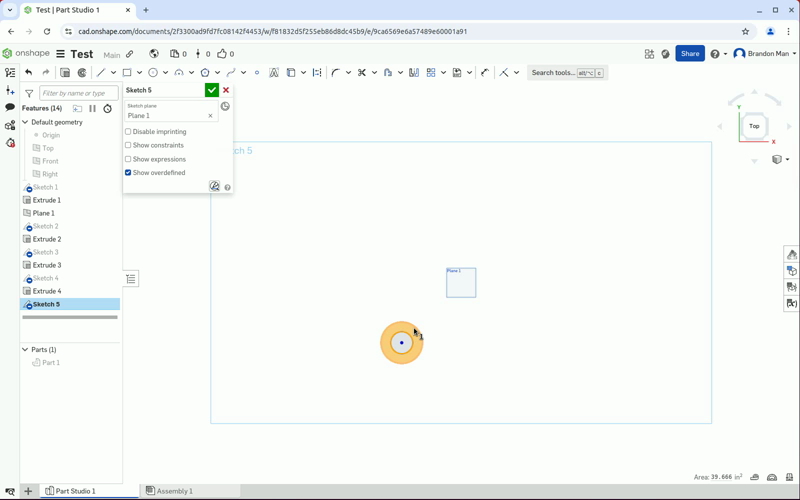
mouse_move(73, 352)
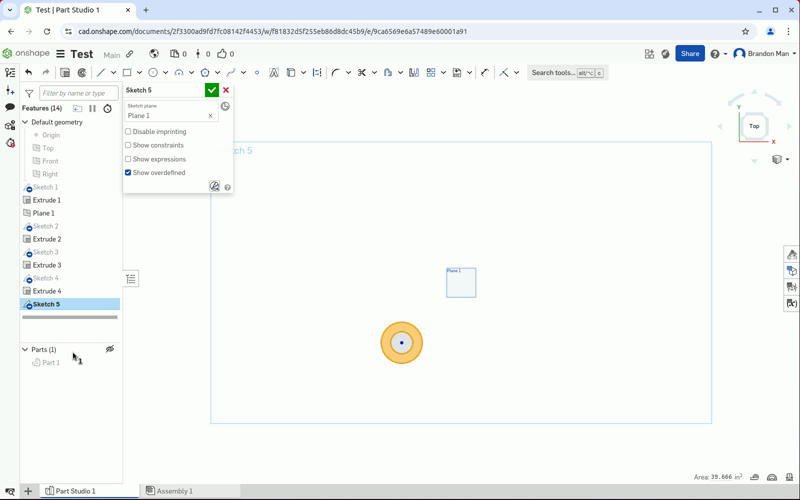
key(shift+y)
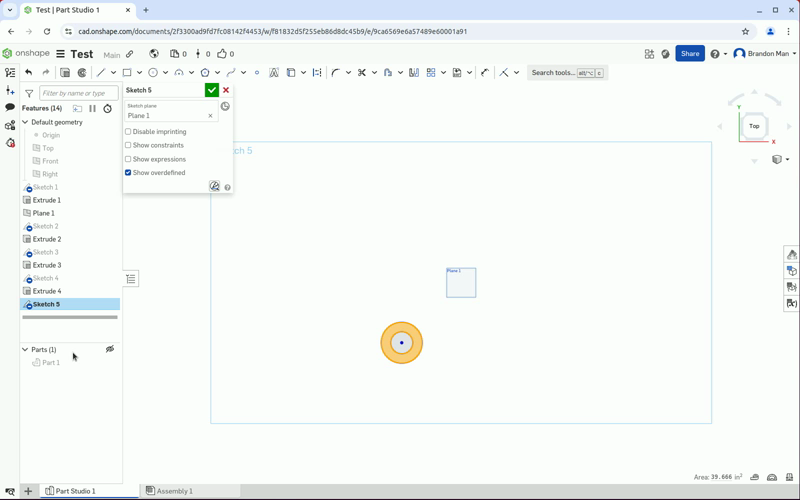
key(shift+e)
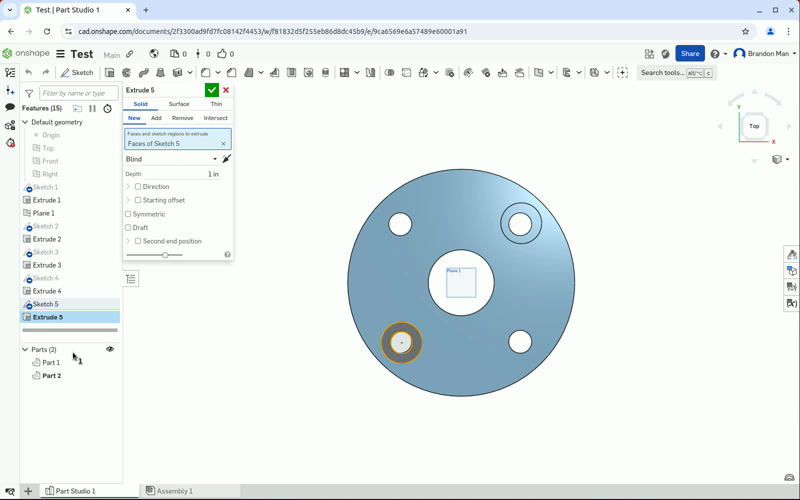
mouse_move(143, 106)
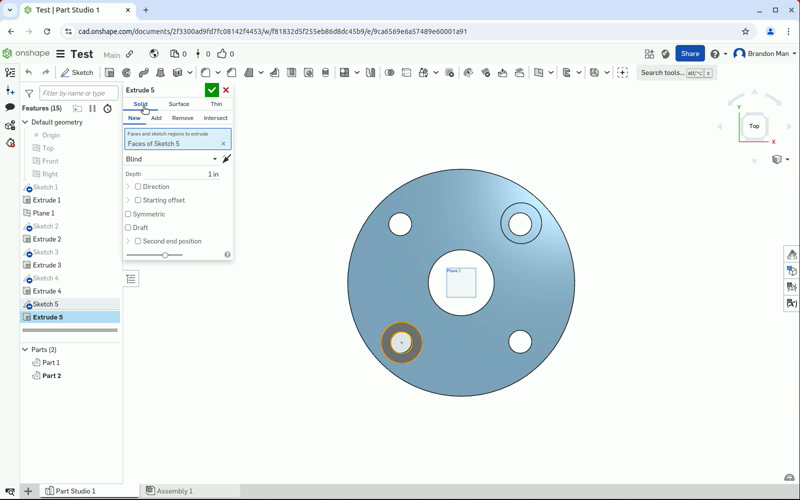
click(143, 106)
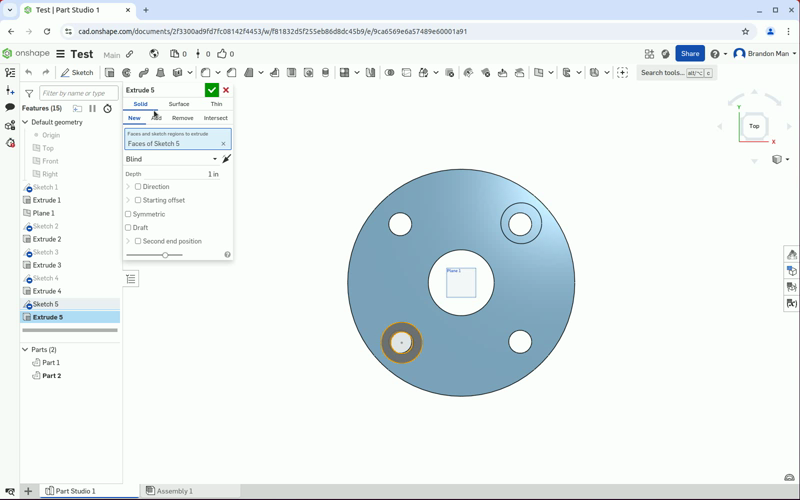
mouse_move(186, 120)
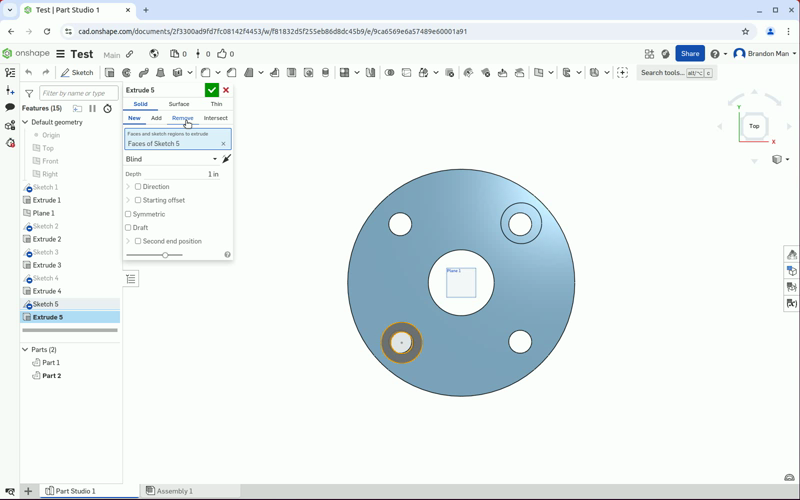
click(186, 120)
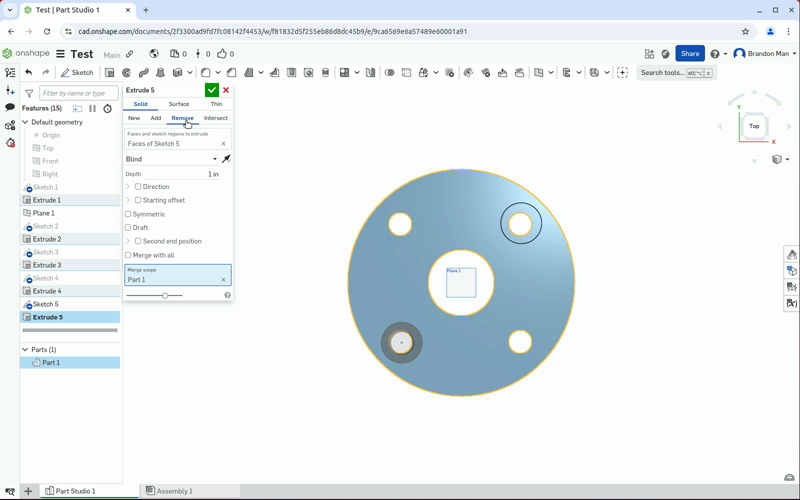
key(tab, 4)
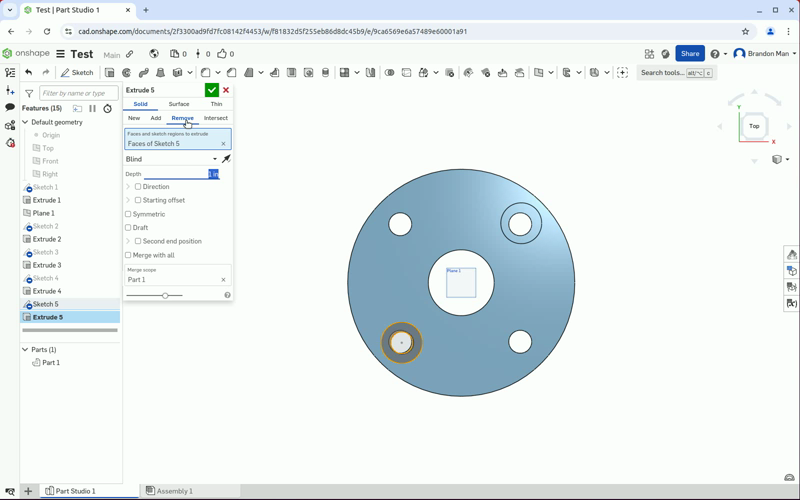
text(1.926)
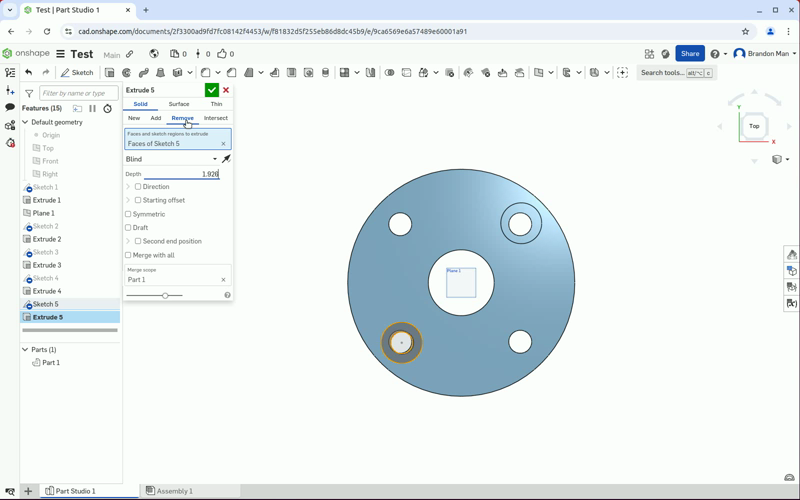
key(tab, 6)
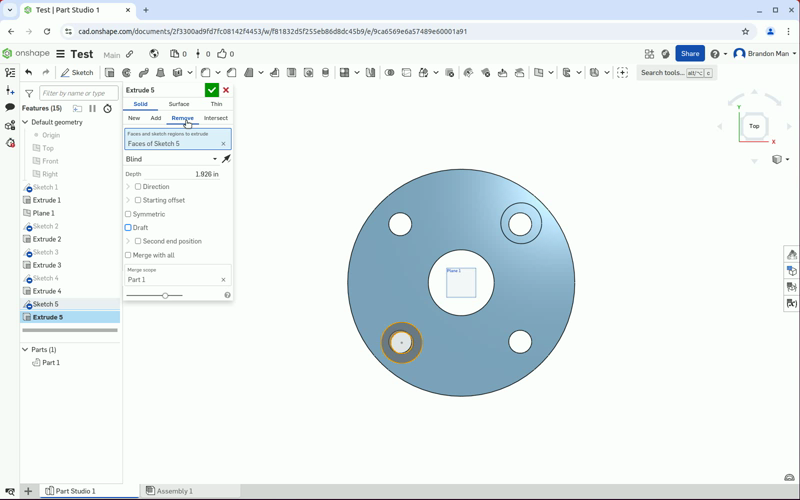
key(space)
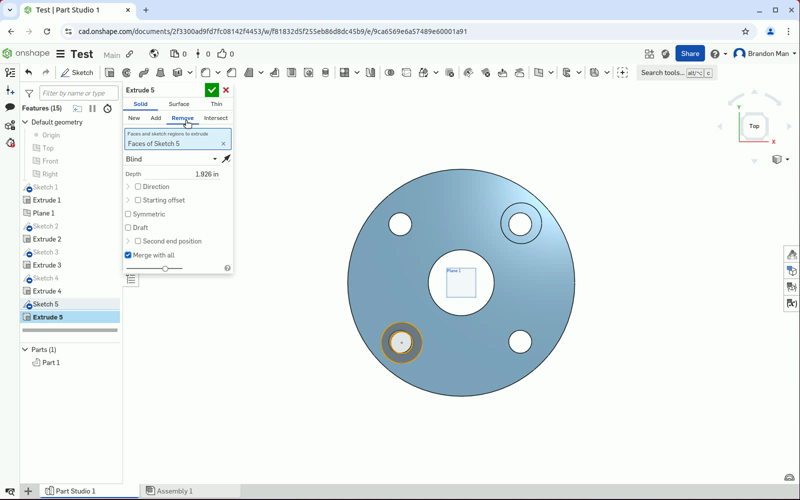
key(enter)
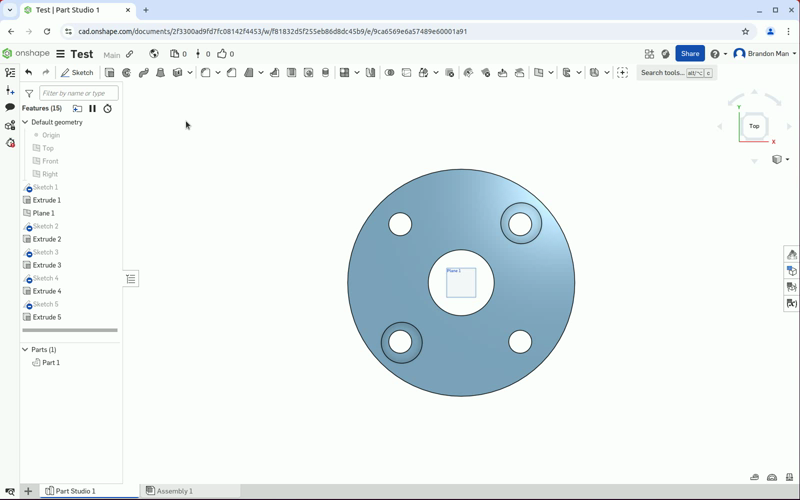
key(shift+h)
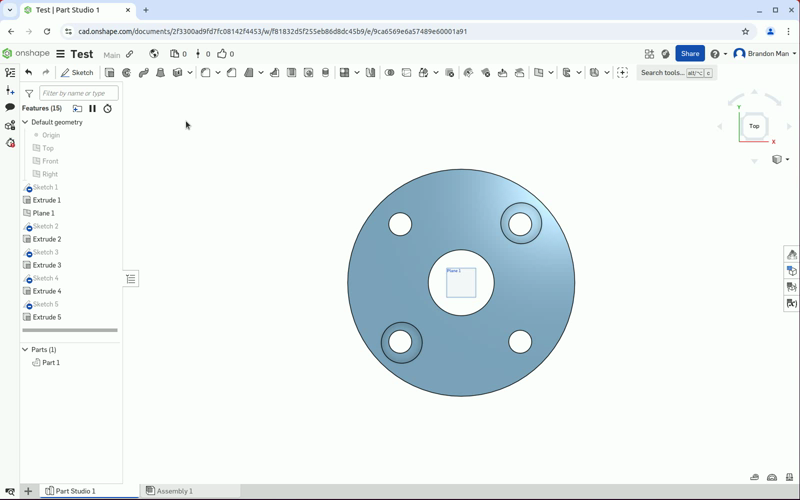
key(shift+h)
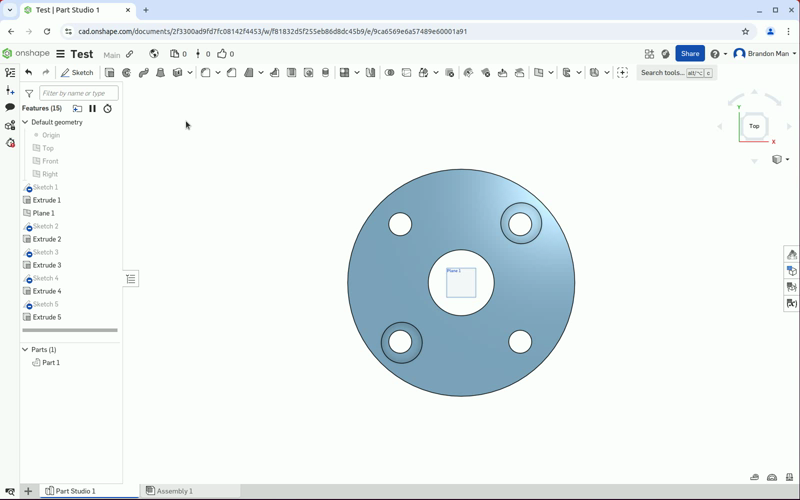
key(shift+7)
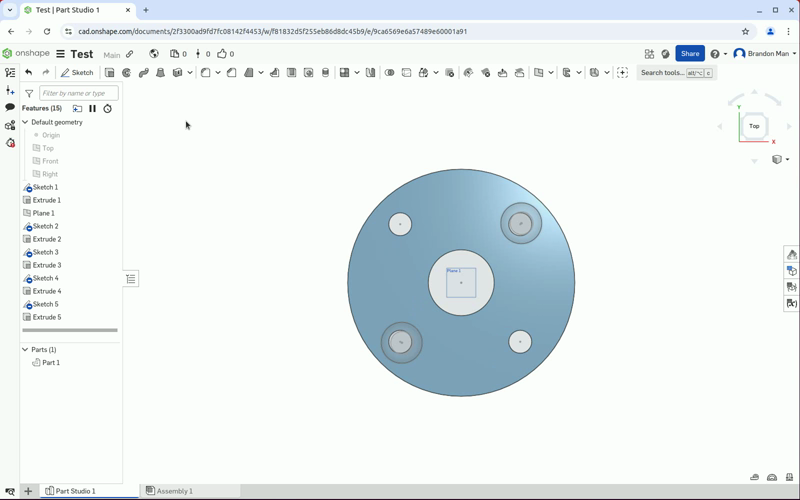
key(up, 3)
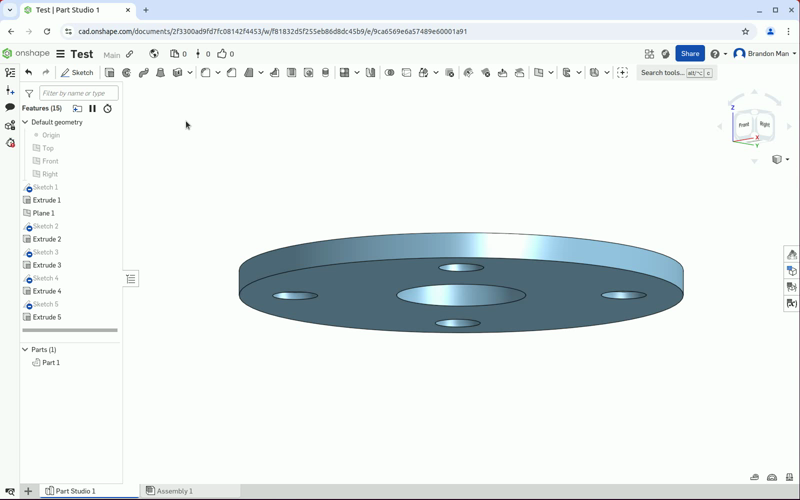
key(left, 3)
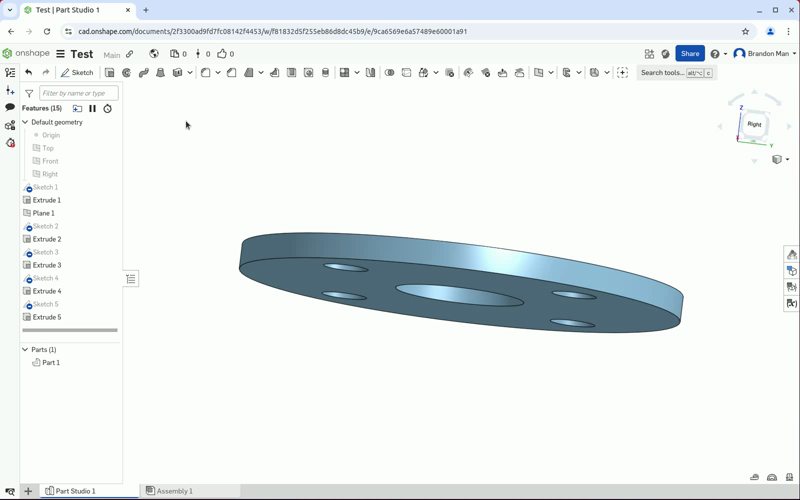
key(right, 3)
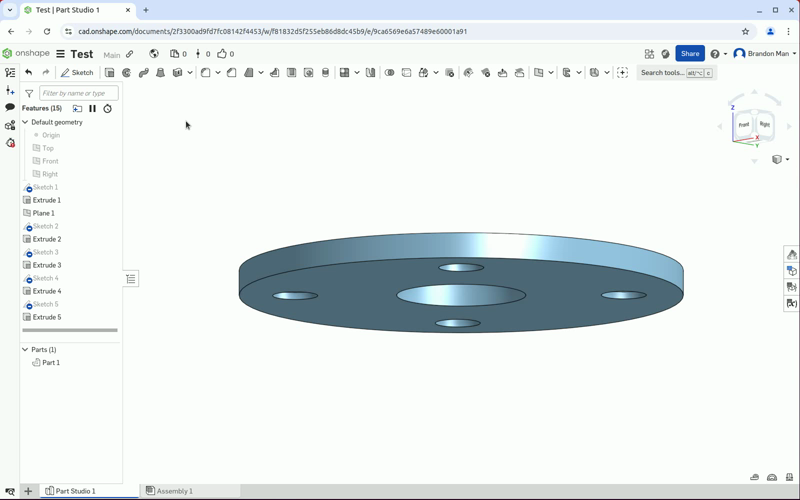
key(down, 3)
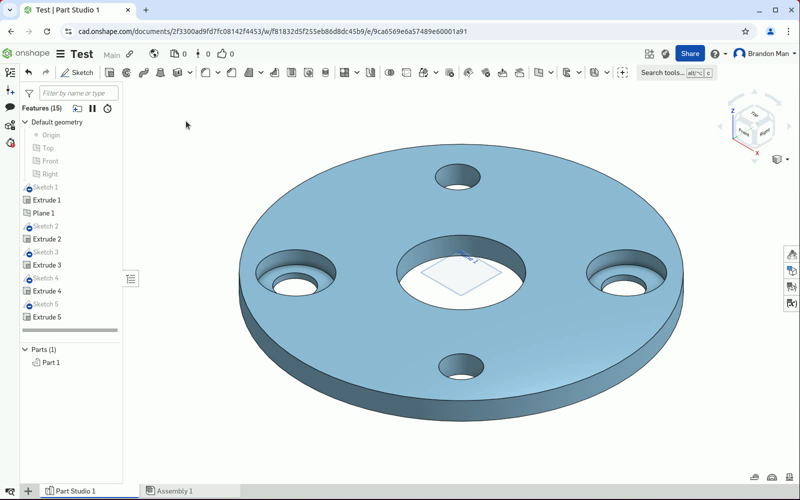
mouse_move(73, 189)
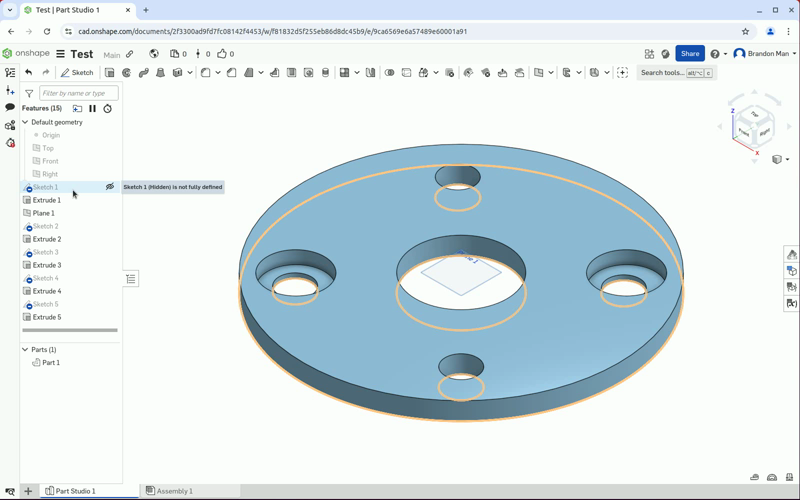
click(73, 189)